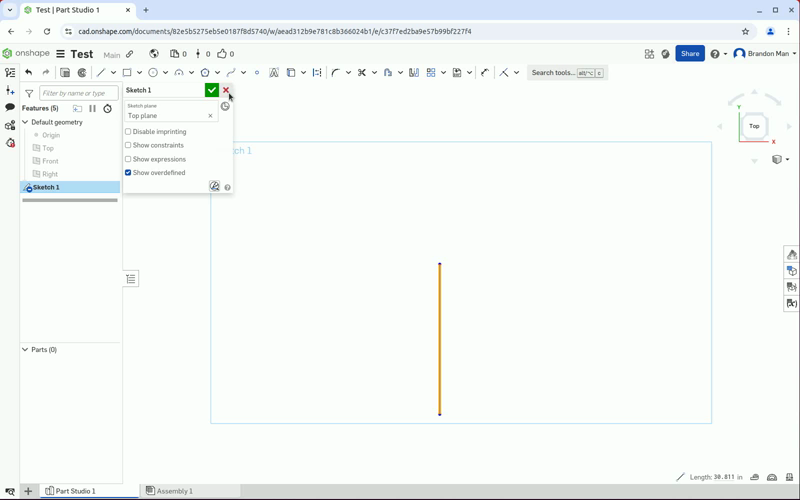
key(shift+h)
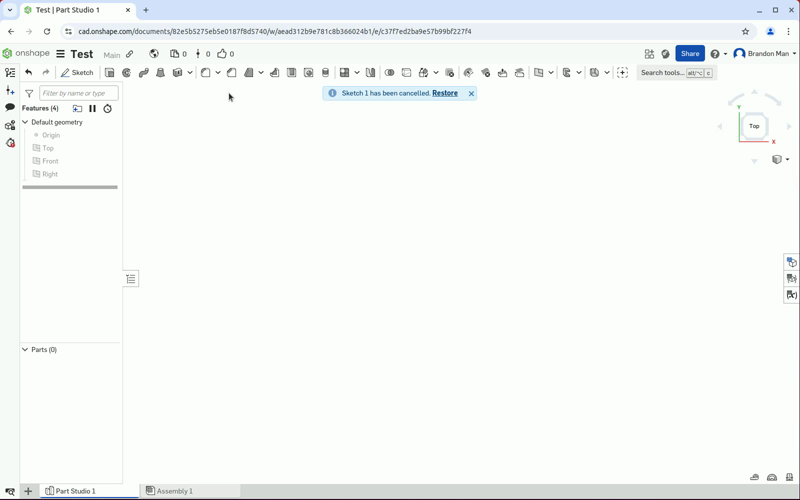
mouse_move(73, 352)
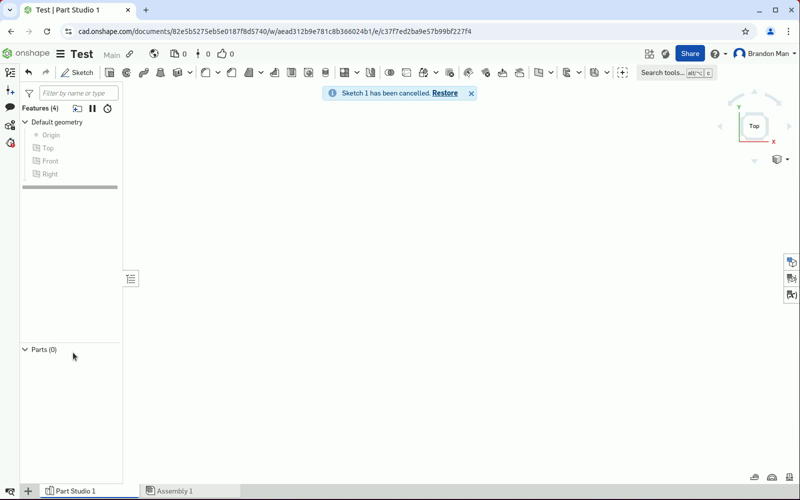
key(y)
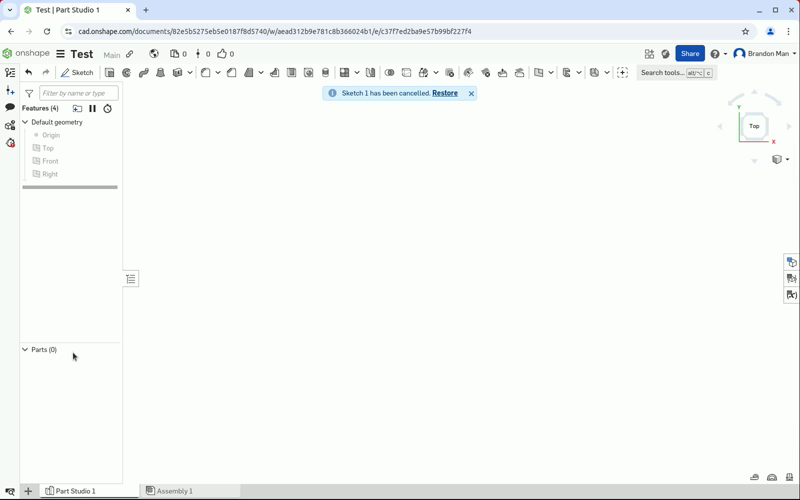
key(shift+p)
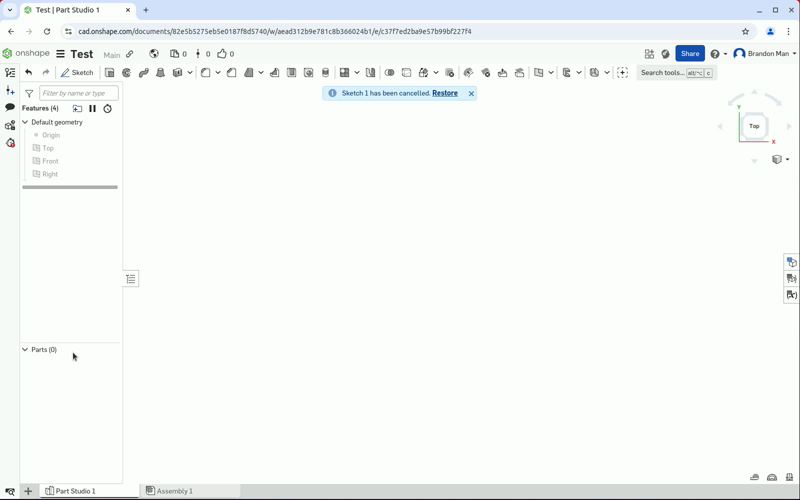
key(space)
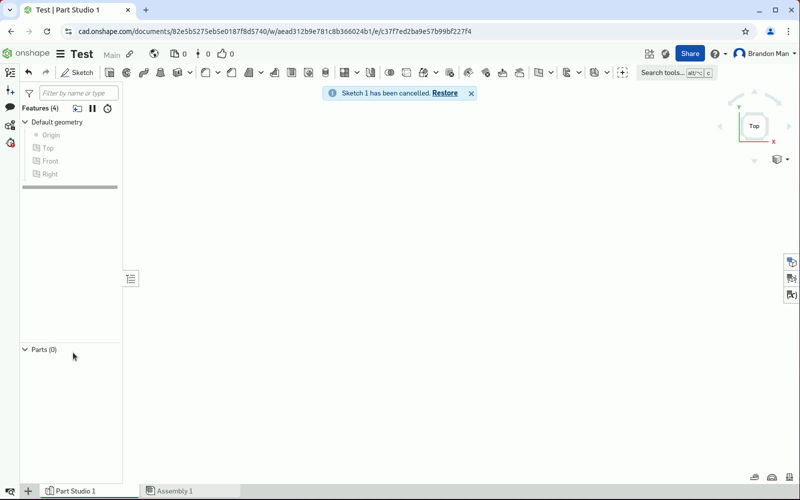
key_down(shift)
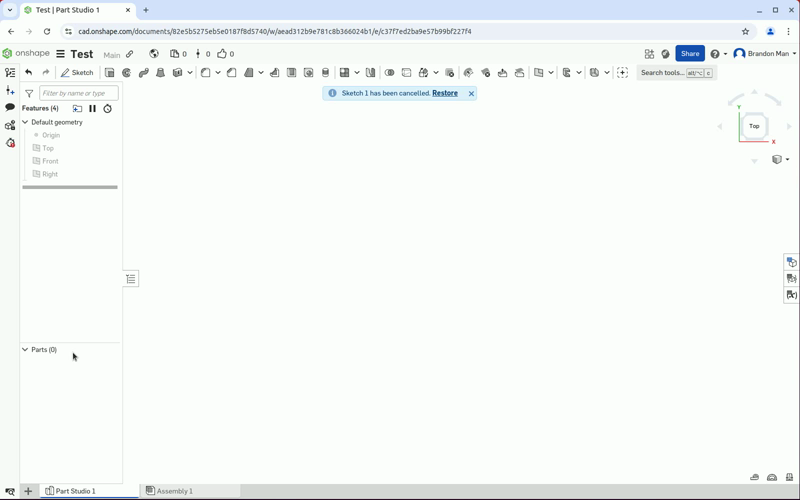
key(up)
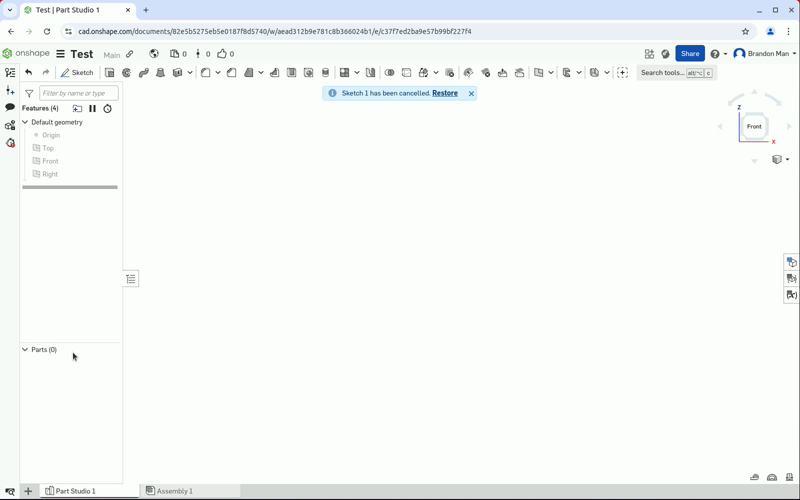
key_up(shift)
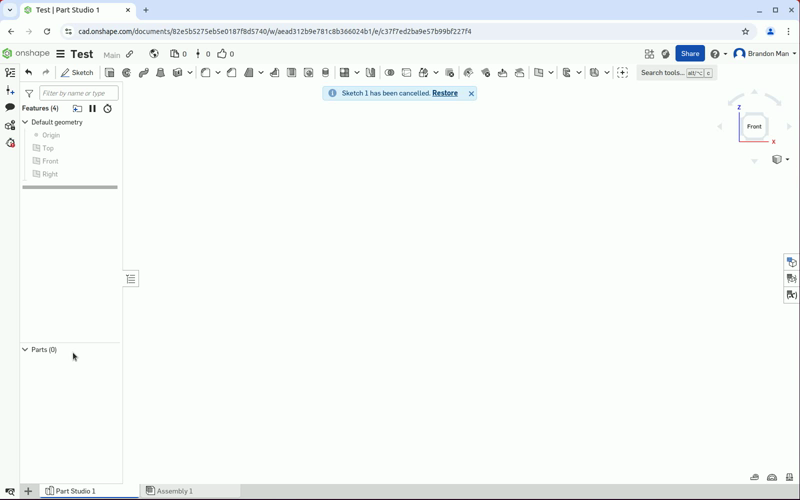
mouse_move(73, 352)
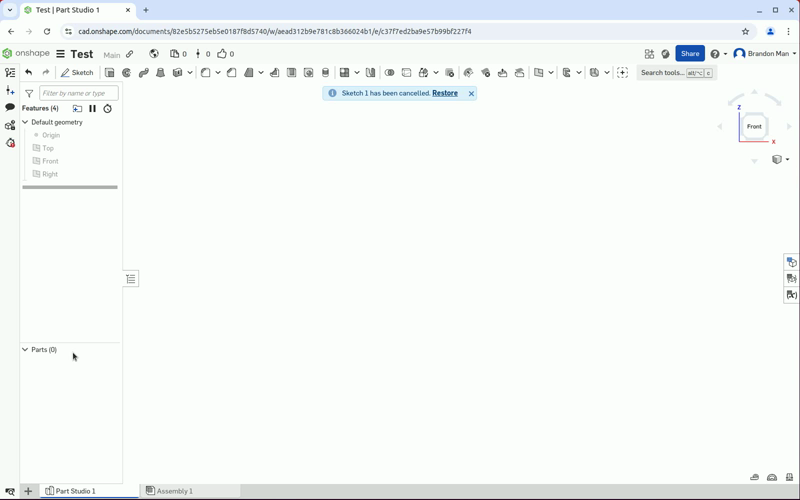
key(shift+y)
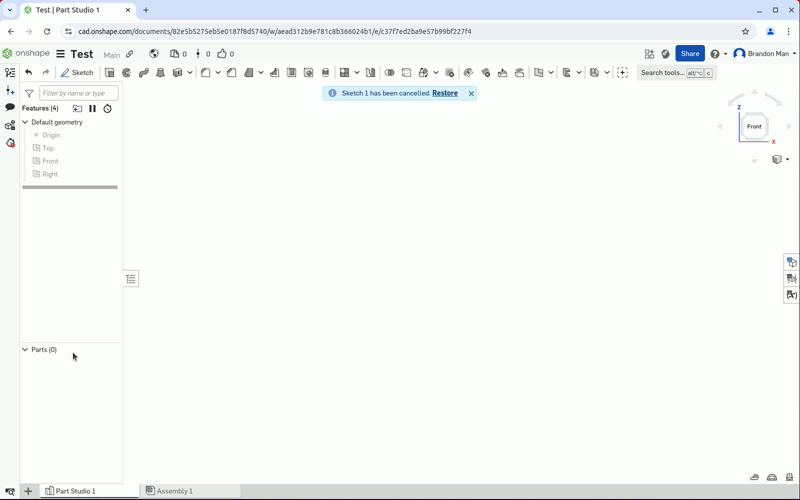
key(shift+s)
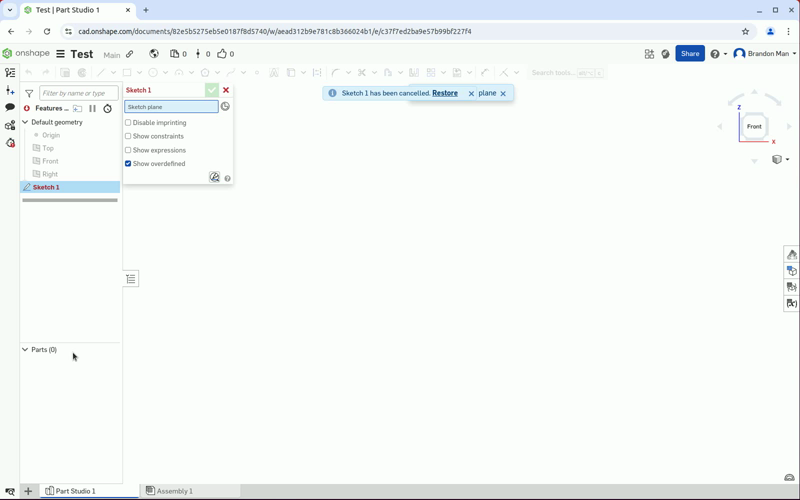
mouse_move(73, 163)
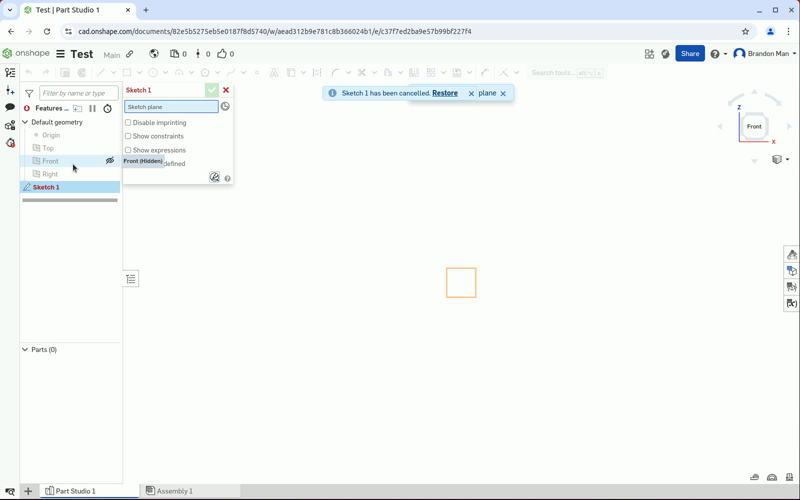
click(73, 163)
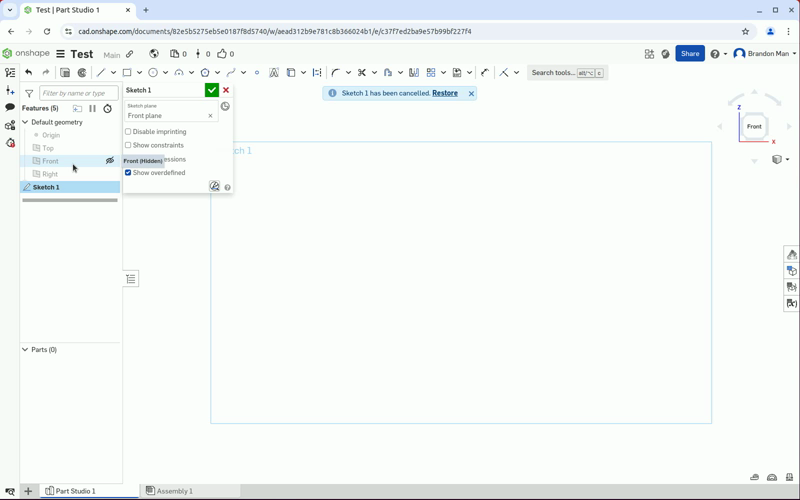
mouse_move(73, 352)
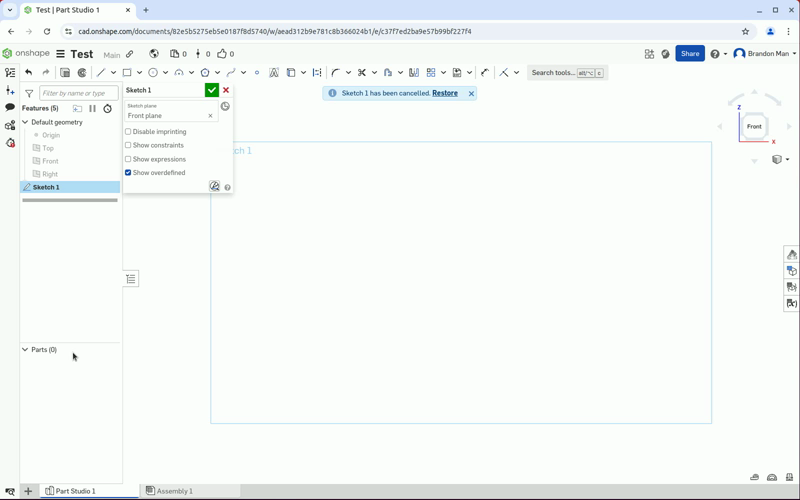
key(y)
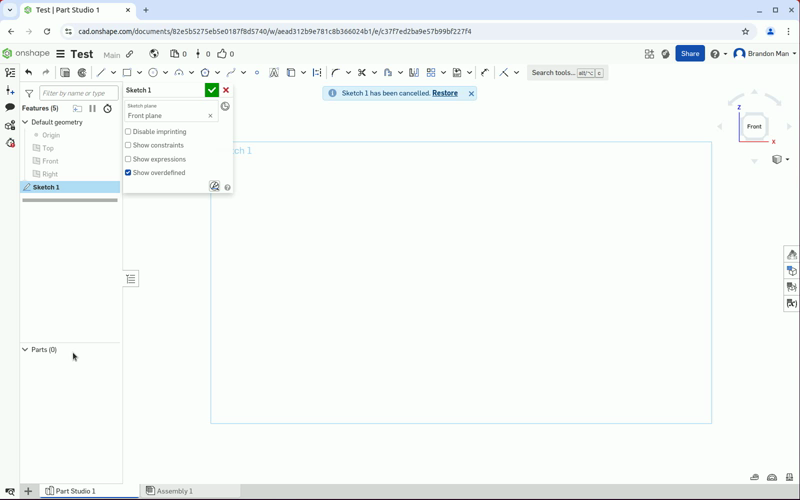
key(l)
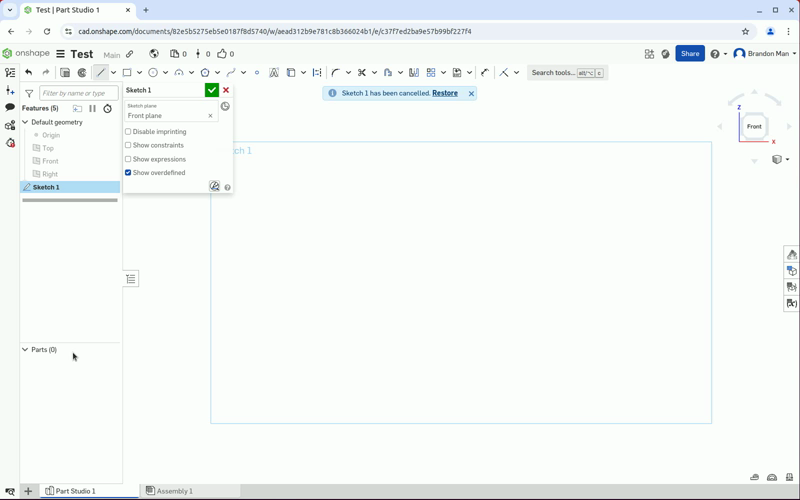
key_down(shift)
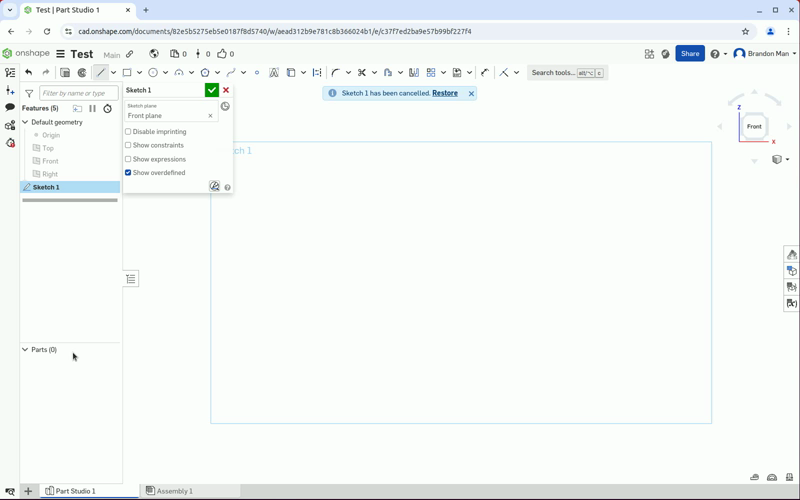
mouse_move(349, 275)
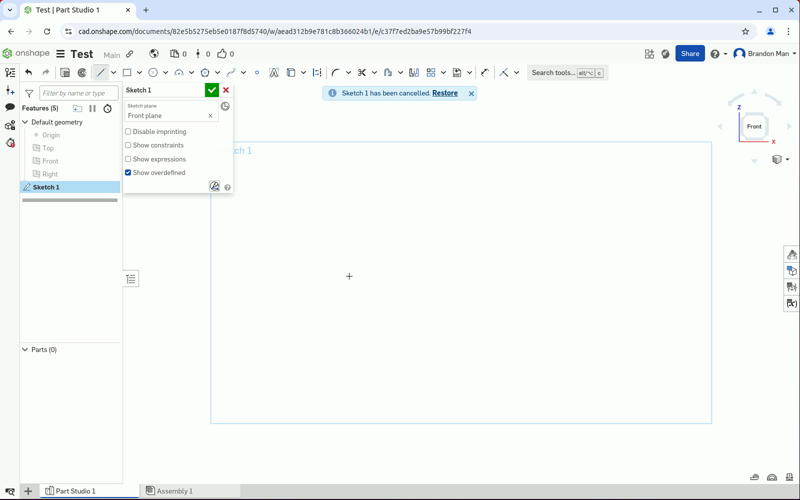
click(349, 275)
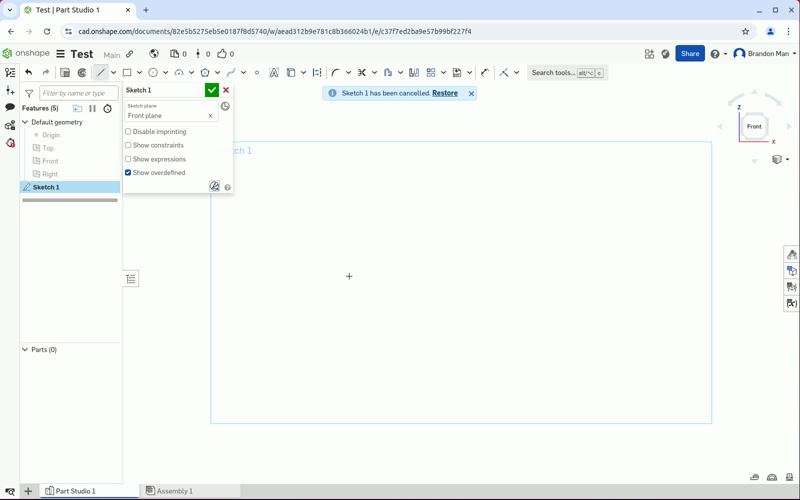
key_up(shift)
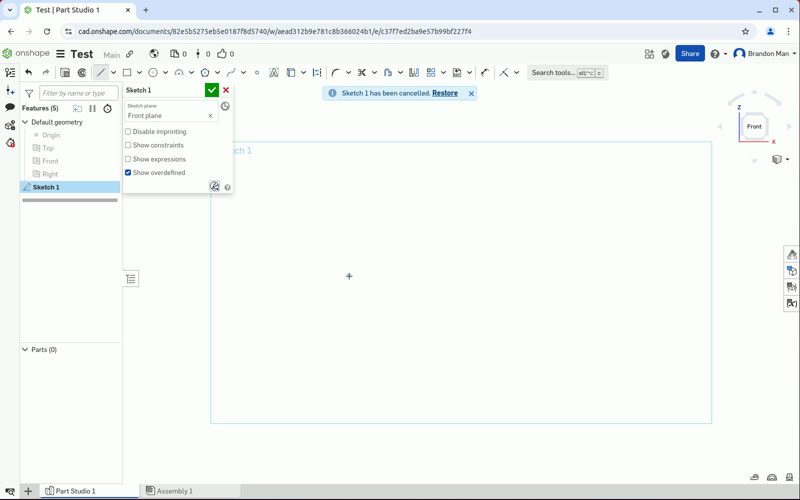
key_down(shift)
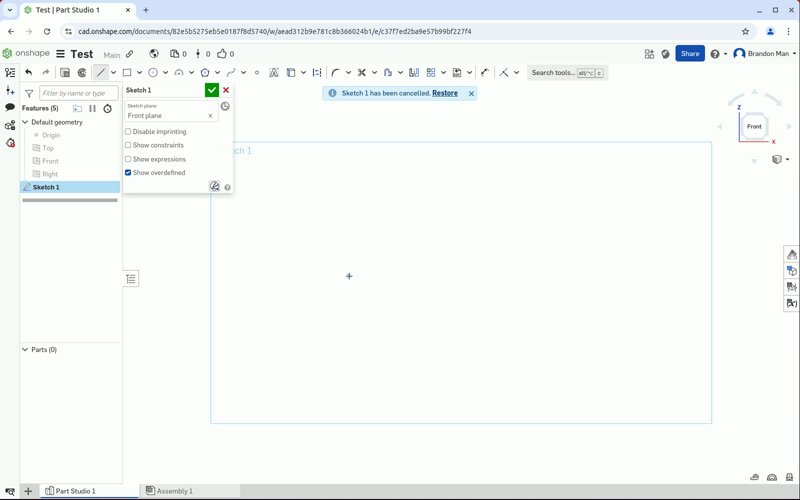
mouse_move(567, 276)
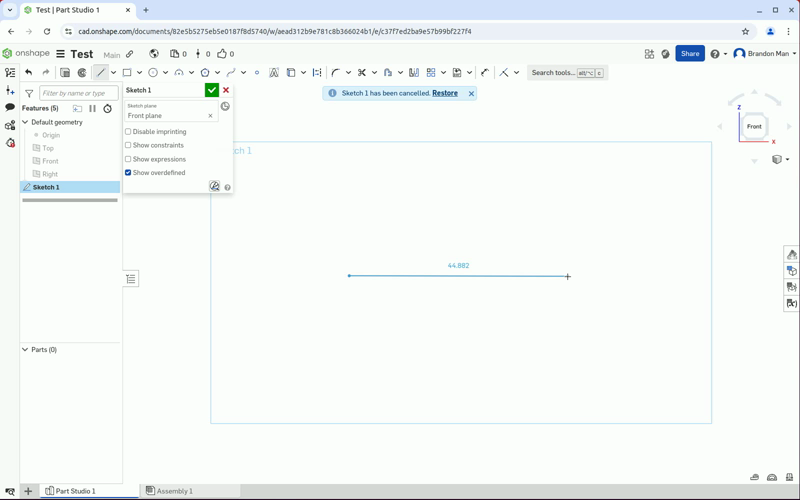
click(567, 276)
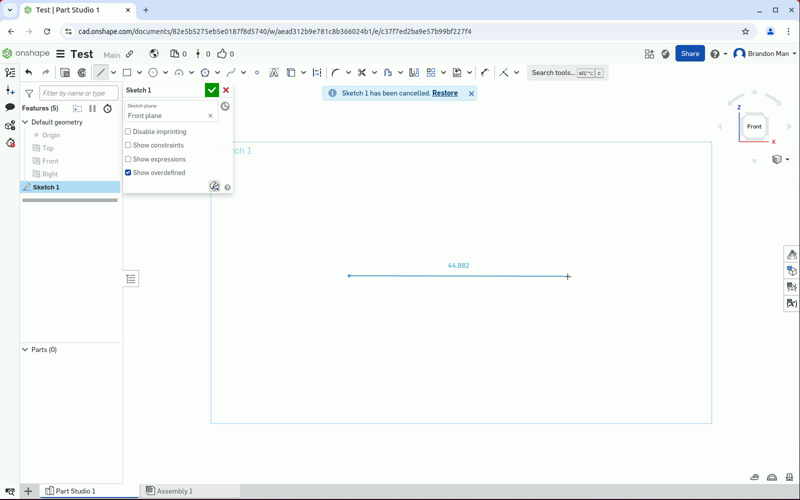
key_up(shift)
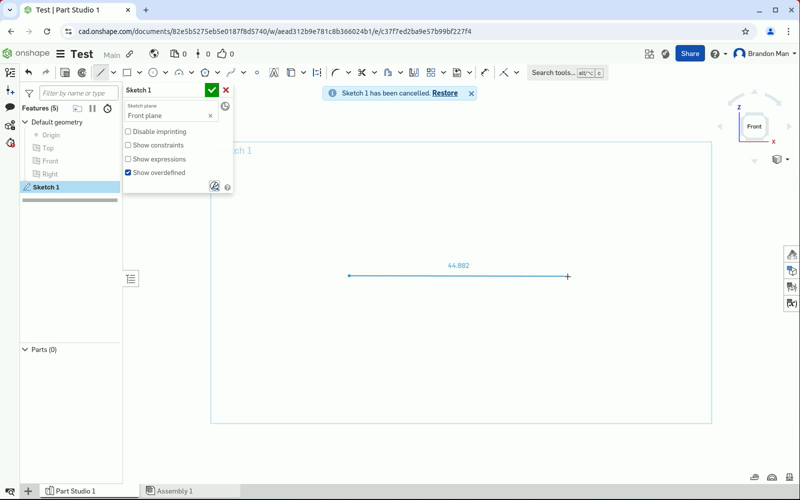
key_down(shift)
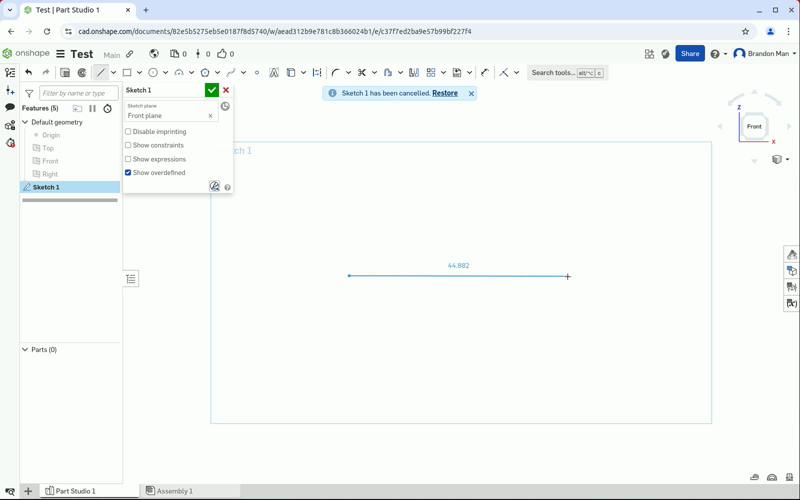
mouse_move(567, 200)
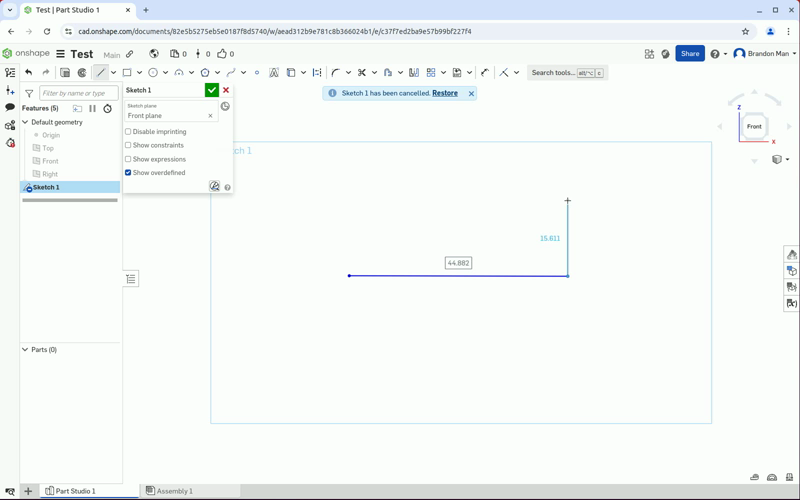
click(567, 200)
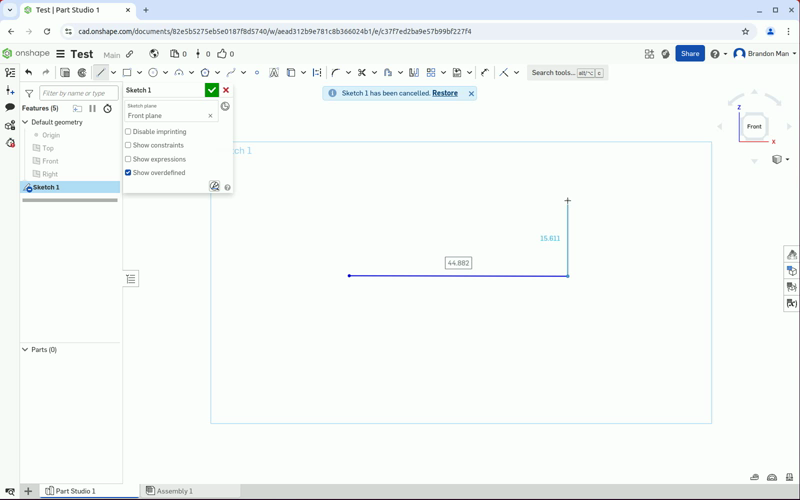
key_up(shift)
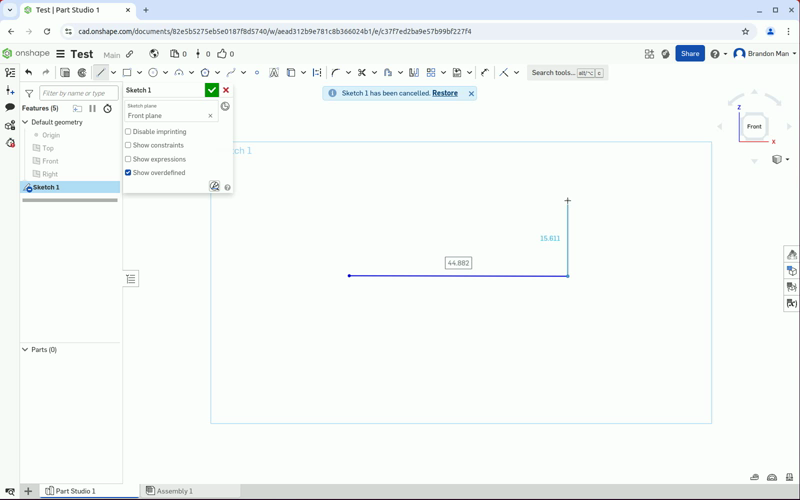
key_down(shift)
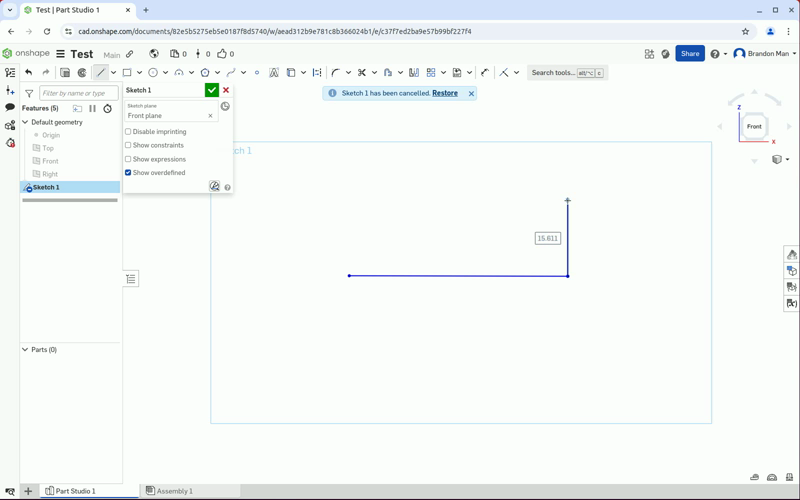
mouse_move(349, 200)
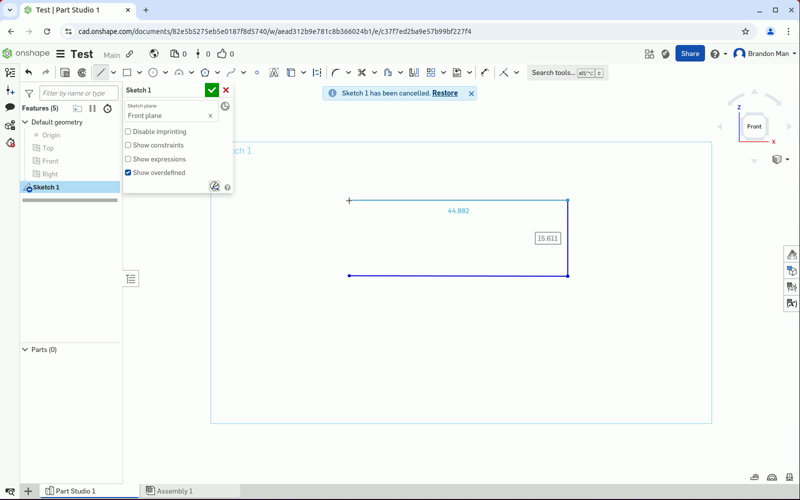
click(349, 200)
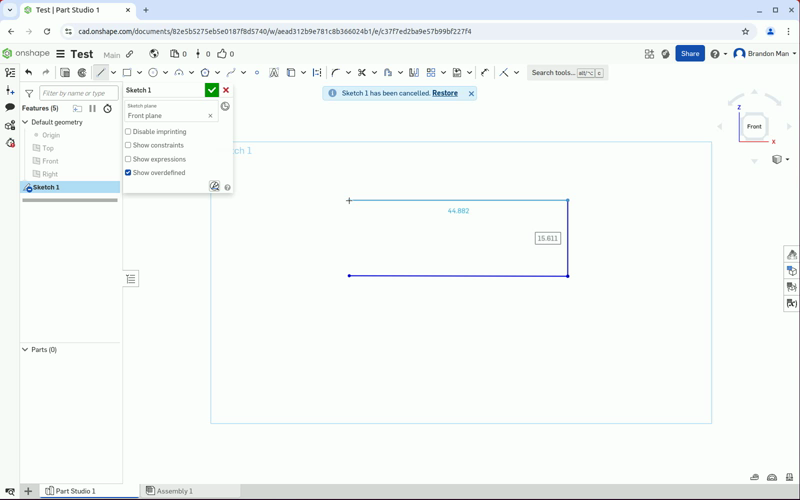
key_up(shift)
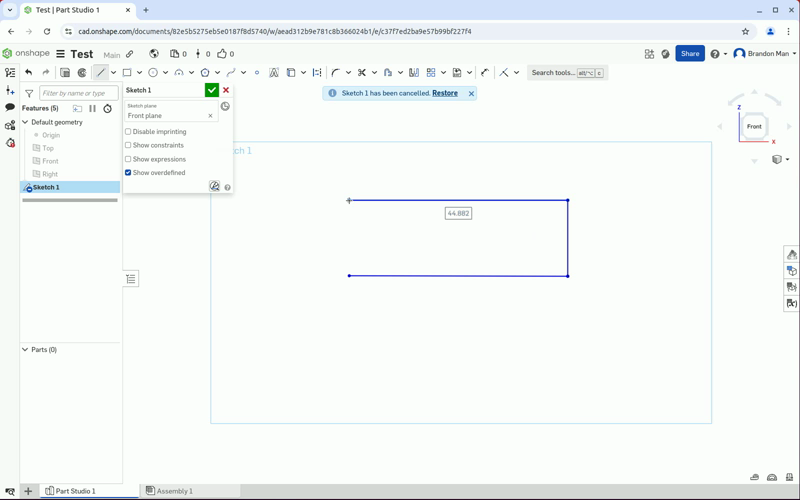
key_down(shift)
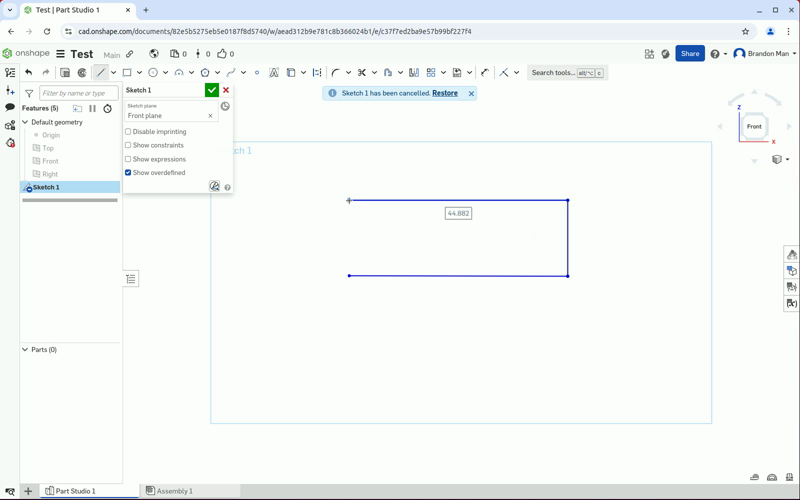
mouse_move(349, 275)
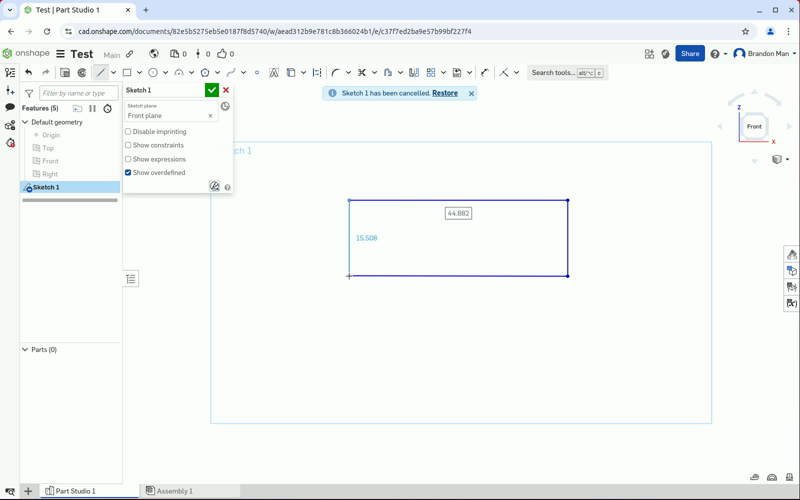
key_up(shift)
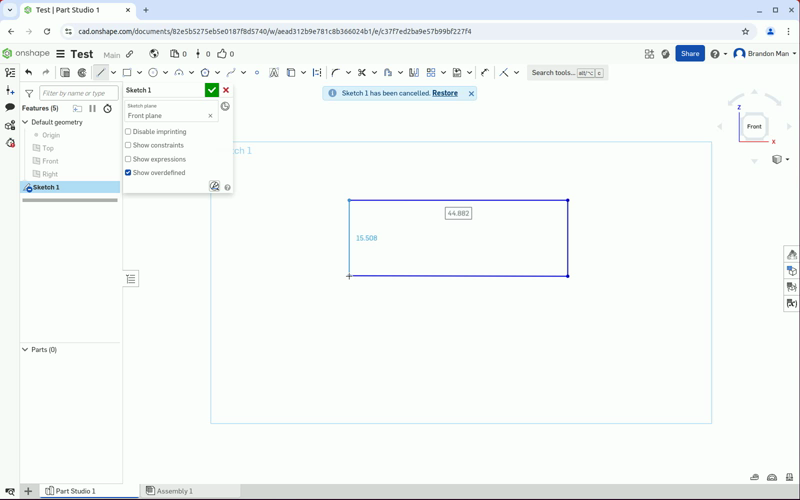
click(349, 275)
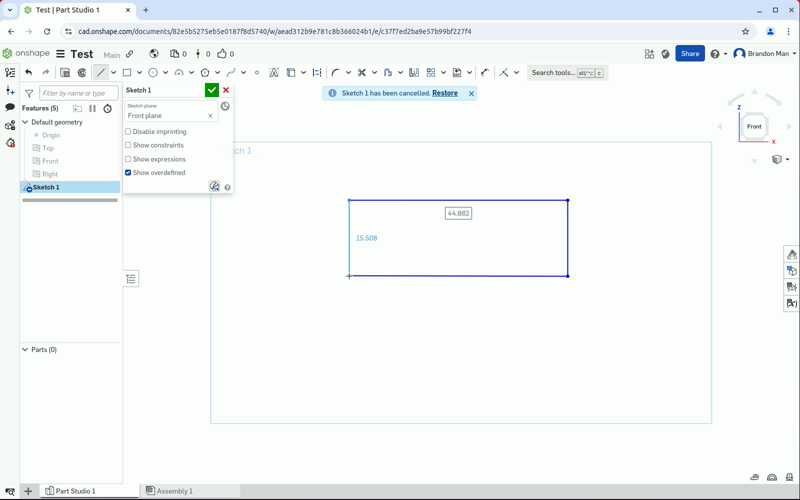
key(esc)
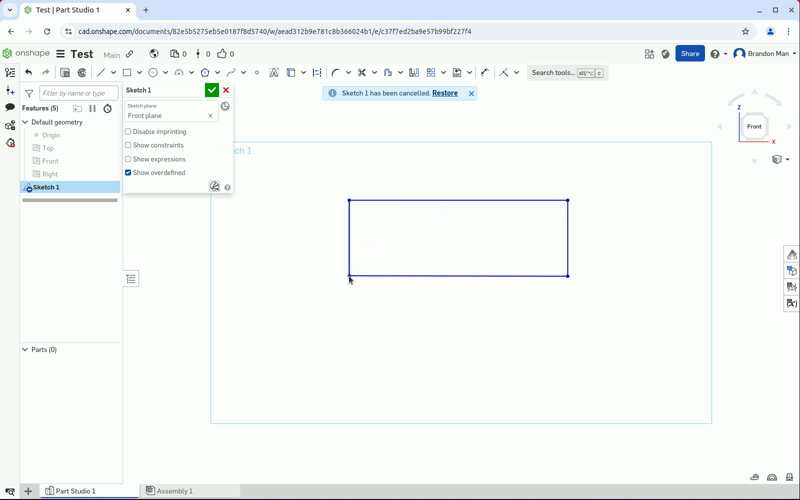
mouse_move(522, 258)
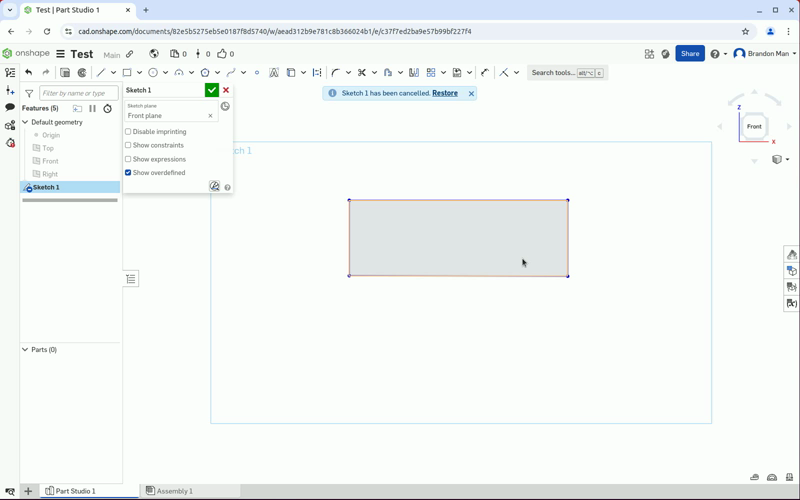
click(522, 258)
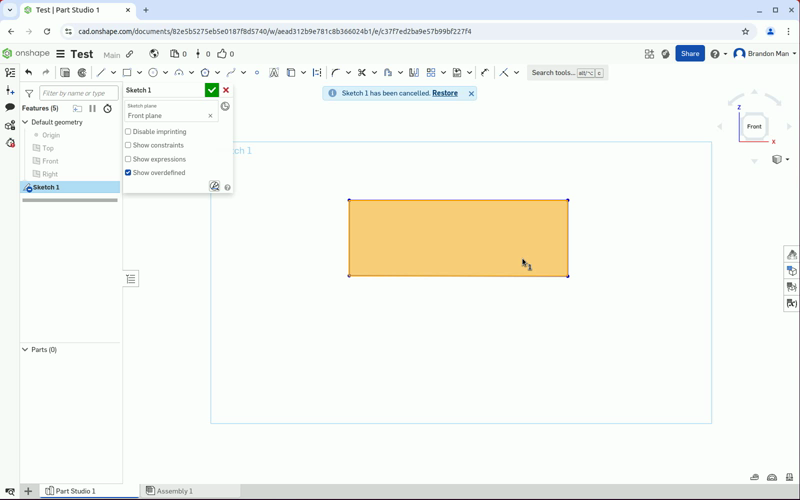
mouse_move(73, 352)
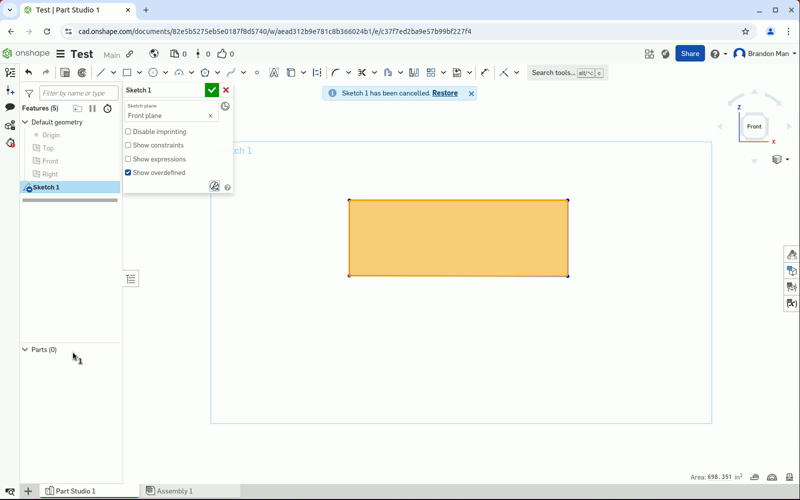
key(shift+y)
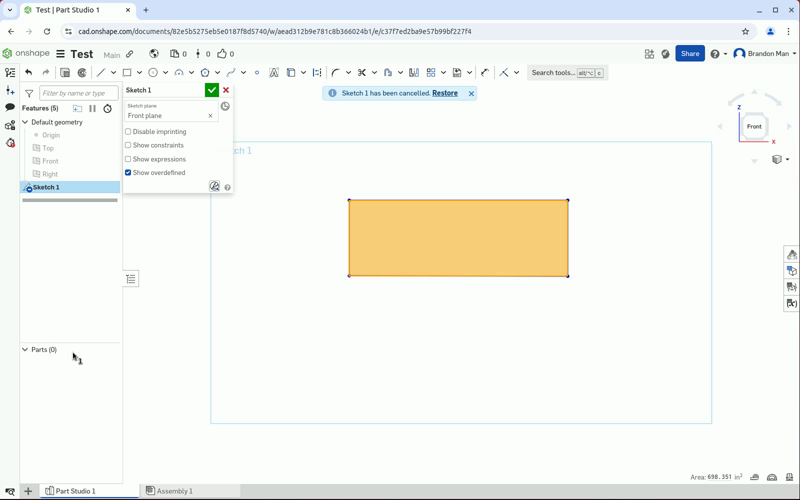
key(shift+e)
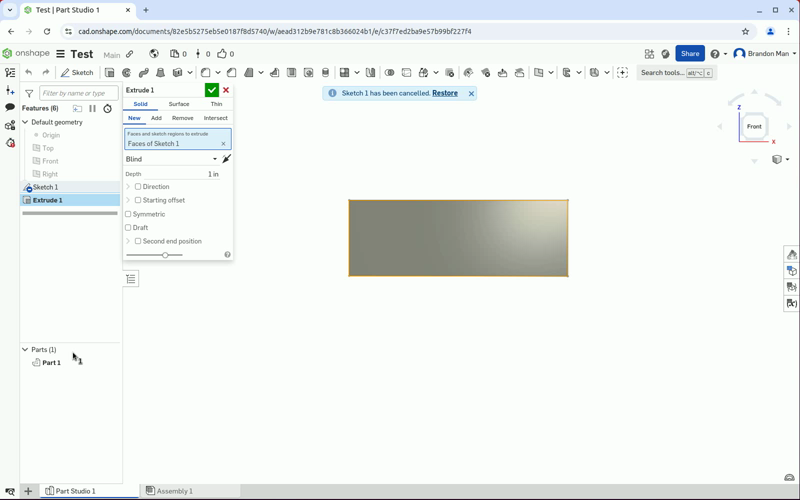
mouse_move(143, 106)
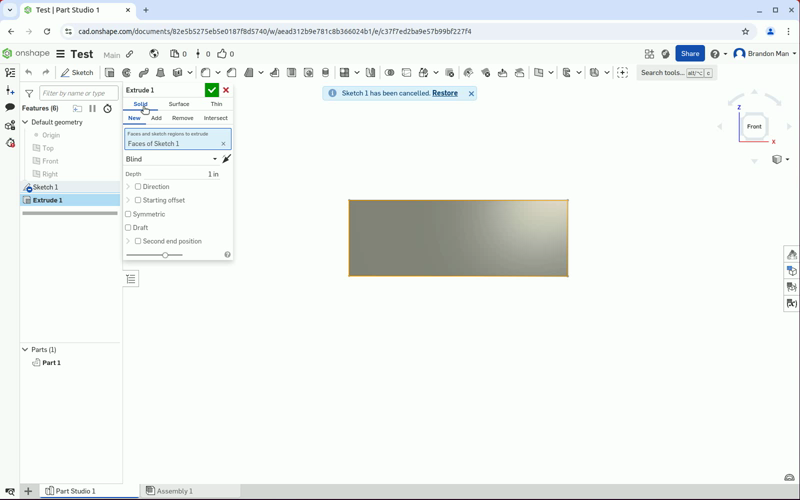
click(143, 106)
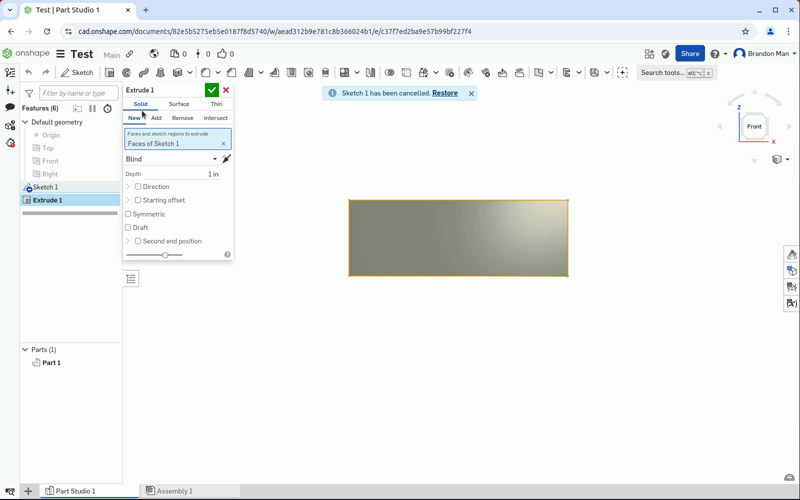
mouse_move(137, 120)
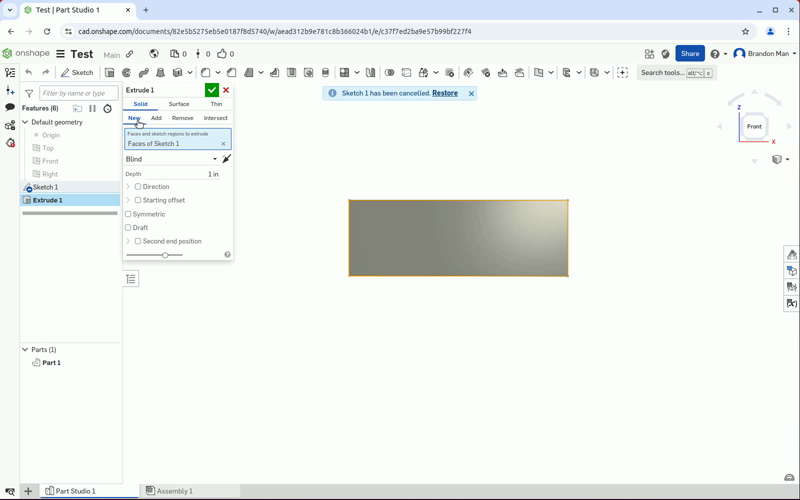
click(137, 120)
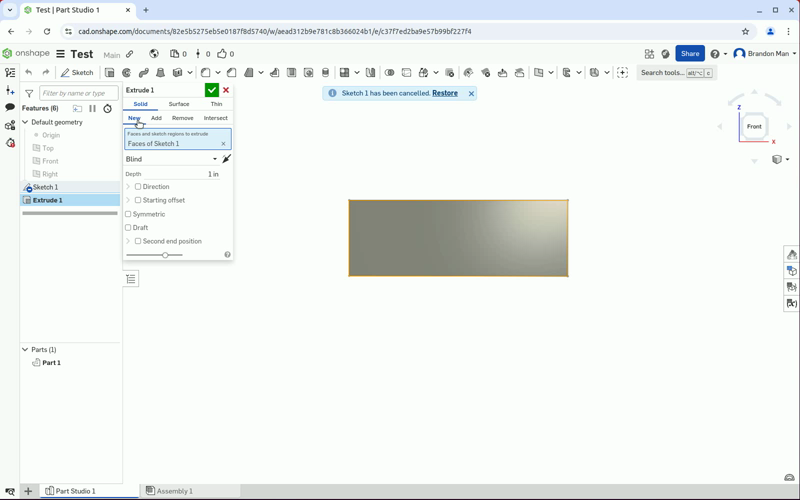
key(tab, 4)
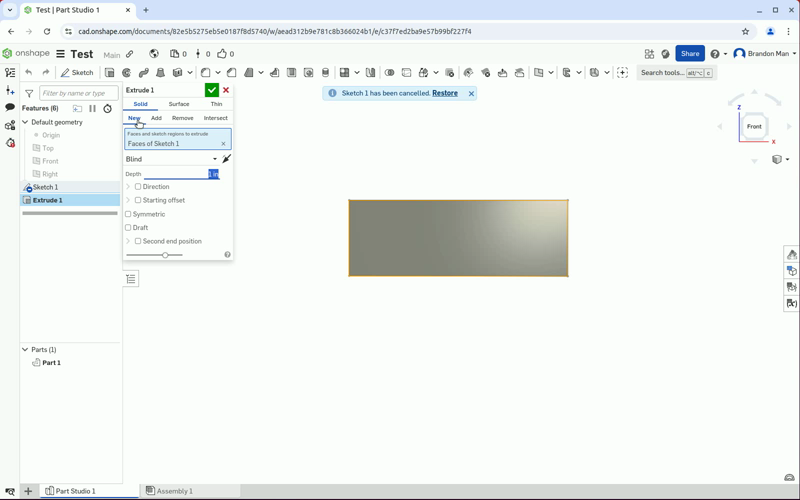
text(10.591)
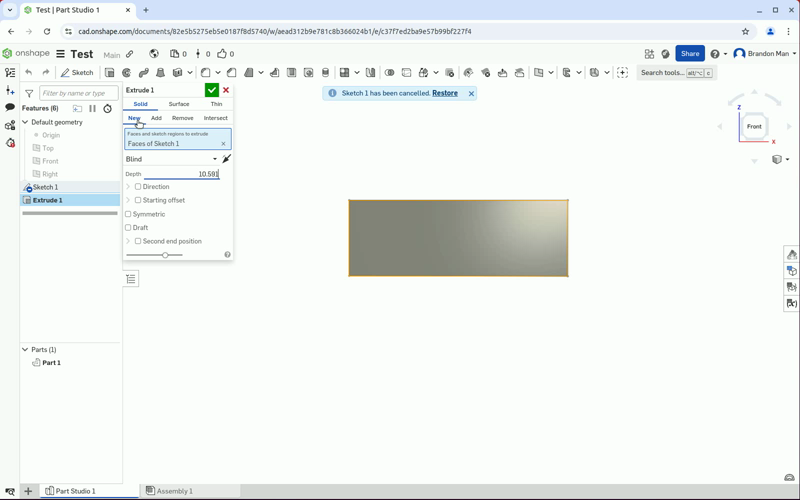
key(enter)
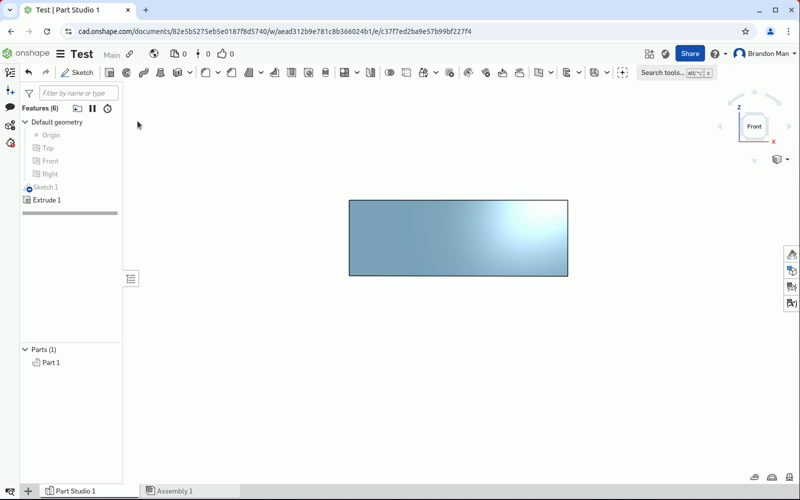
key(shift+h)
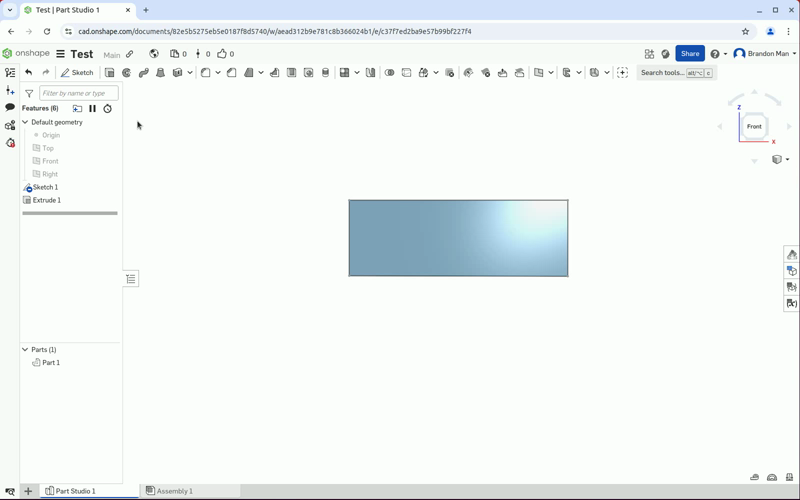
key(shift+h)
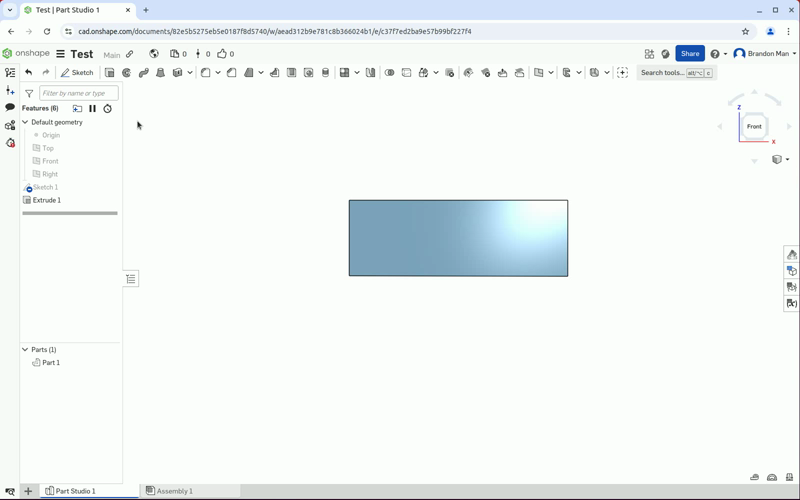
mouse_move(73, 189)
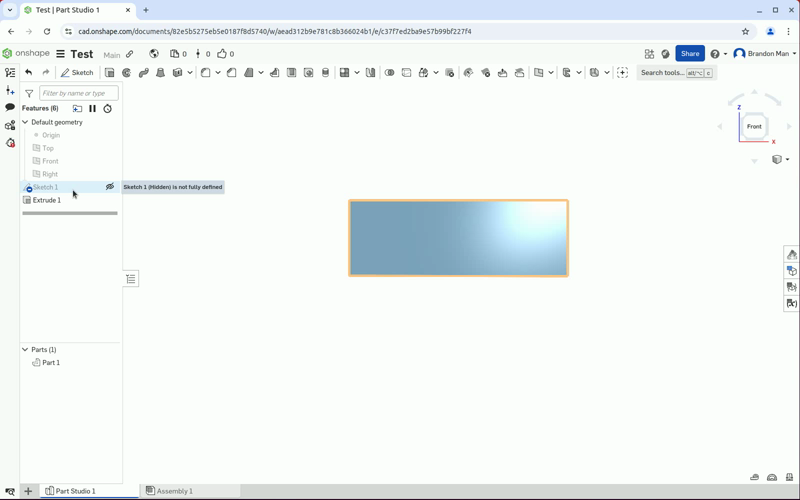
click(73, 189)
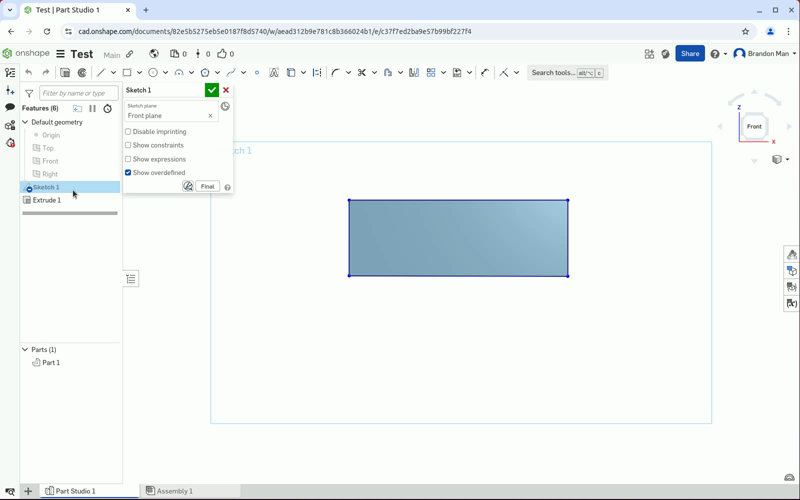
mouse_move(229, 92)
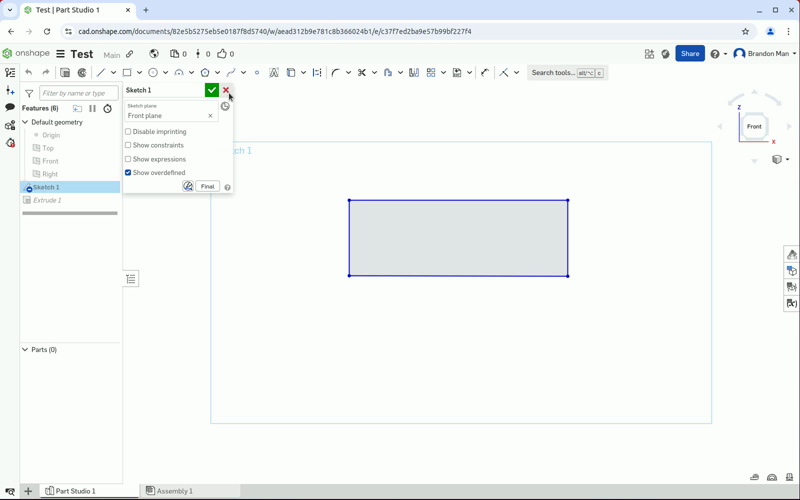
click(229, 92)
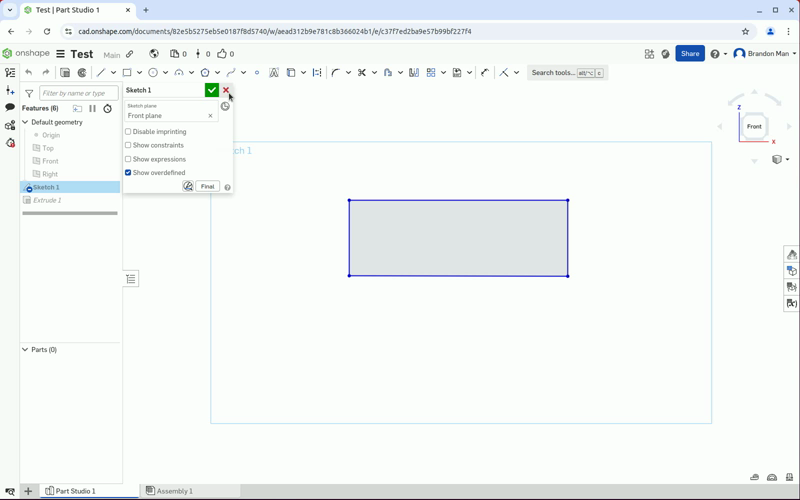
key(shift+s)
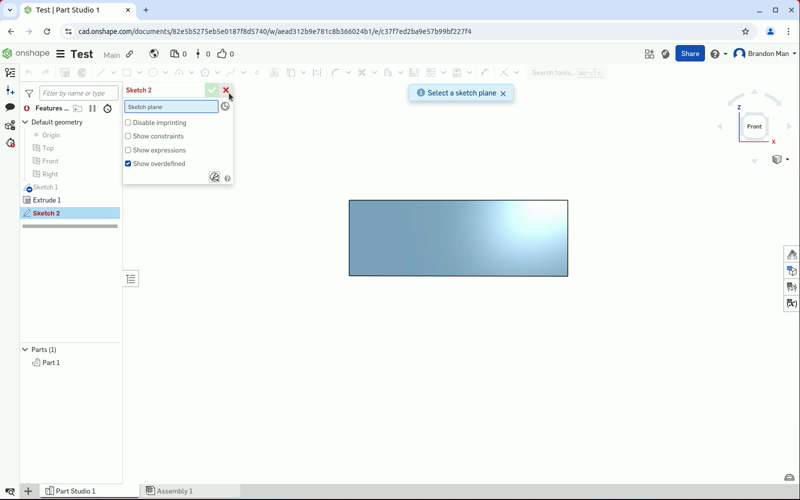
mouse_move(73, 163)
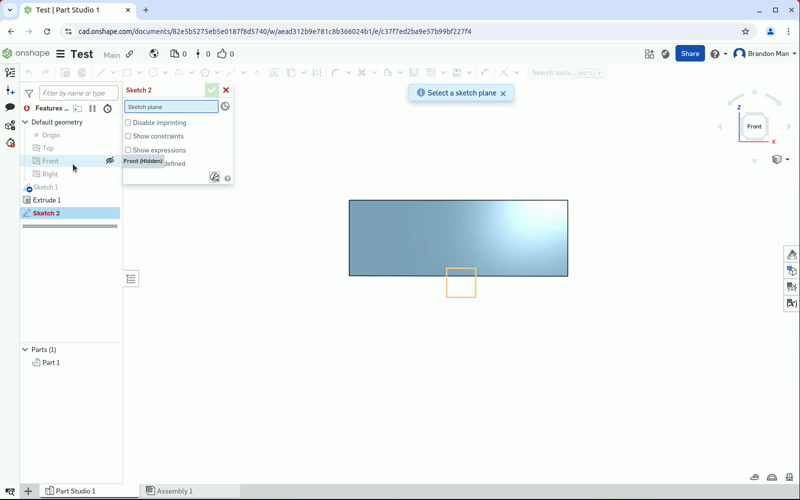
click(73, 163)
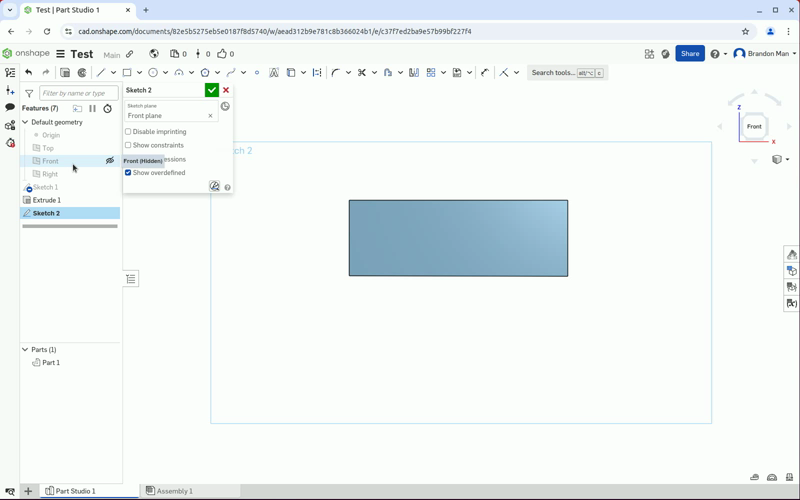
mouse_move(73, 352)
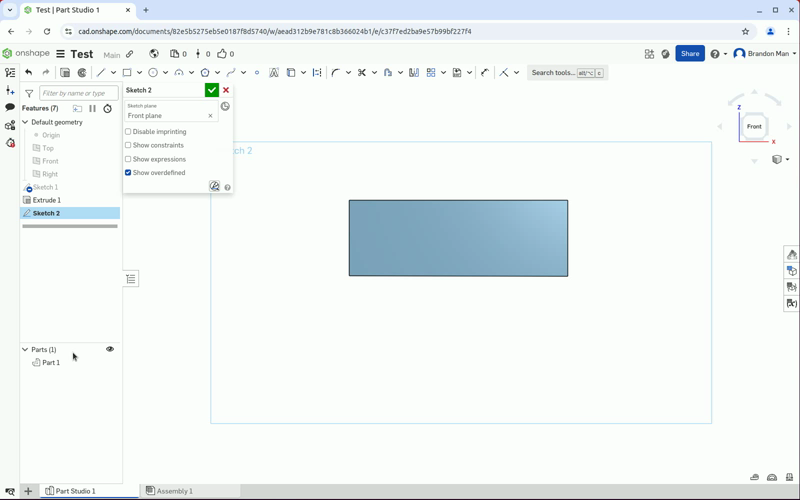
key(y)
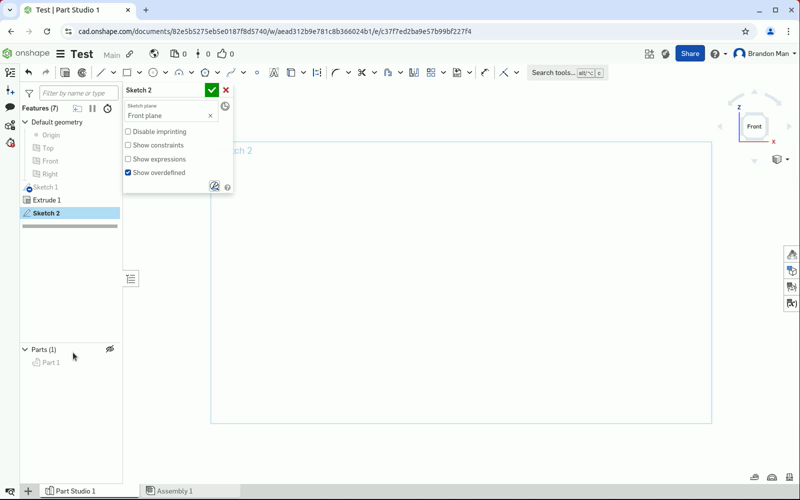
key(l)
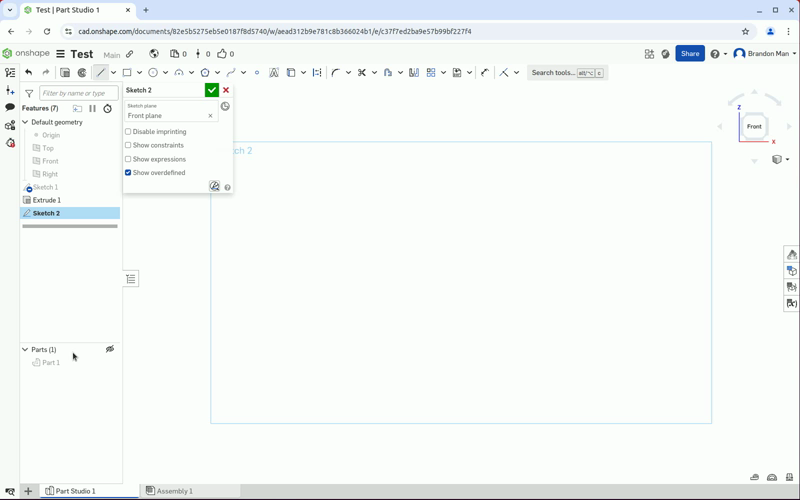
key_down(shift)
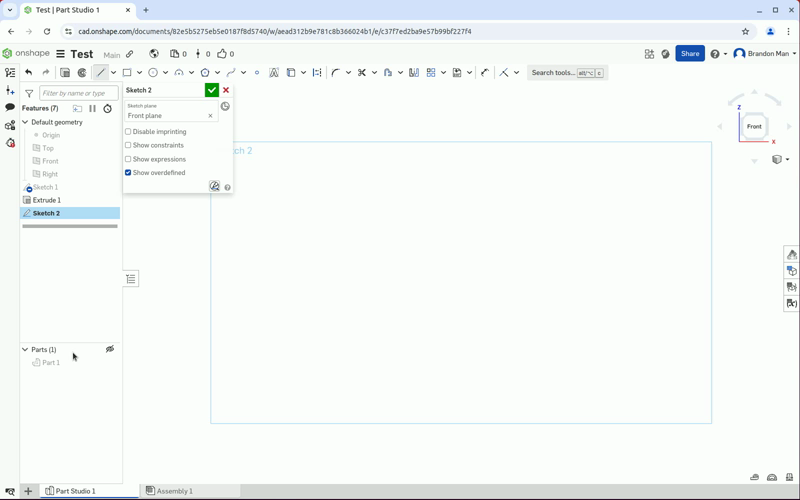
mouse_move(350, 275)
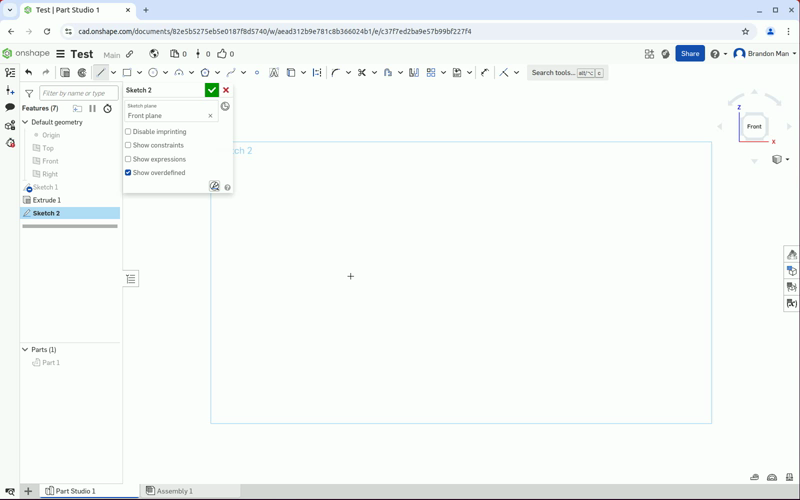
click(350, 275)
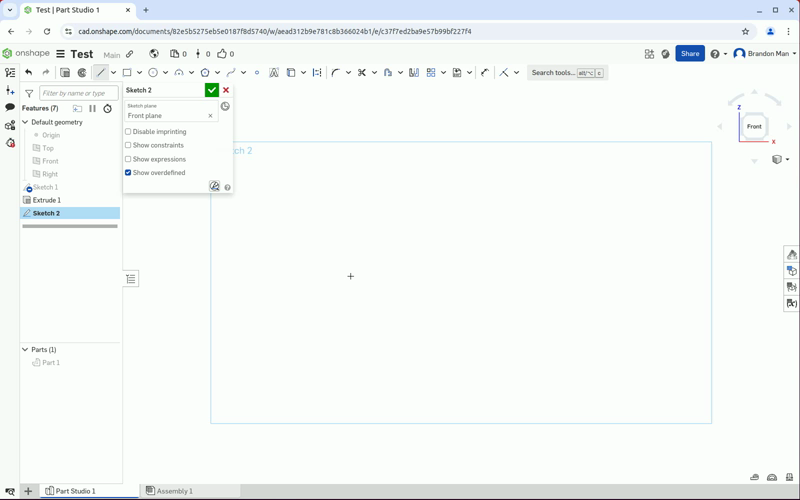
key_up(shift)
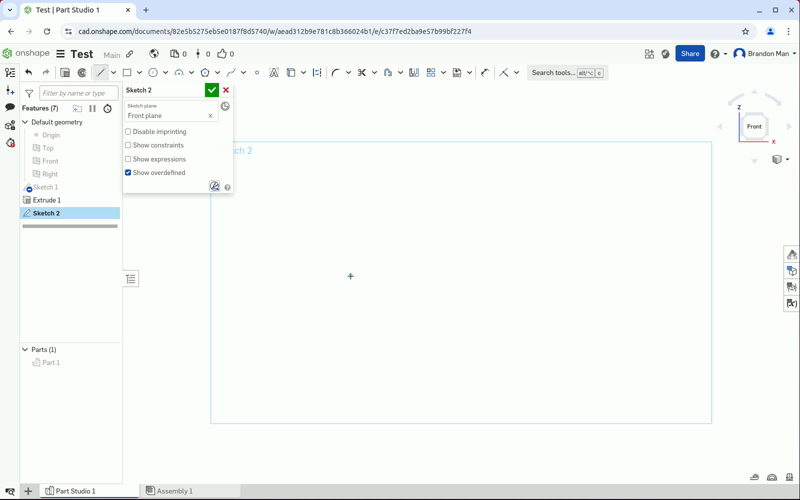
key_down(shift)
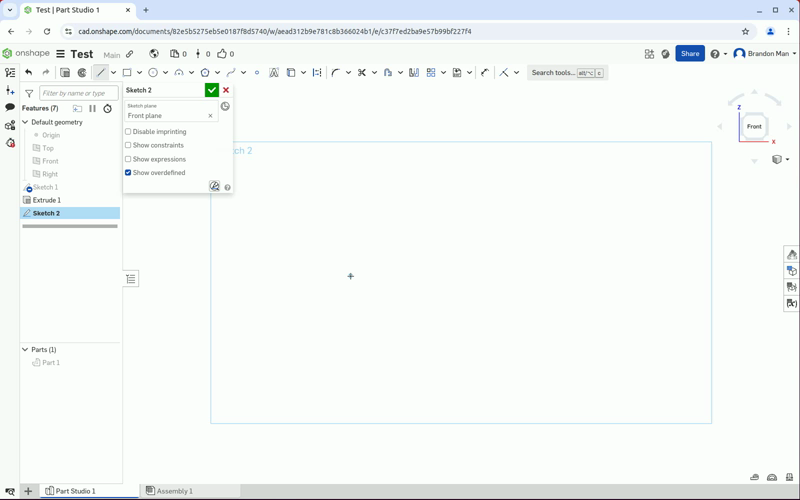
mouse_move(567, 276)
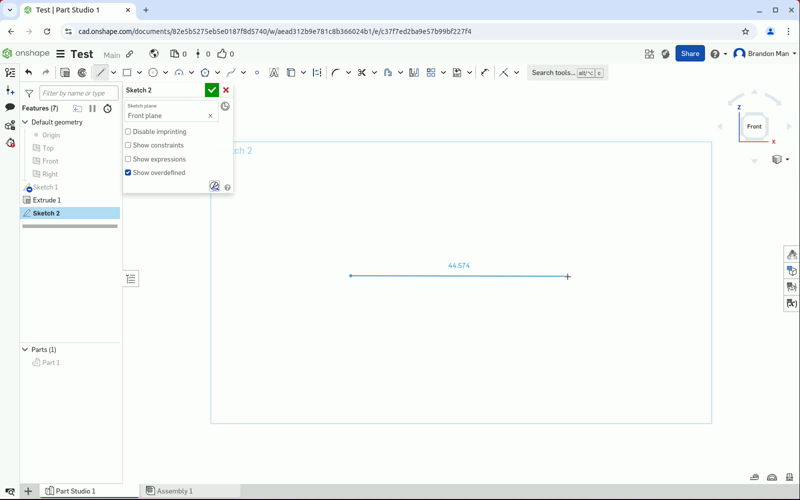
click(567, 276)
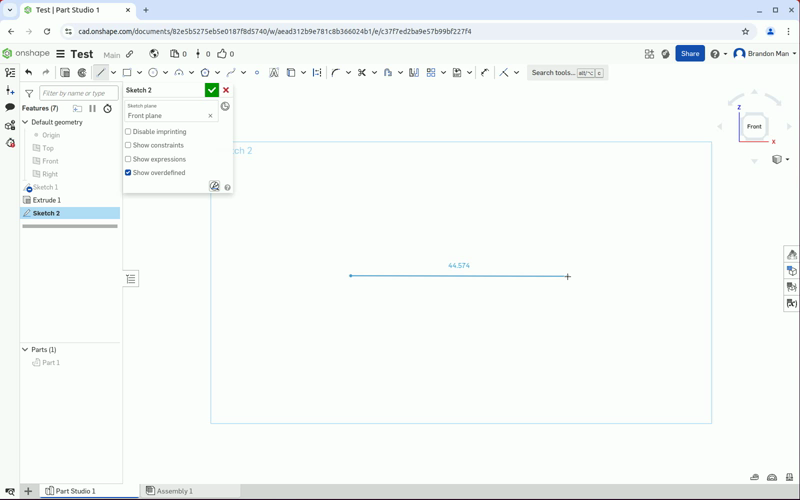
key_up(shift)
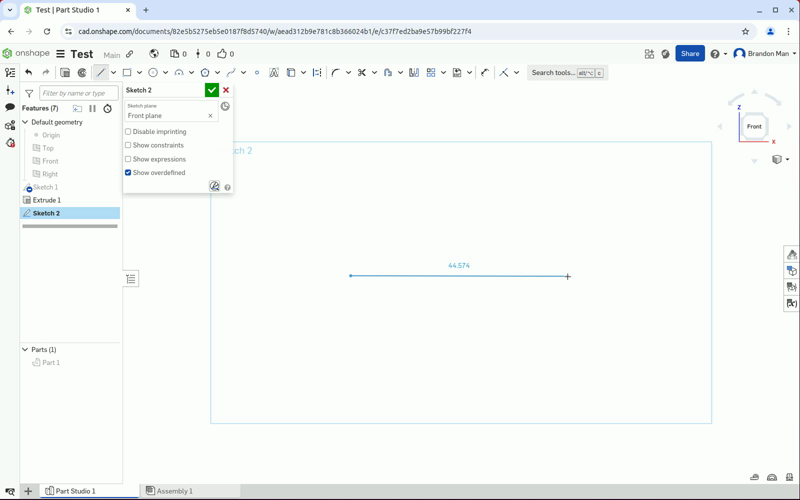
key_down(shift)
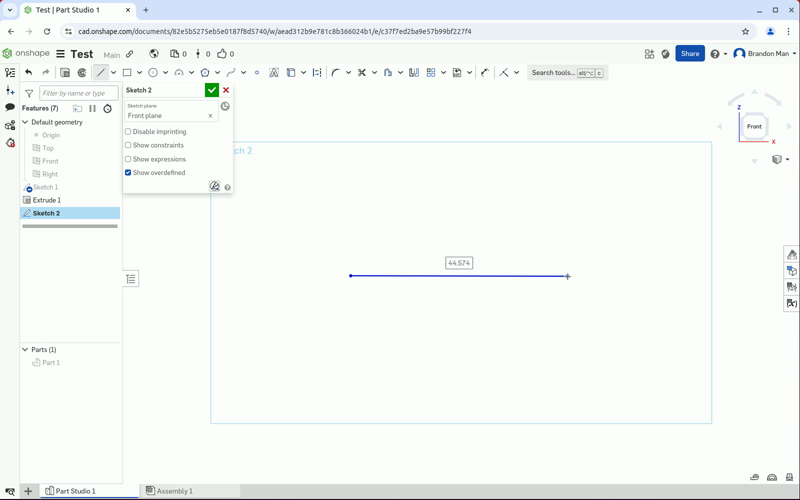
mouse_move(567, 198)
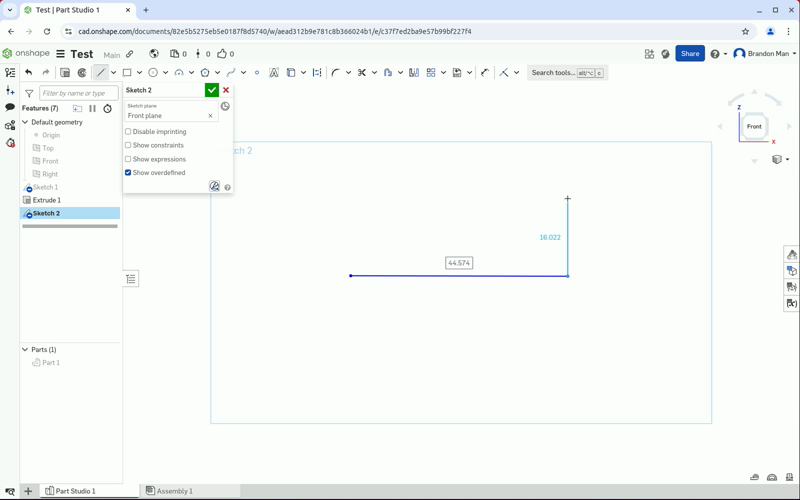
click(567, 198)
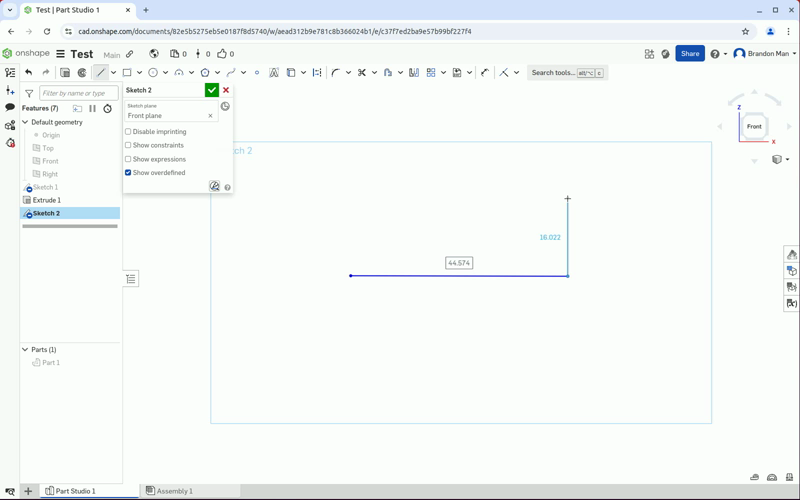
key_up(shift)
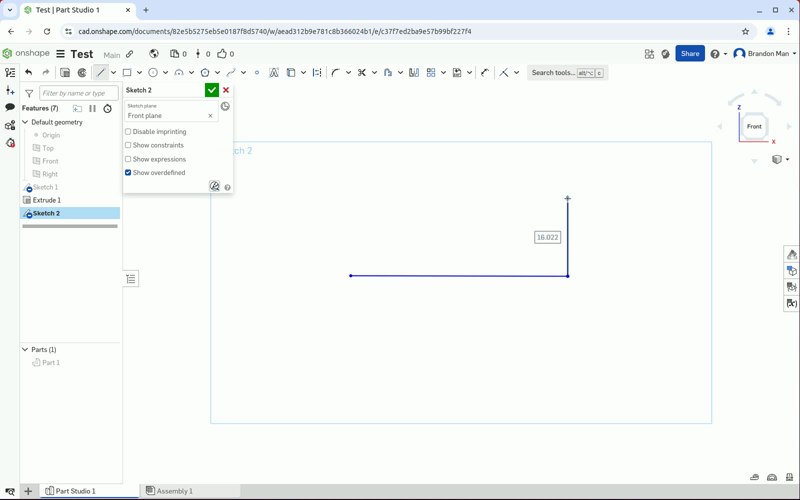
key_down(shift)
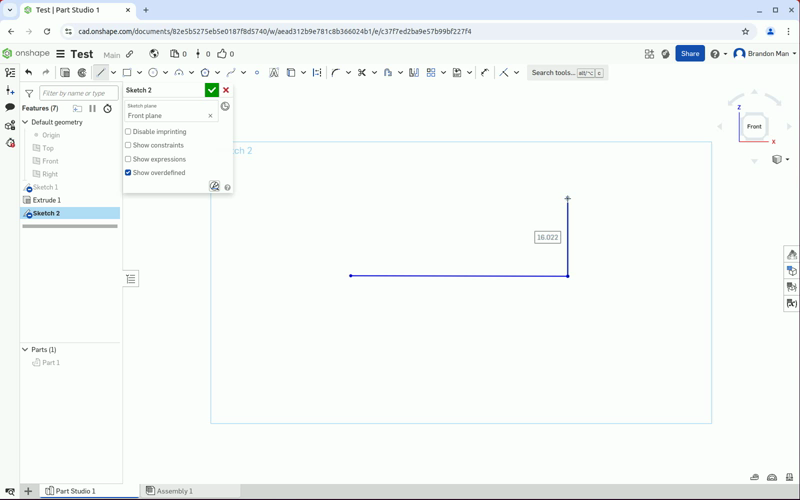
mouse_move(350, 198)
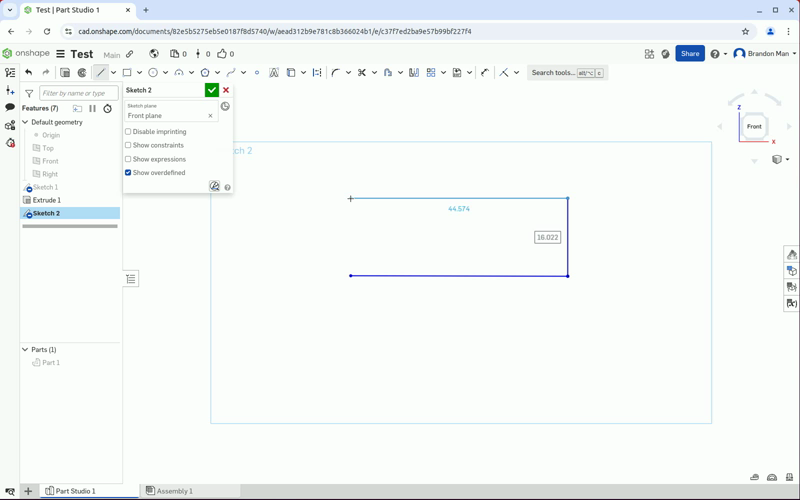
click(350, 198)
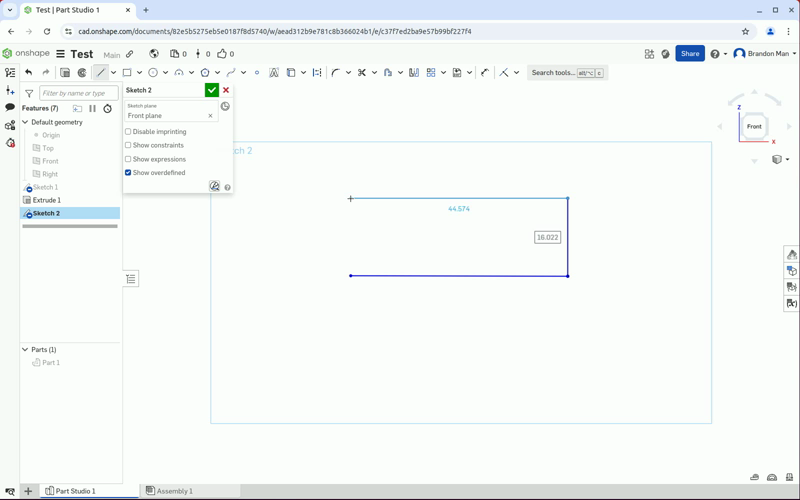
key_up(shift)
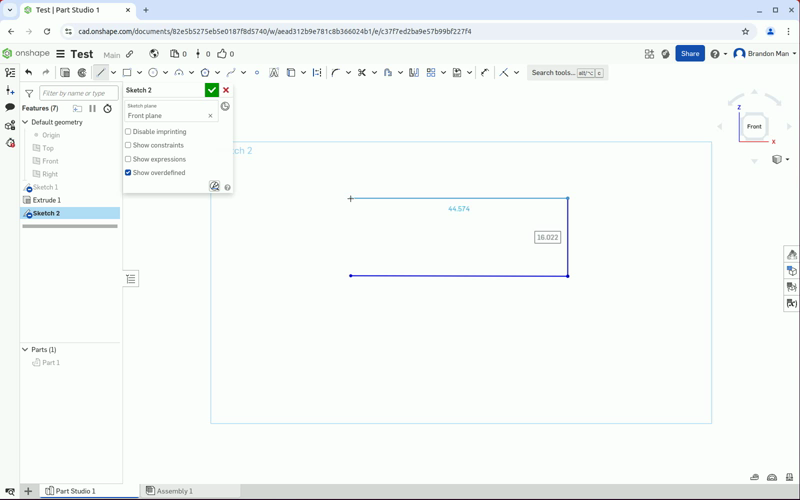
key_down(shift)
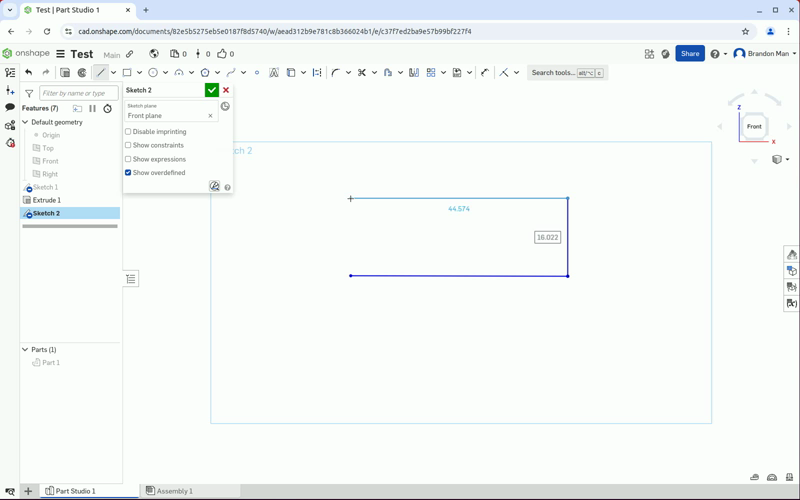
mouse_move(350, 275)
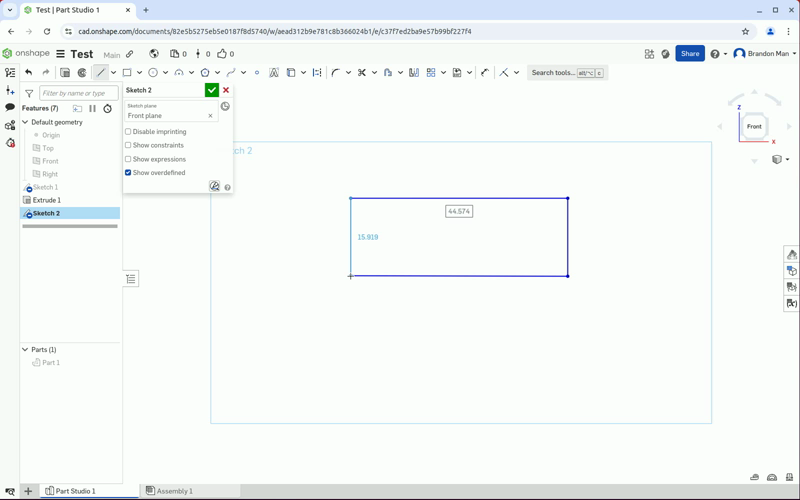
key_up(shift)
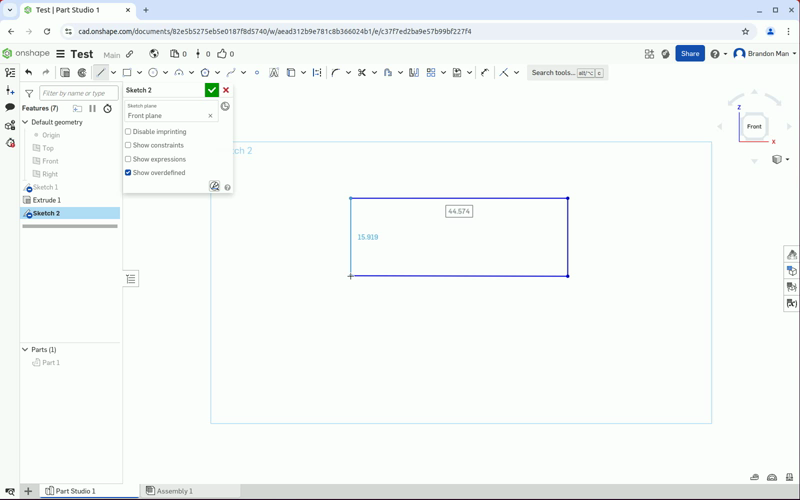
click(350, 275)
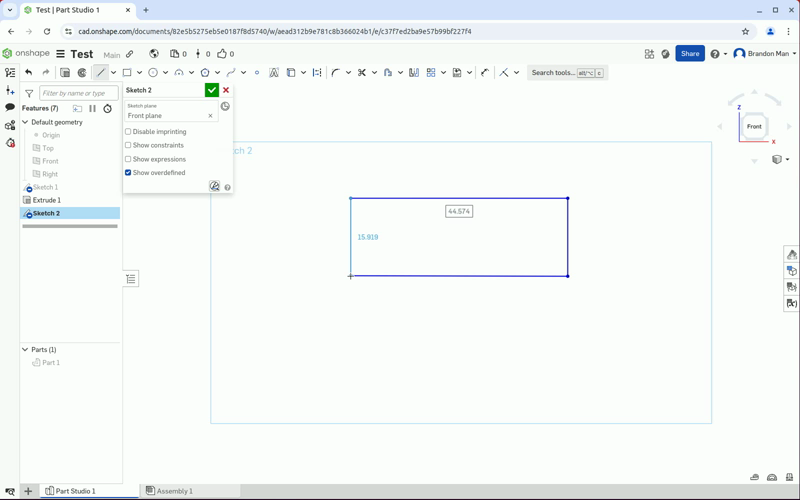
key(esc)
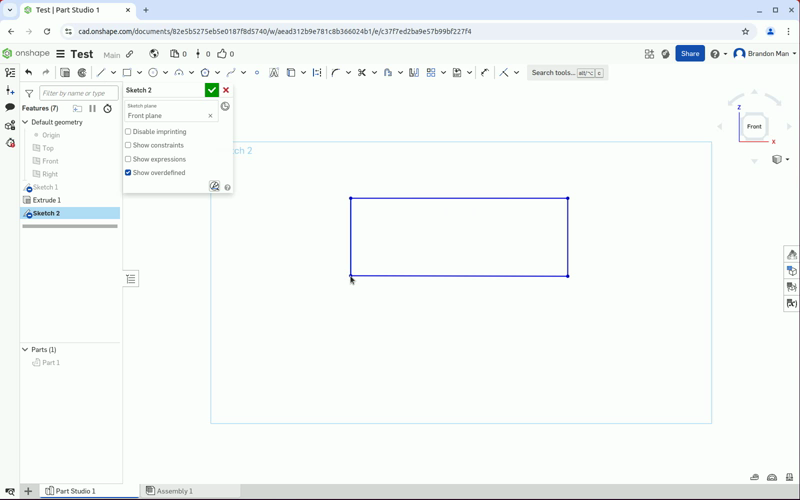
mouse_move(532, 256)
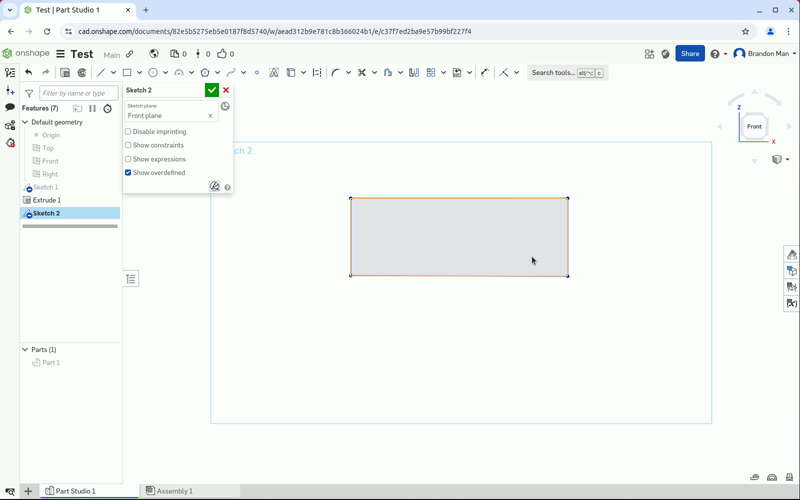
click(532, 256)
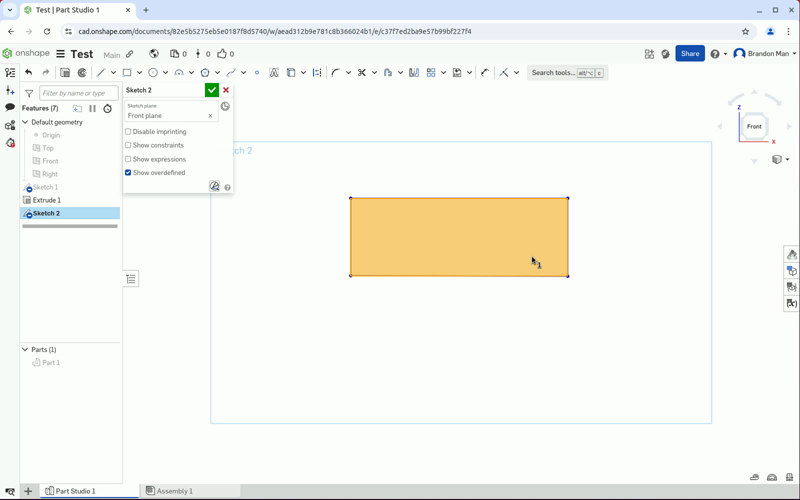
mouse_move(73, 352)
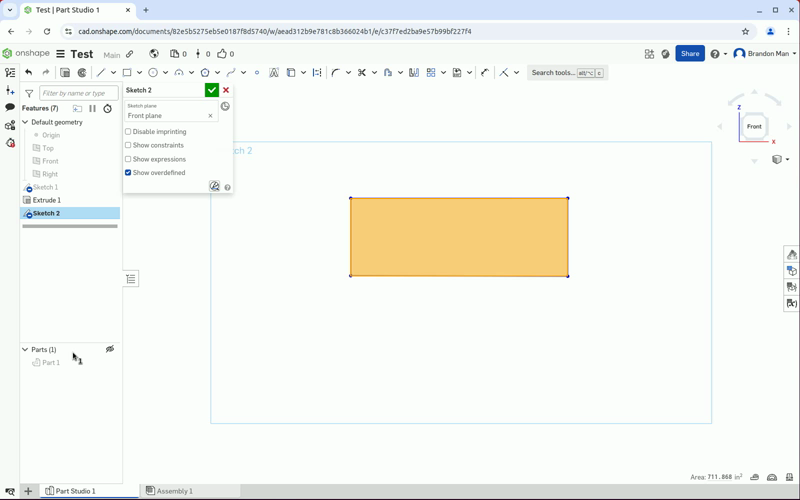
key(shift+y)
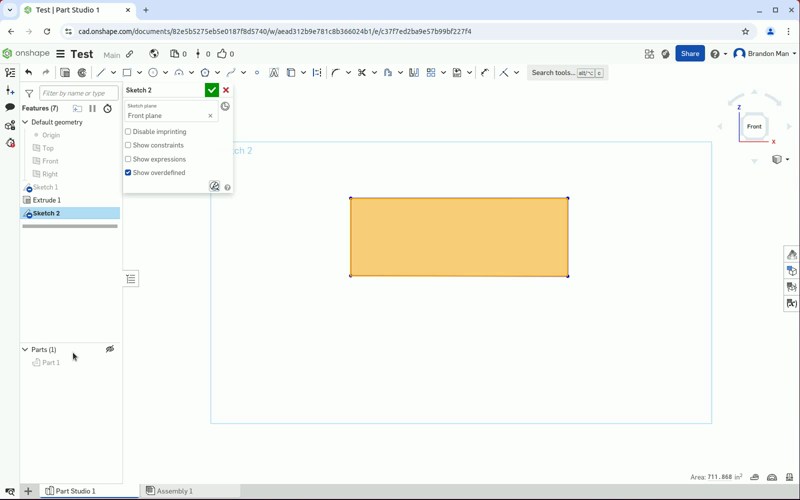
key(shift+e)
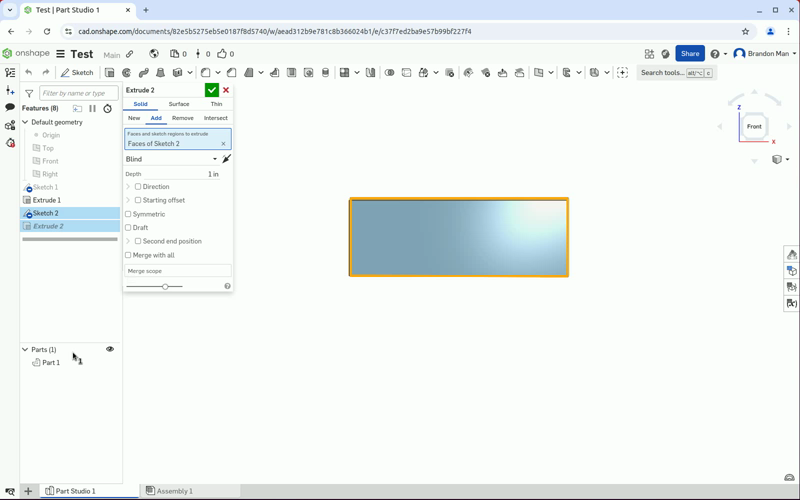
mouse_move(143, 106)
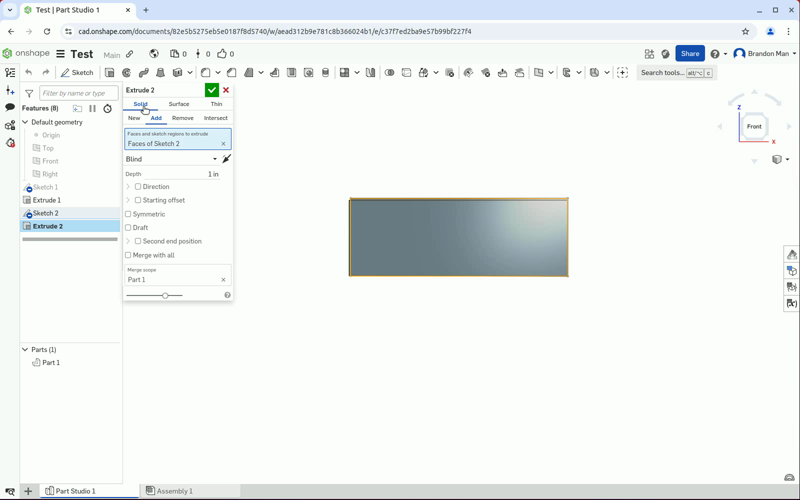
click(143, 106)
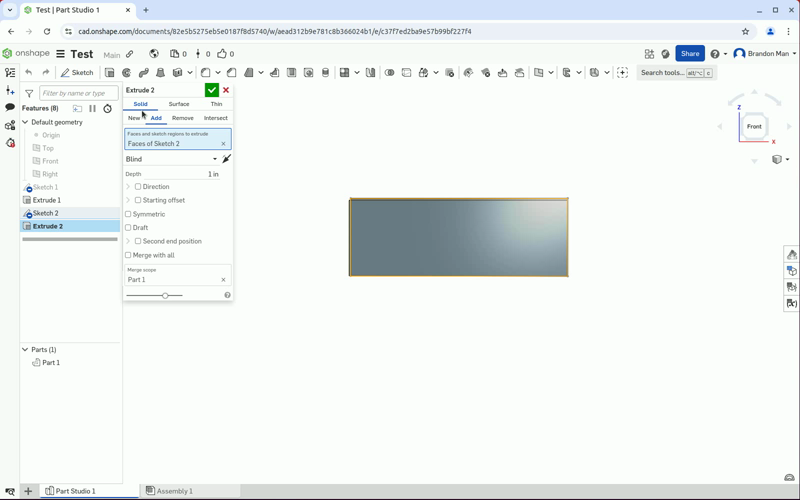
mouse_move(137, 120)
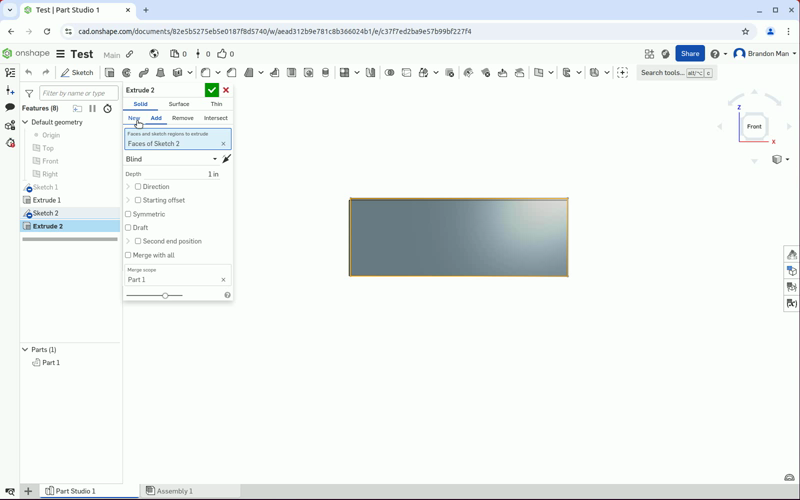
click(137, 120)
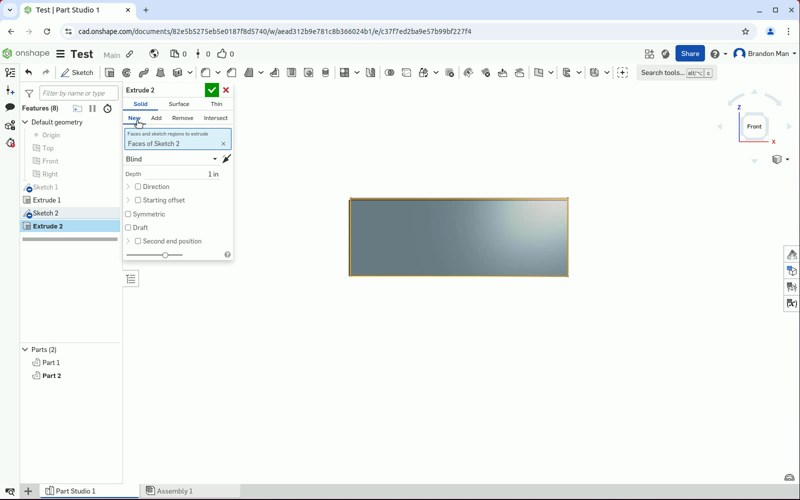
key(tab, 4)
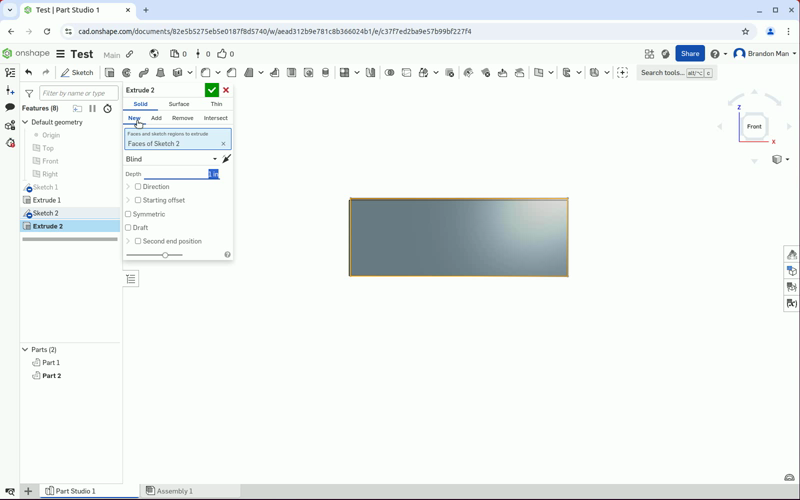
text(10.591)
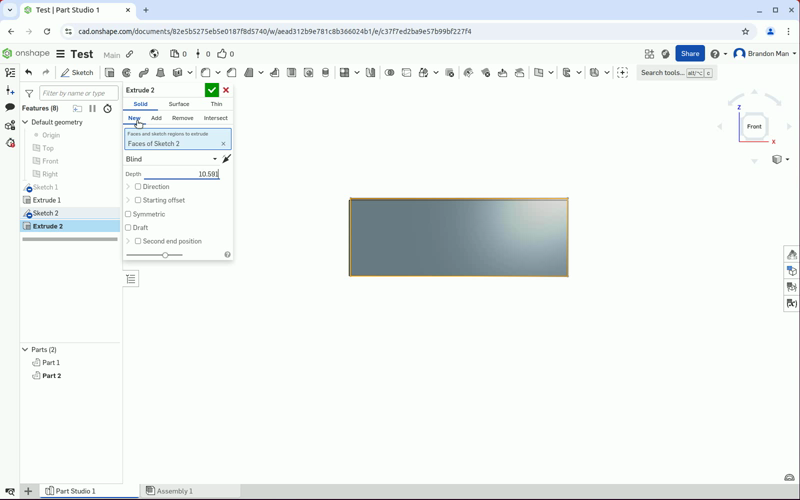
key(enter)
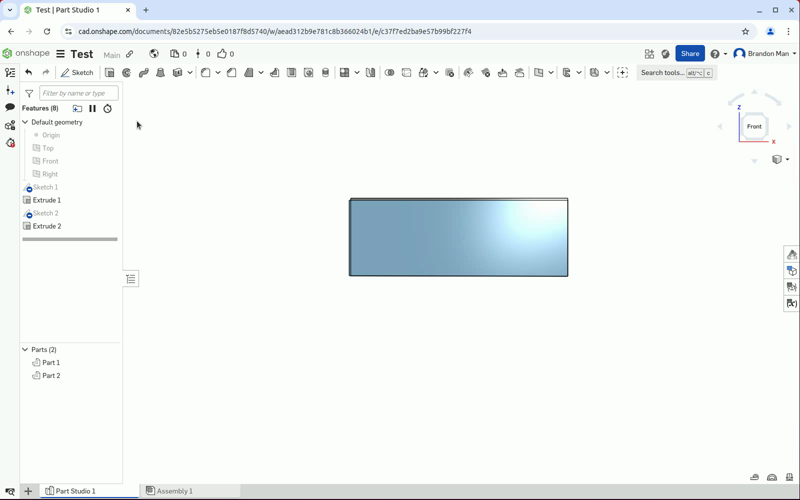
key(shift+h)
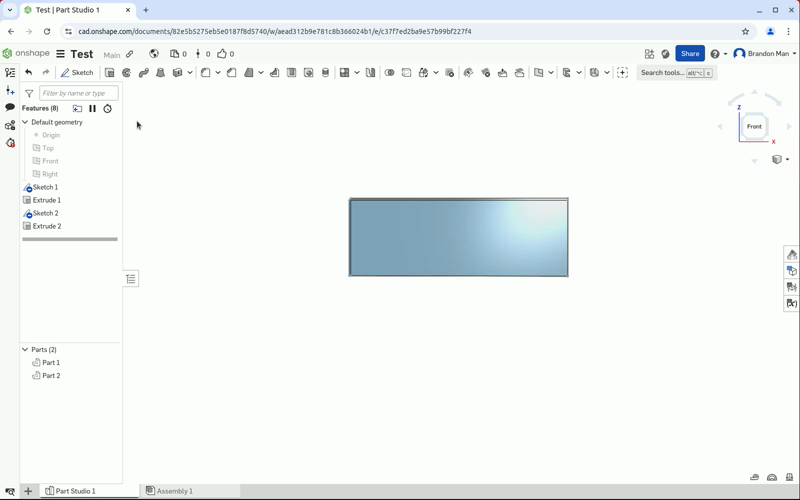
key(shift+h)
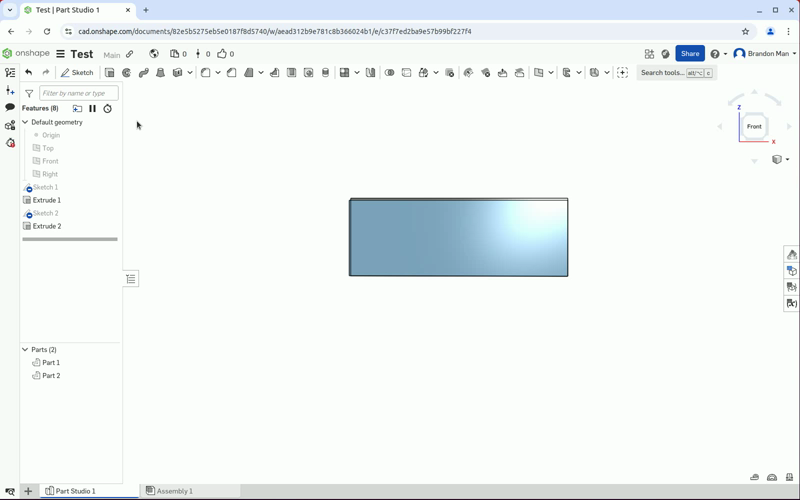
mouse_move(73, 189)
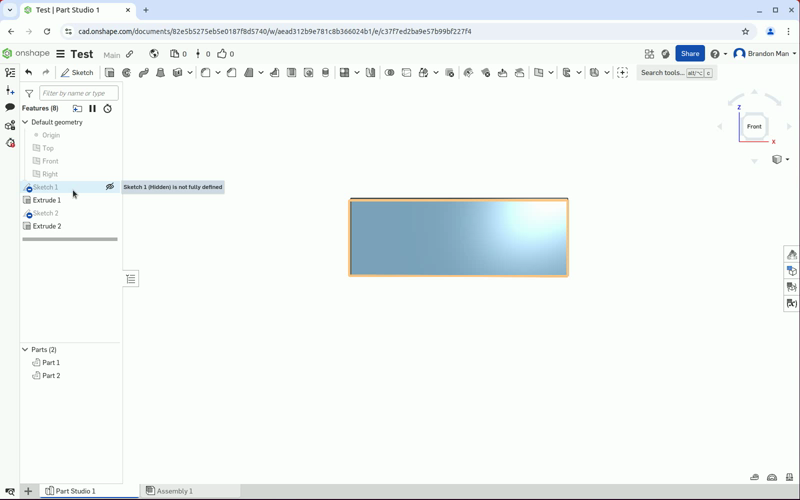
click(73, 189)
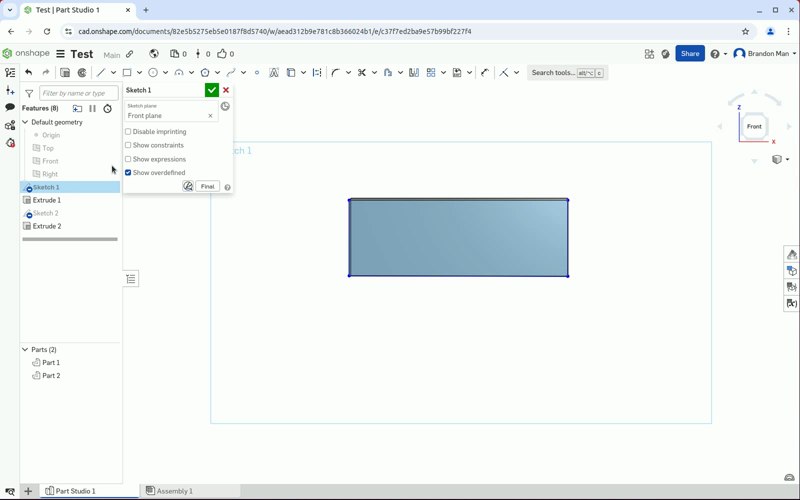
mouse_move(229, 92)
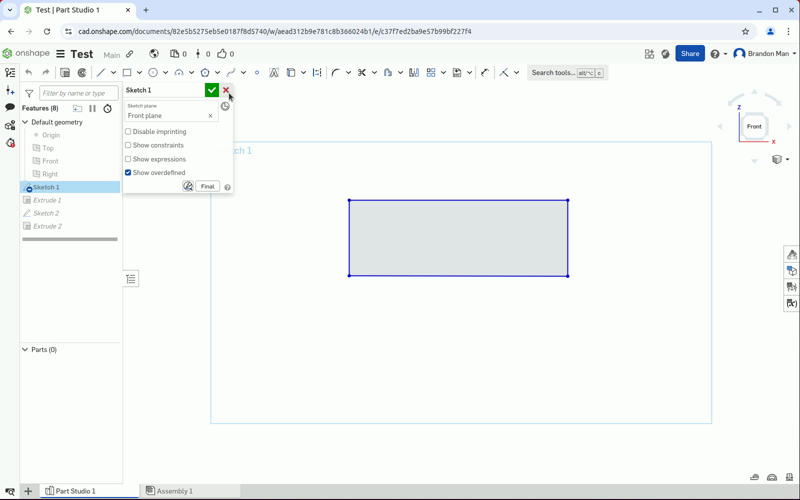
click(229, 92)
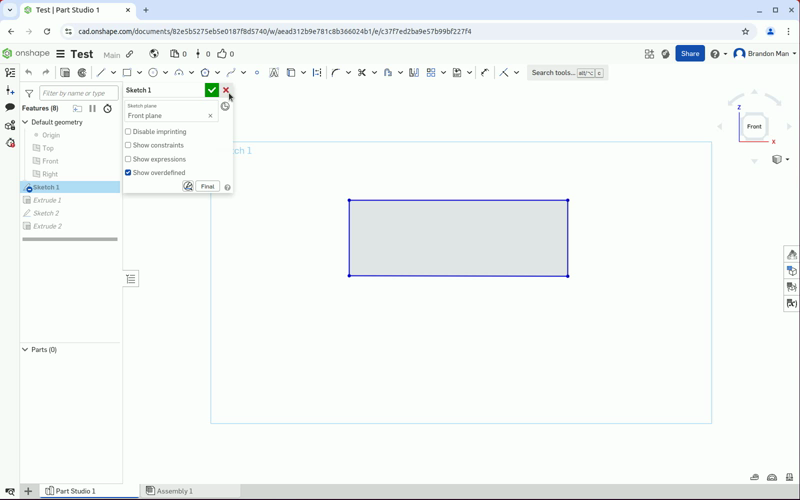
key(shift+s)
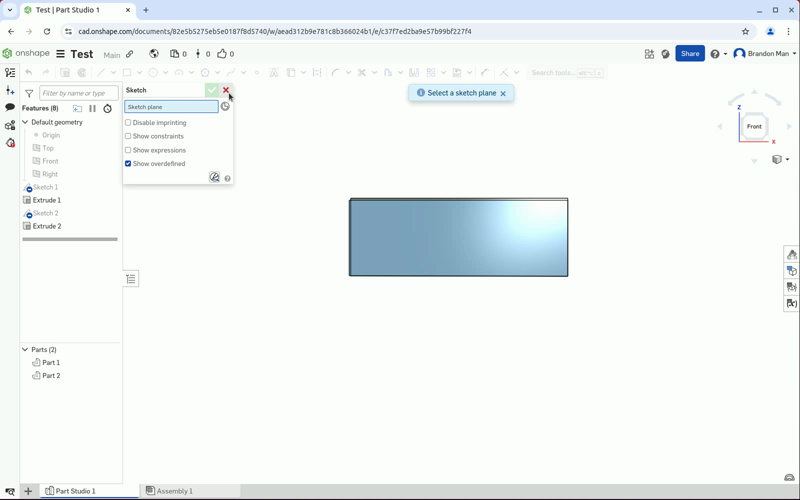
mouse_move(73, 163)
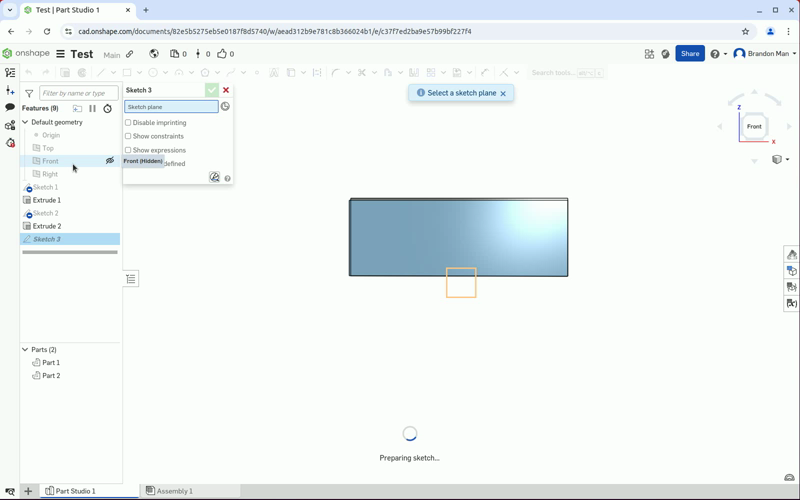
click(73, 163)
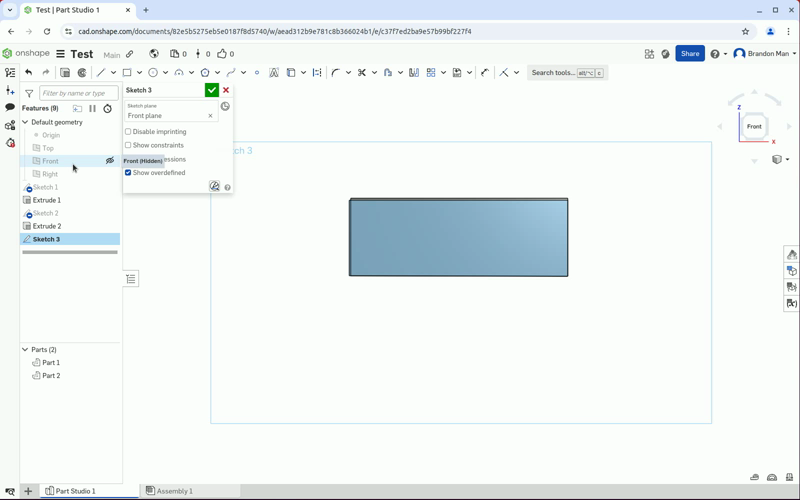
mouse_move(73, 352)
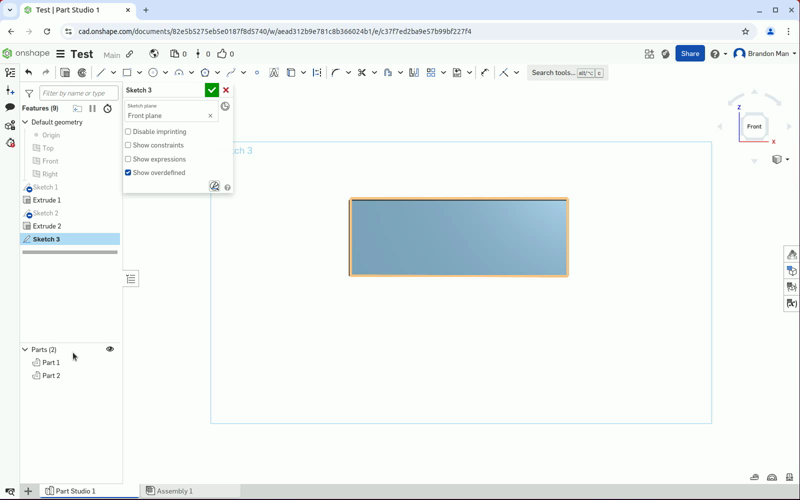
key(y)
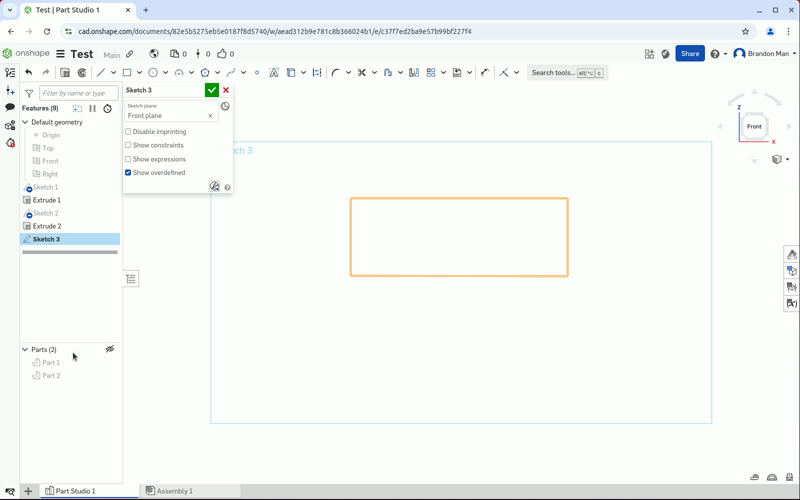
key(l)
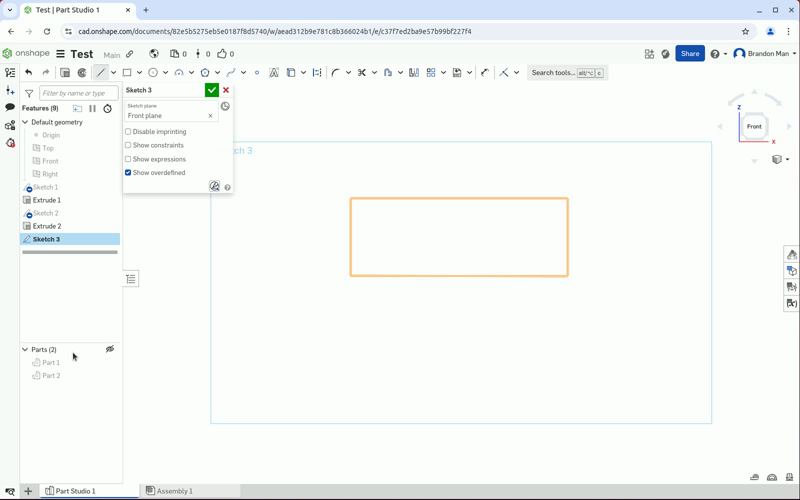
key_down(shift)
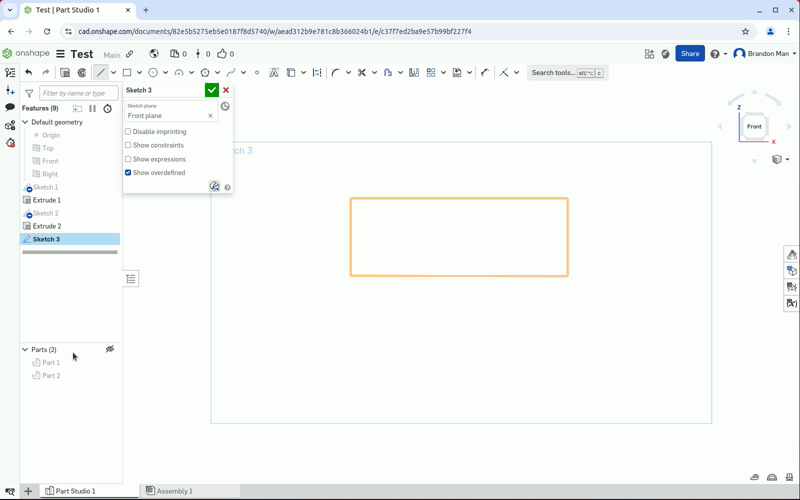
mouse_move(356, 260)
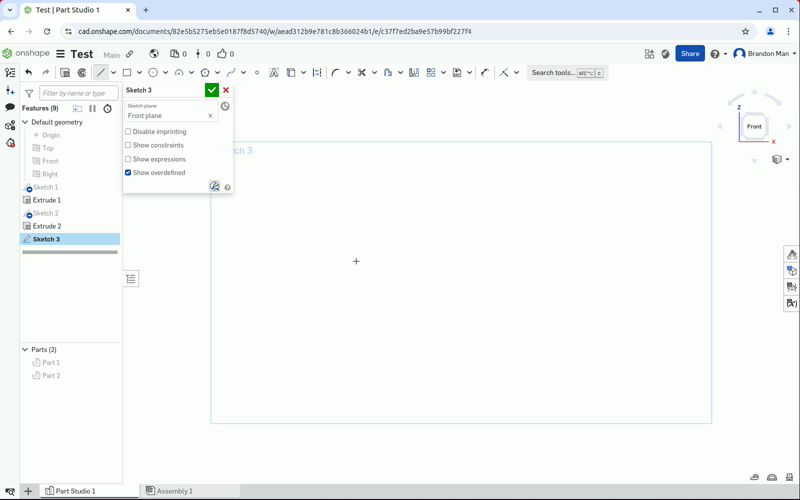
click(356, 260)
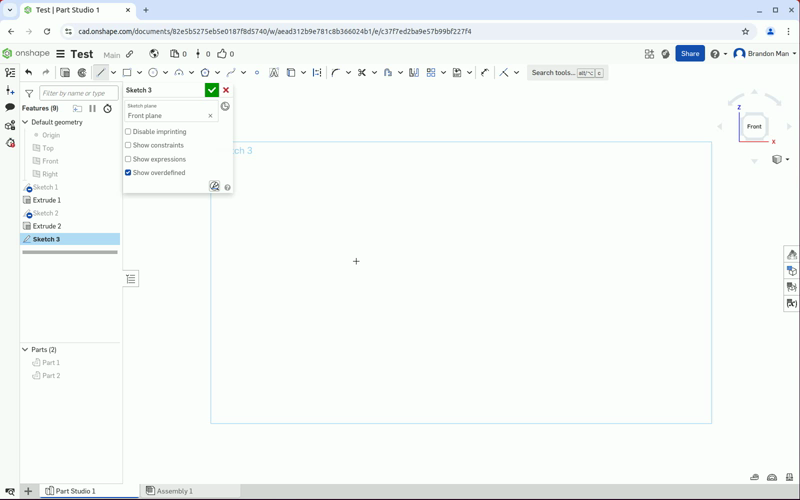
key_up(shift)
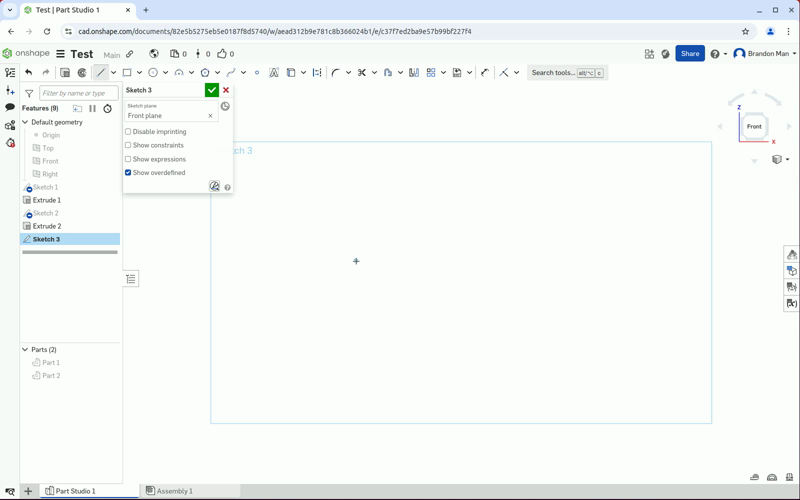
key_down(shift)
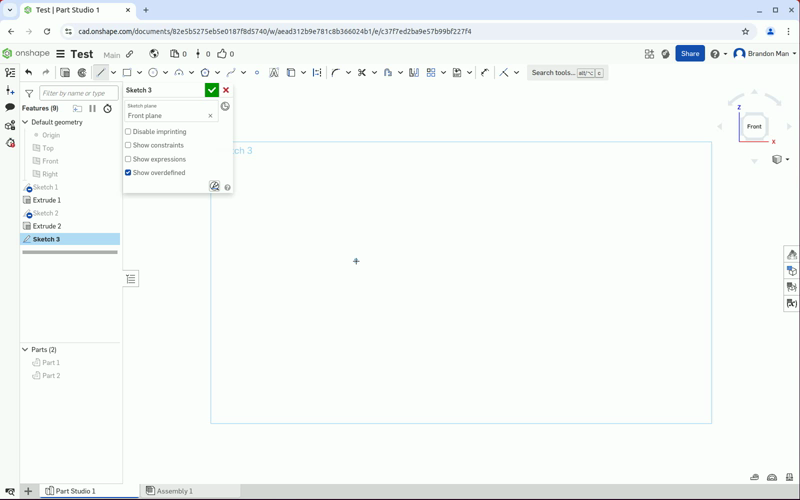
mouse_move(386, 260)
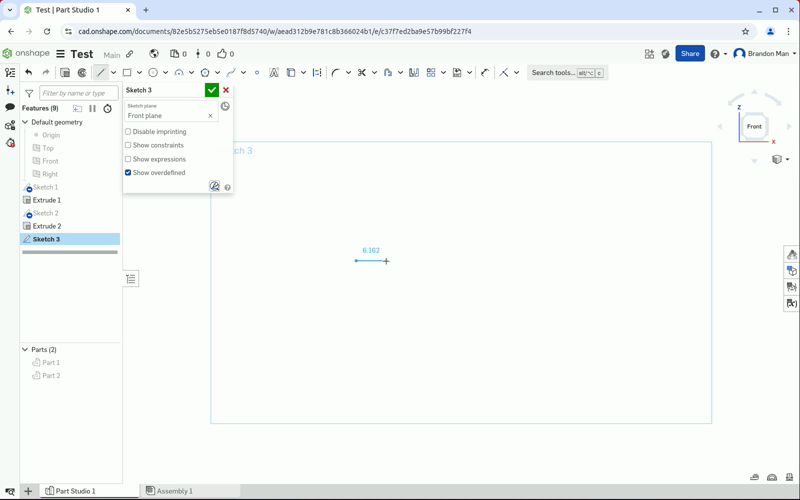
mouse_move(356, 216)
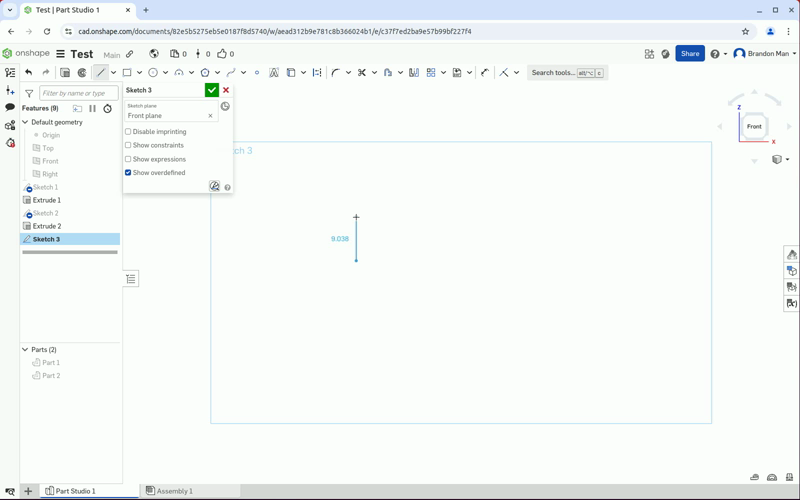
click(356, 216)
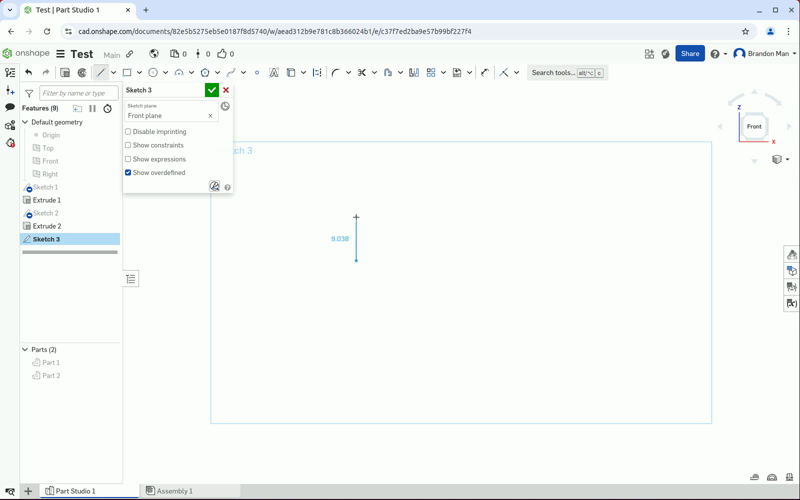
key_up(shift)
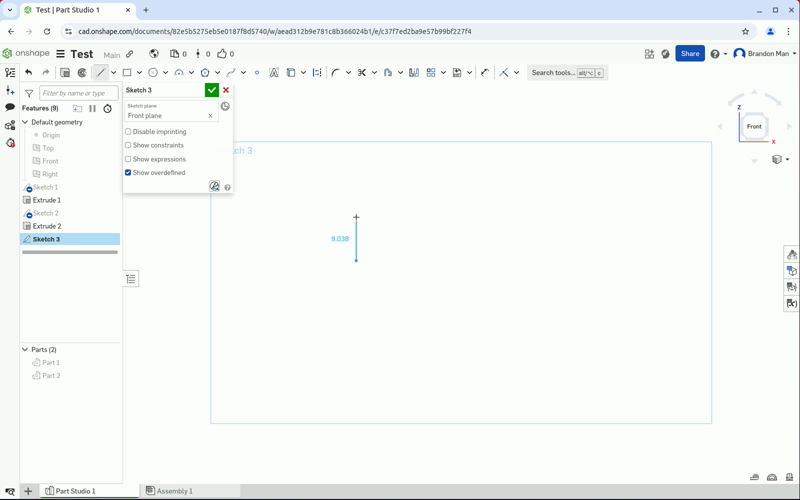
key(esc)
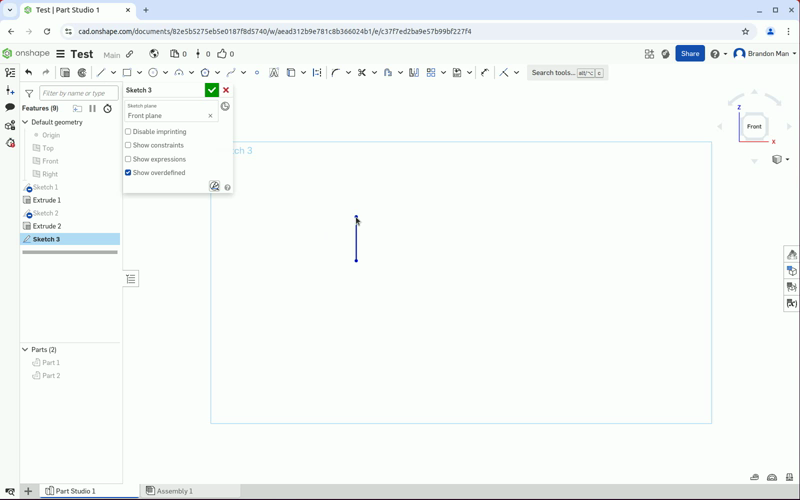
key(a)
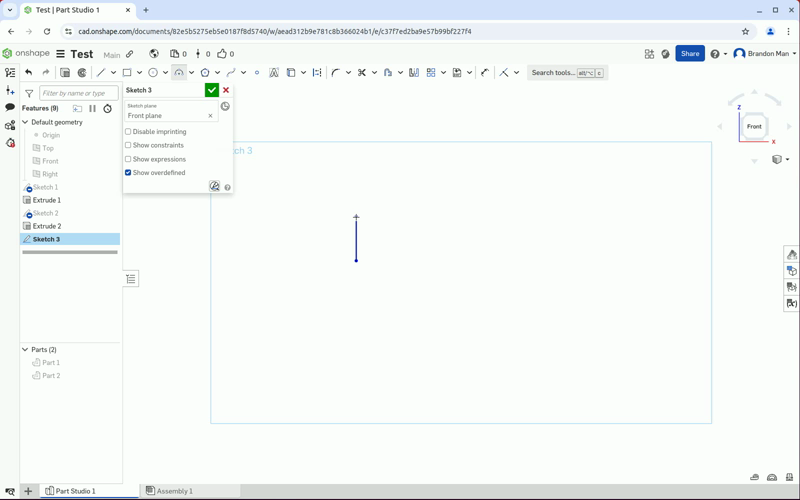
mouse_move(356, 216)
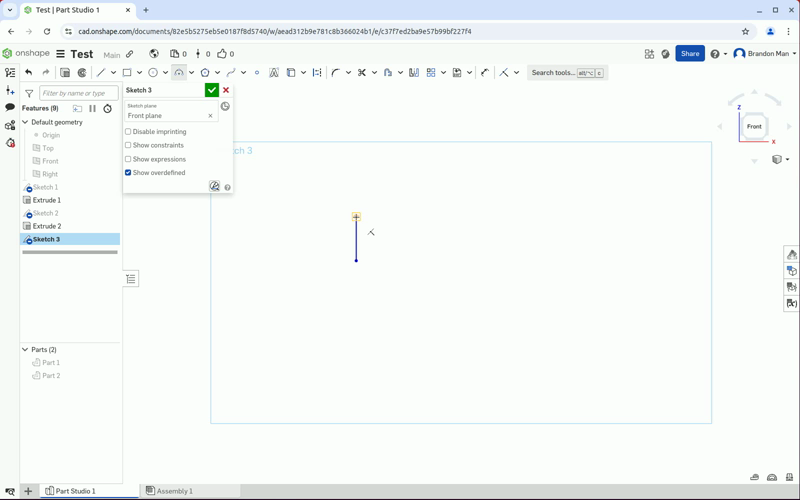
click(356, 216)
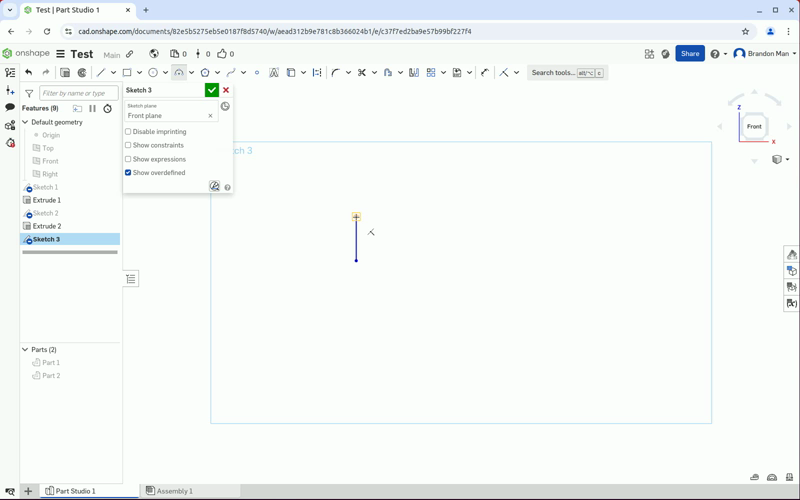
mouse_move(356, 260)
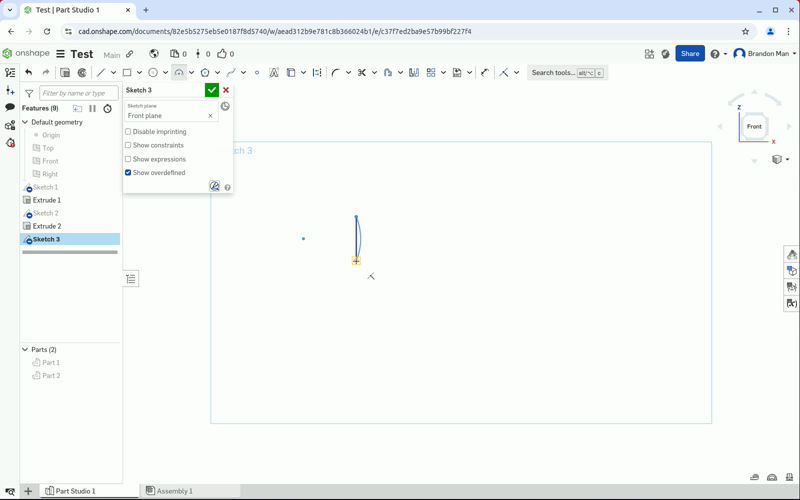
click(356, 260)
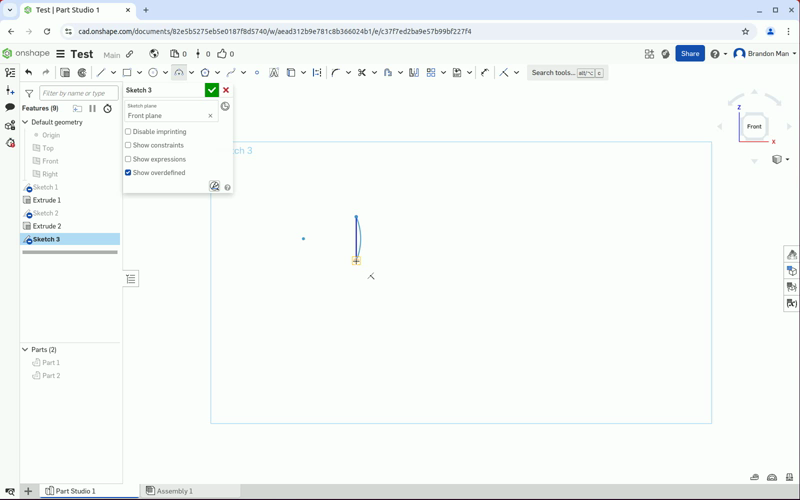
key_down(shift)
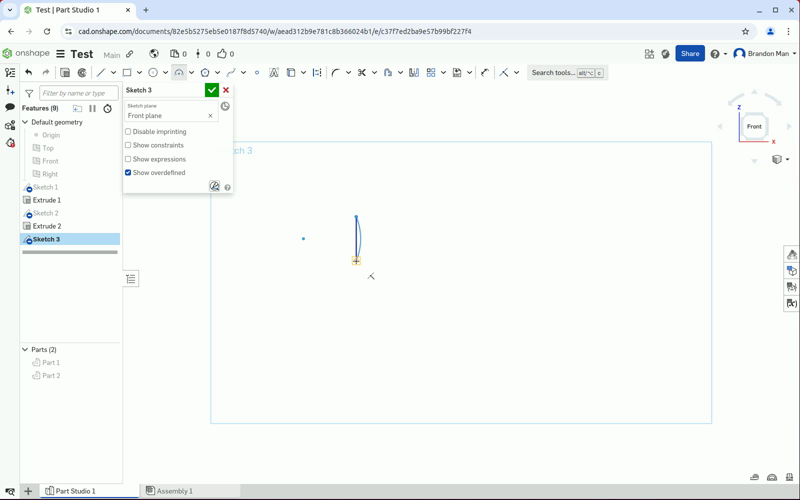
mouse_move(347, 238)
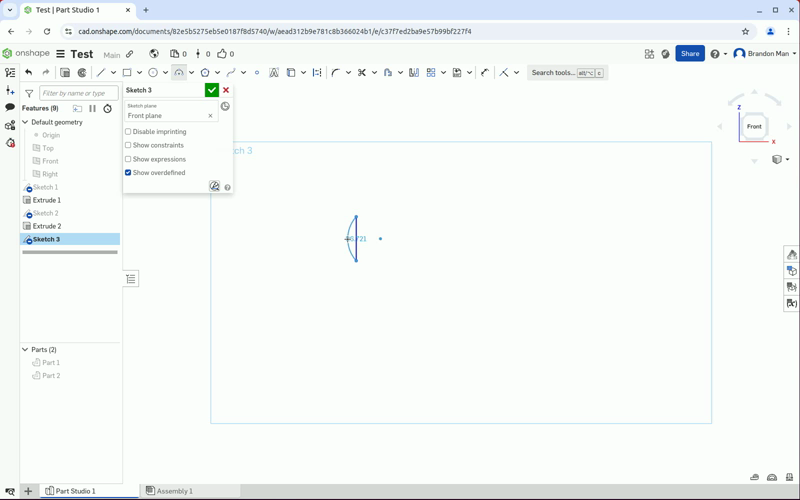
click(347, 238)
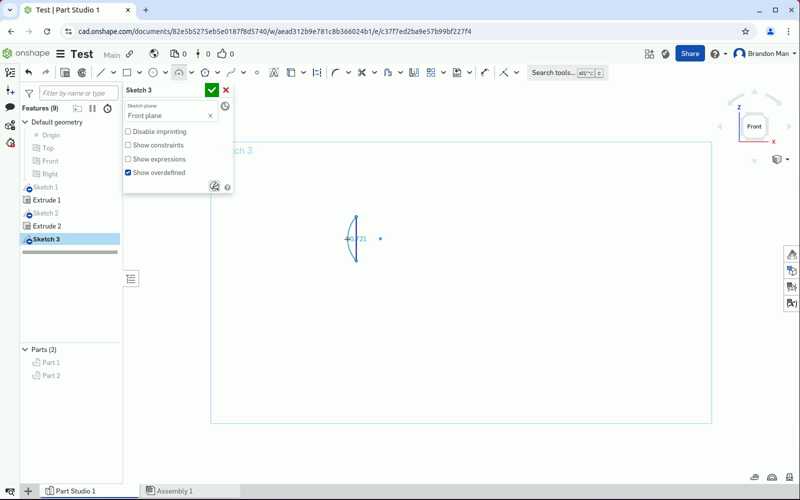
key_up(shift)
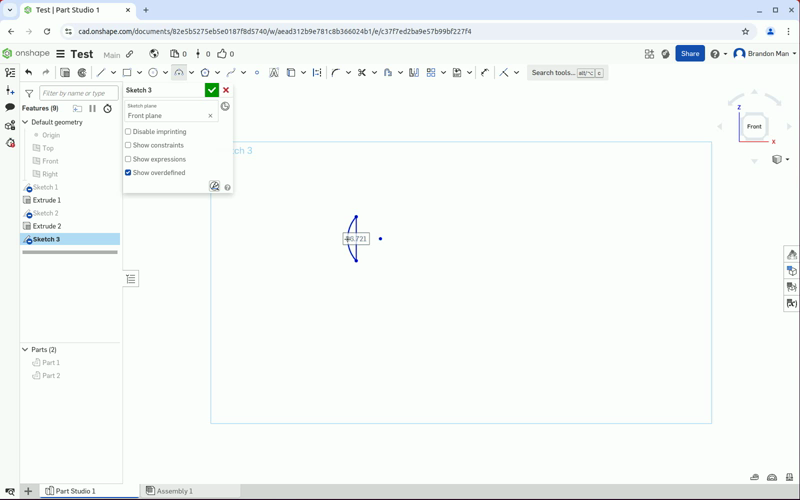
key(esc)
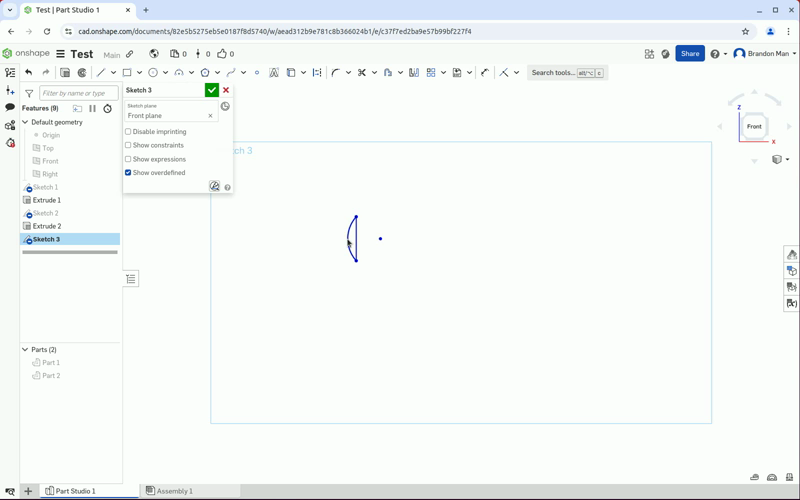
mouse_move(355, 256)
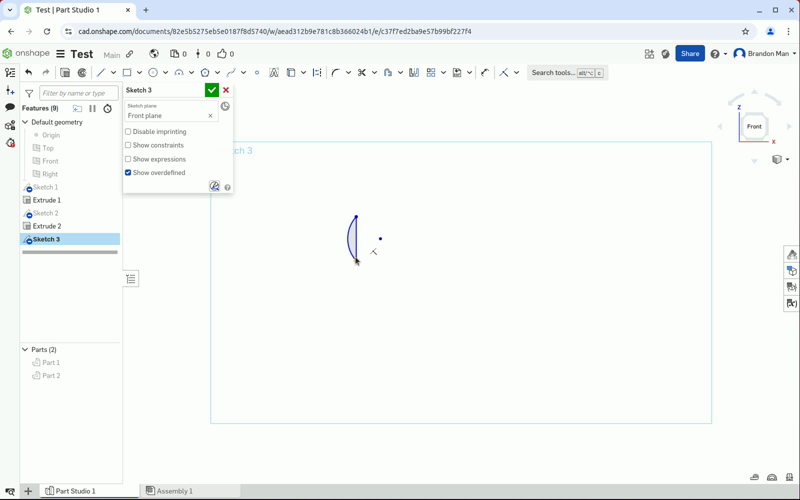
scroll(6)
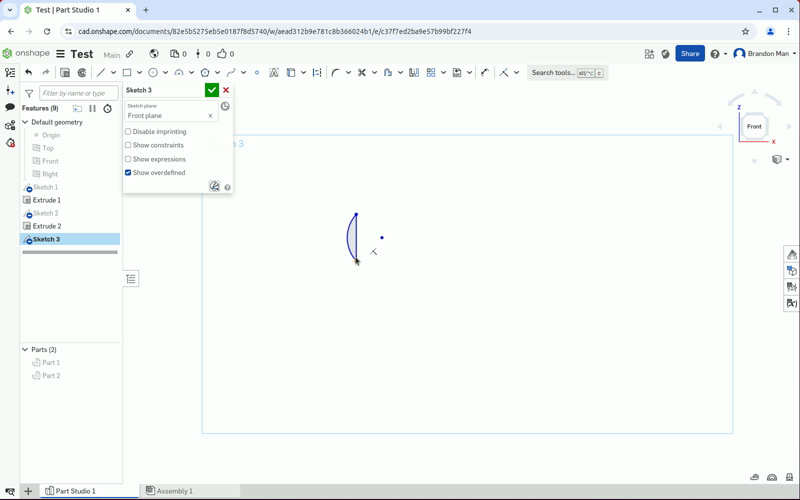
scroll(6)
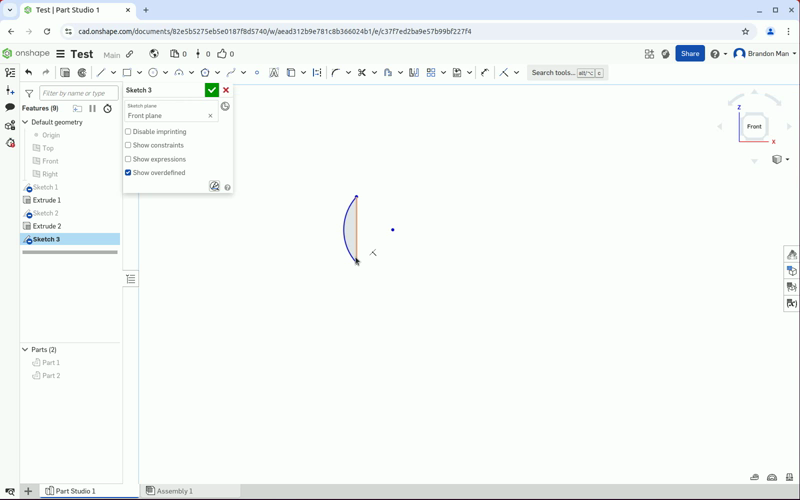
scroll(6)
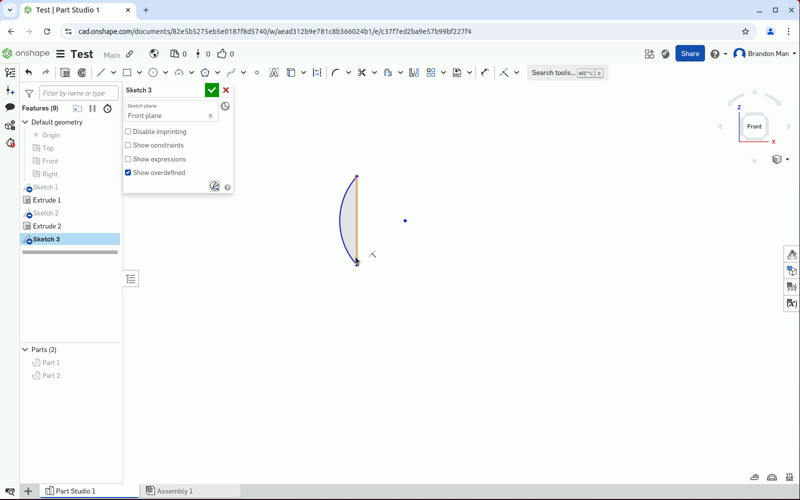
scroll(6)
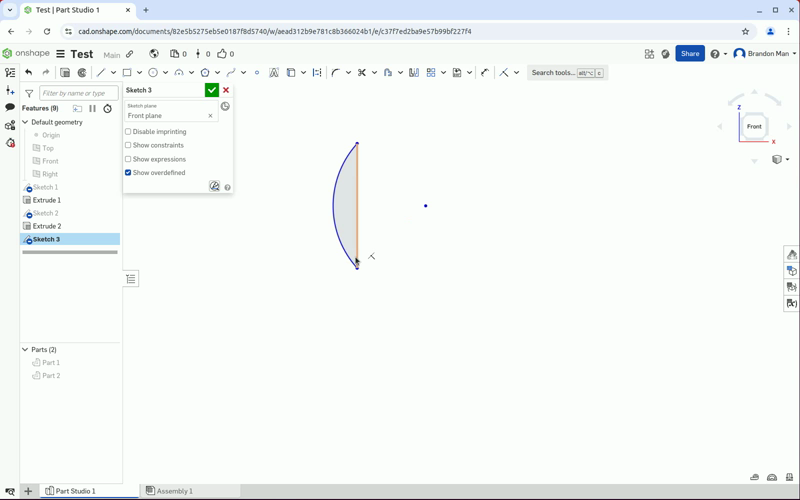
scroll(6)
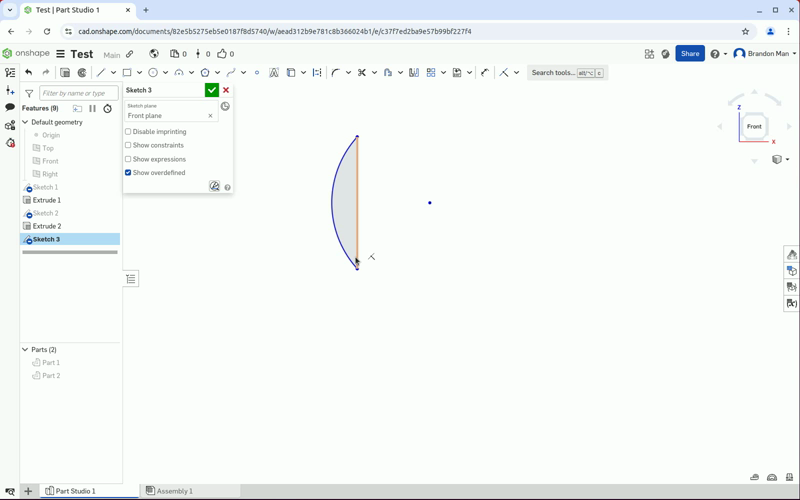
scroll(6)
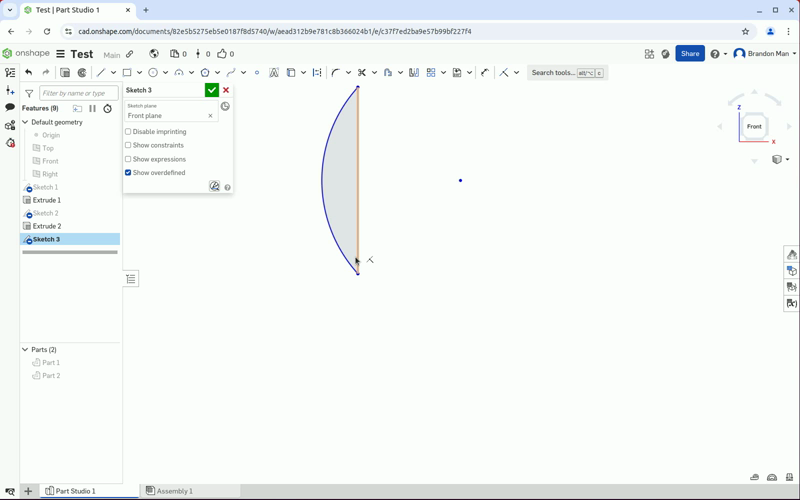
scroll(6)
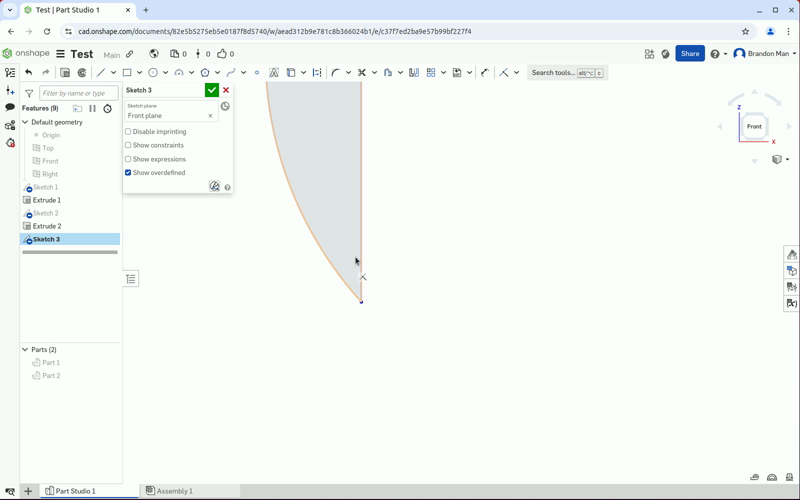
click(355, 256)
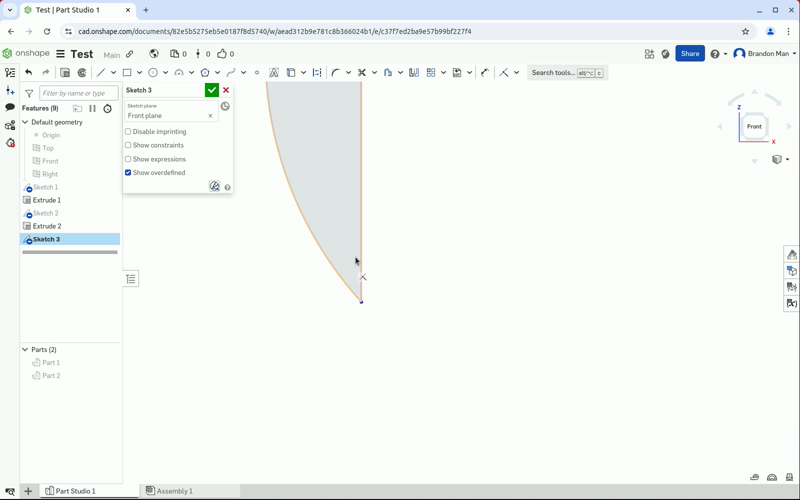
scroll(-6)
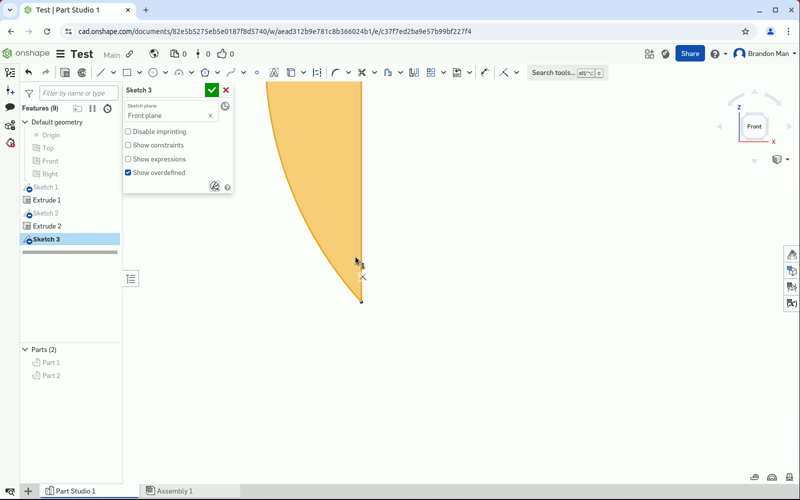
scroll(-6)
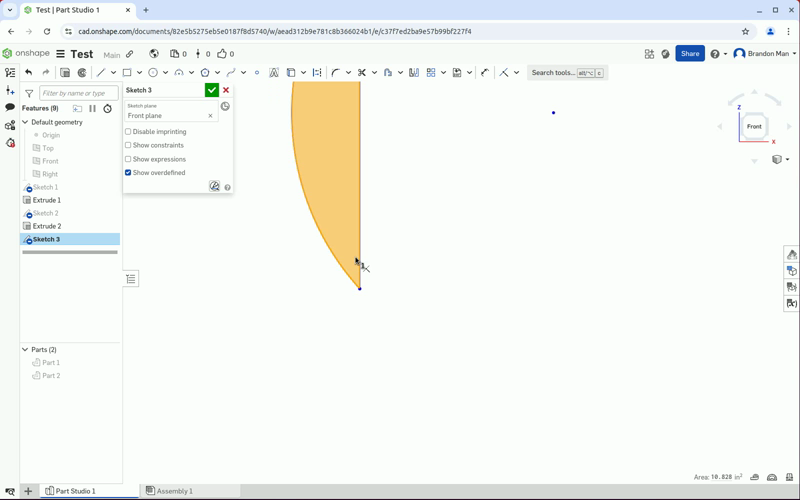
scroll(-6)
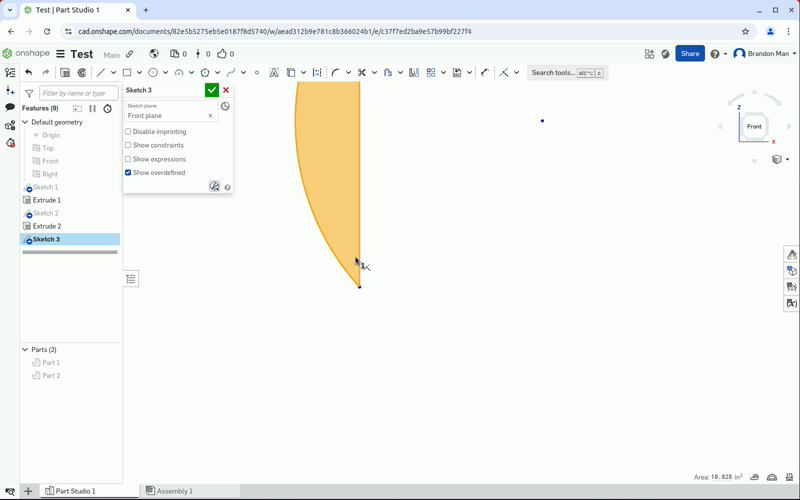
scroll(-6)
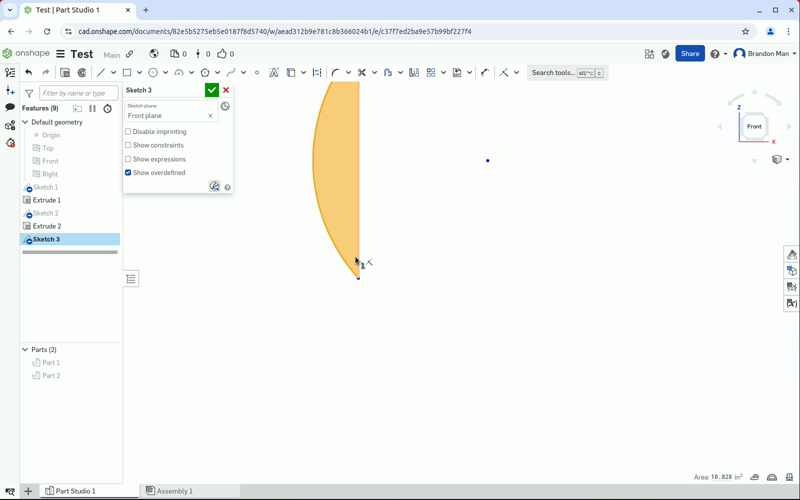
scroll(-6)
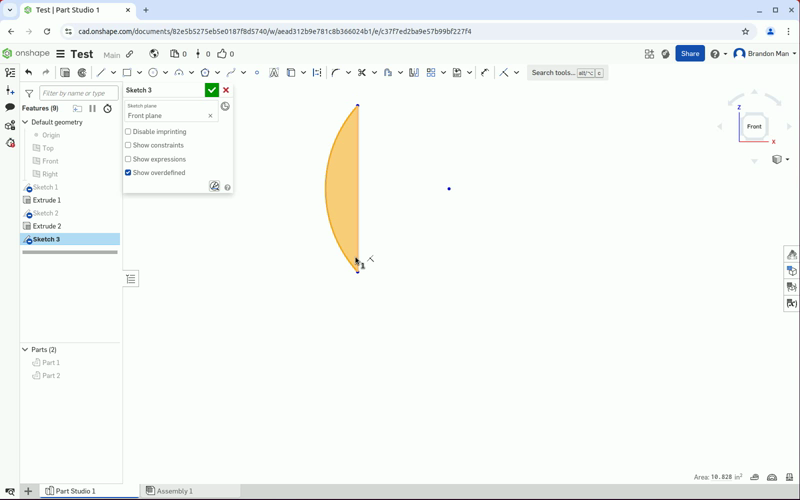
scroll(-6)
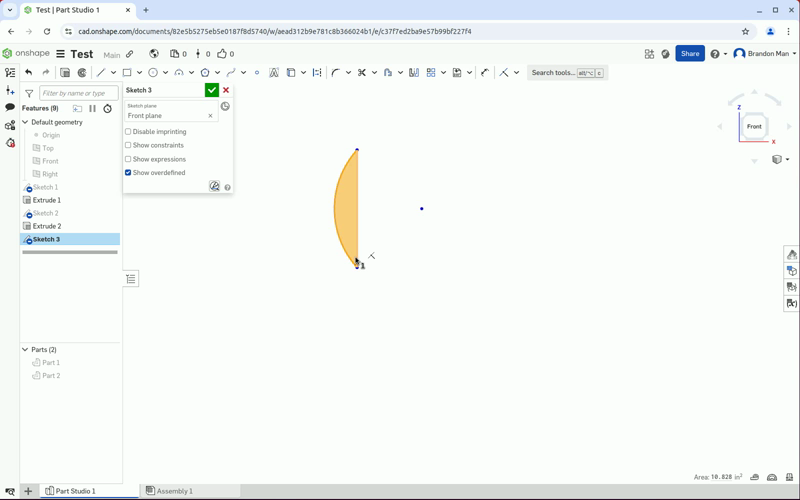
scroll(-6)
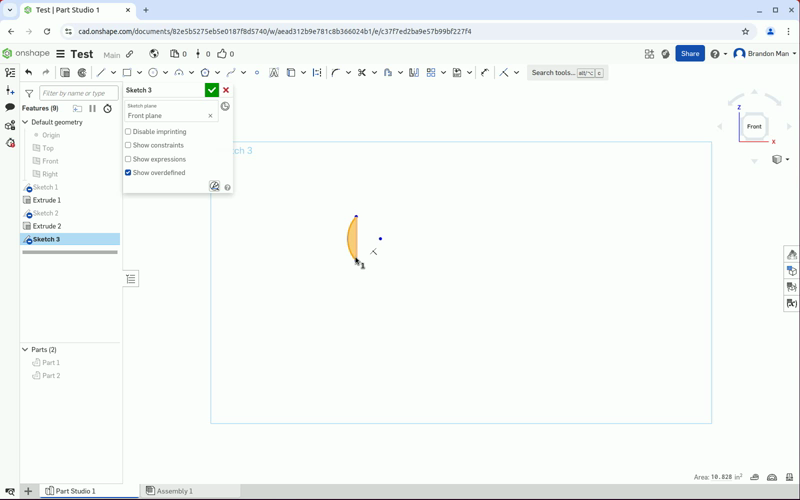
mouse_move(73, 352)
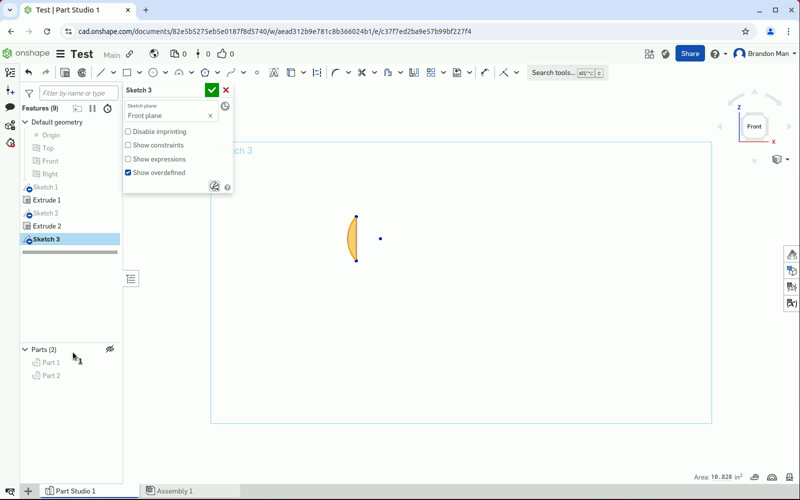
key(shift+y)
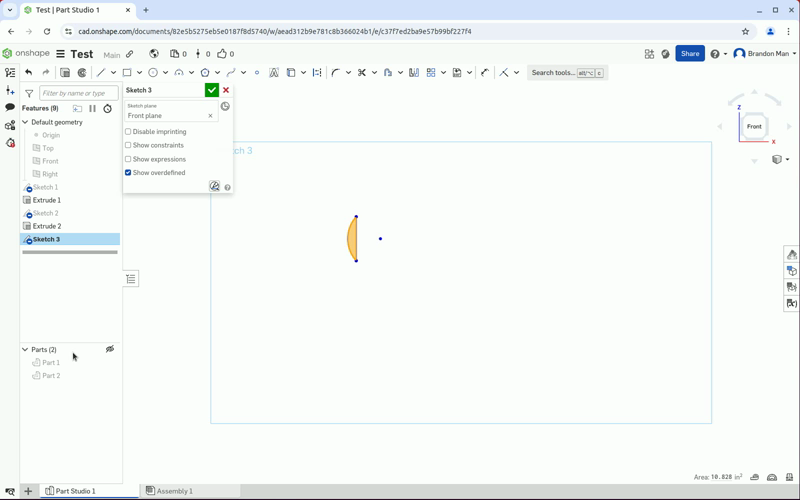
key(shift+e)
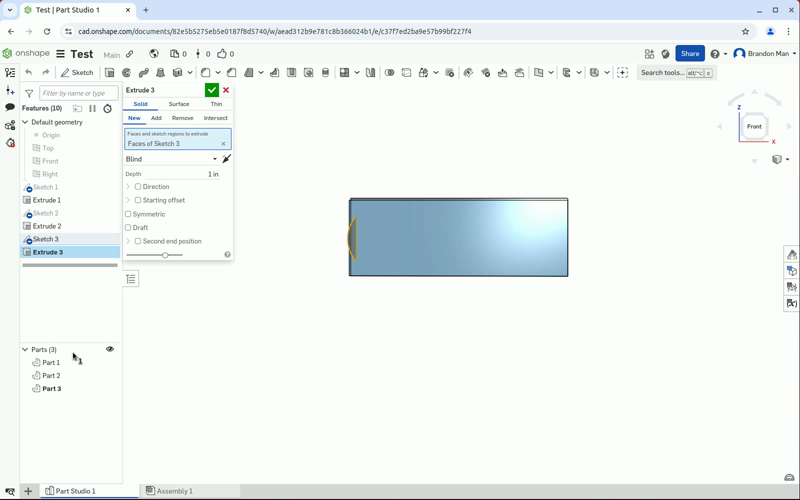
mouse_move(143, 106)
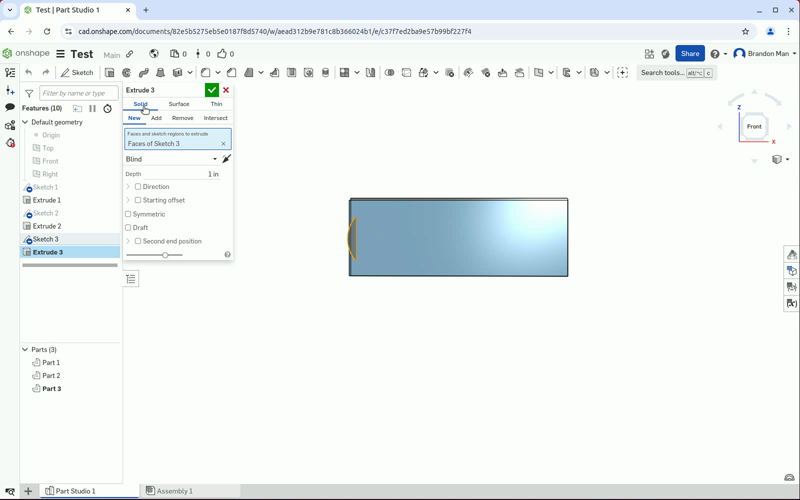
click(143, 106)
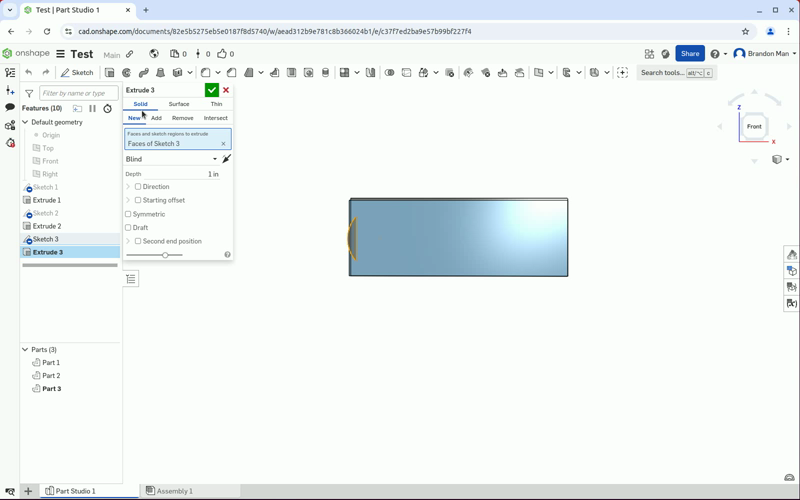
mouse_move(137, 120)
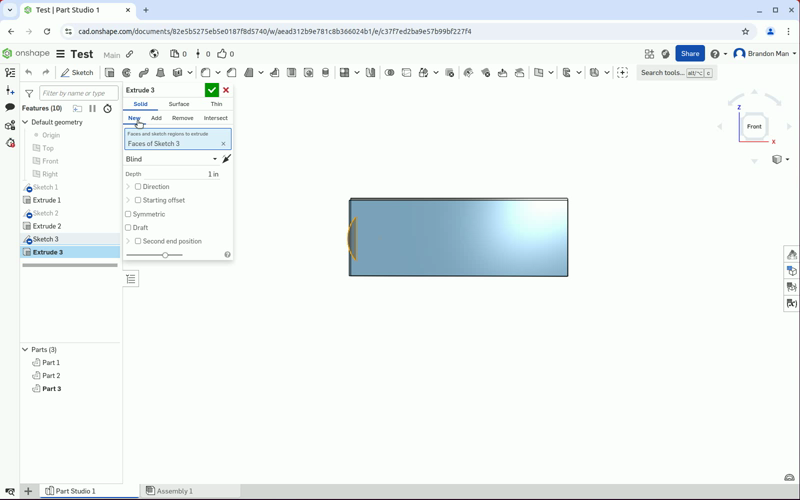
click(137, 120)
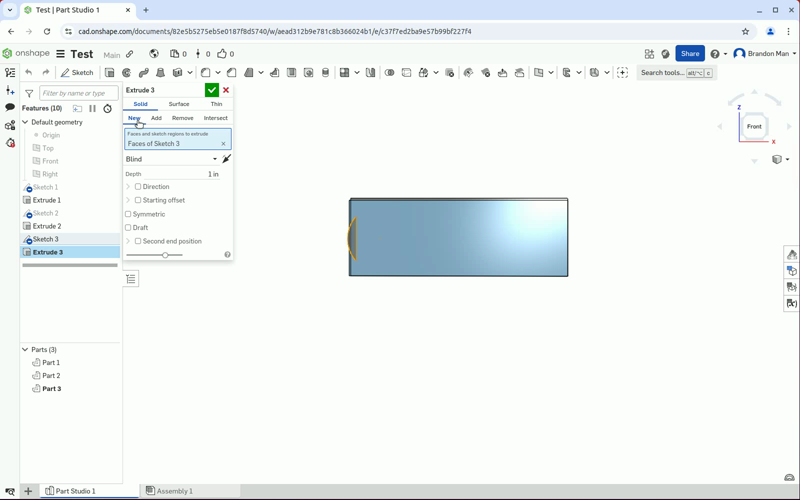
key(tab, 4)
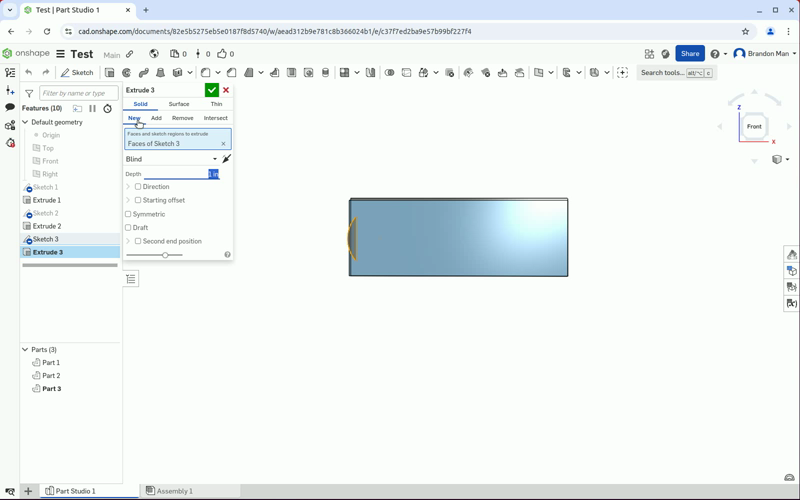
text(10.591)
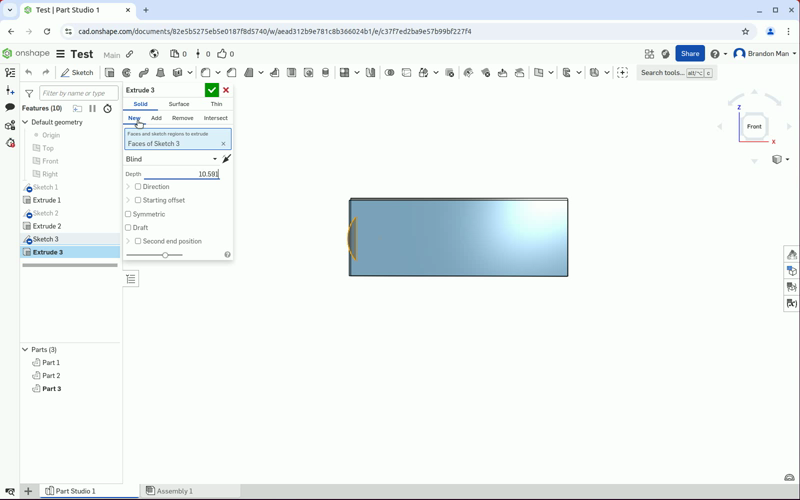
key(enter)
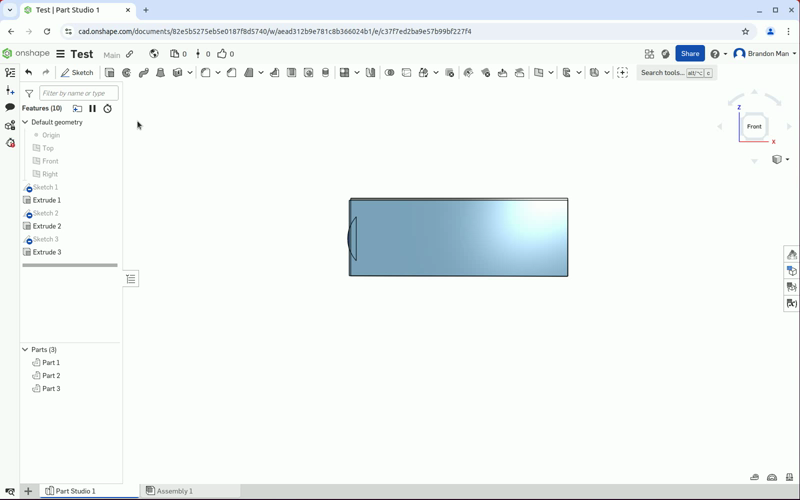
key(shift+h)
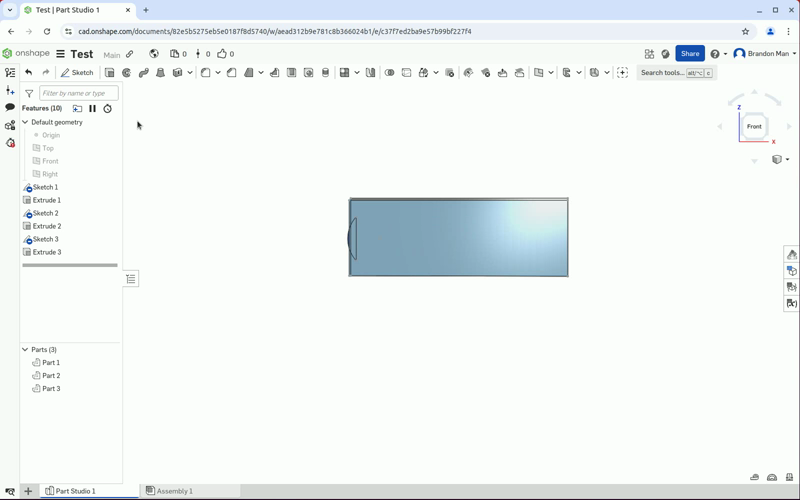
key(shift+h)
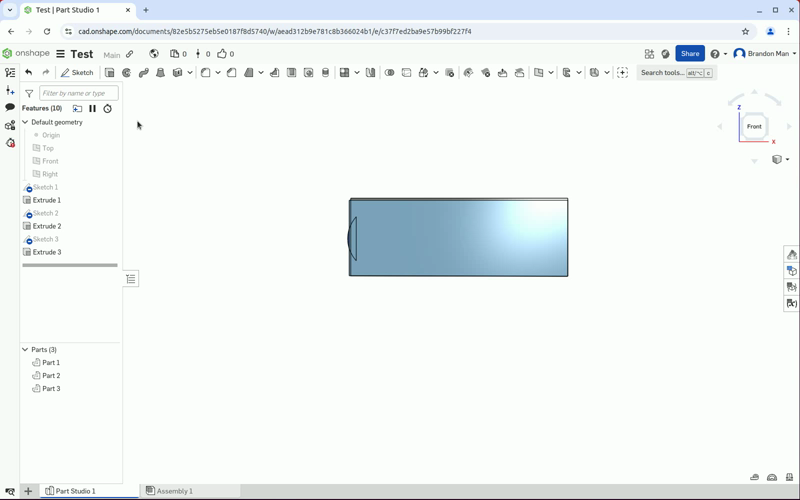
mouse_move(73, 189)
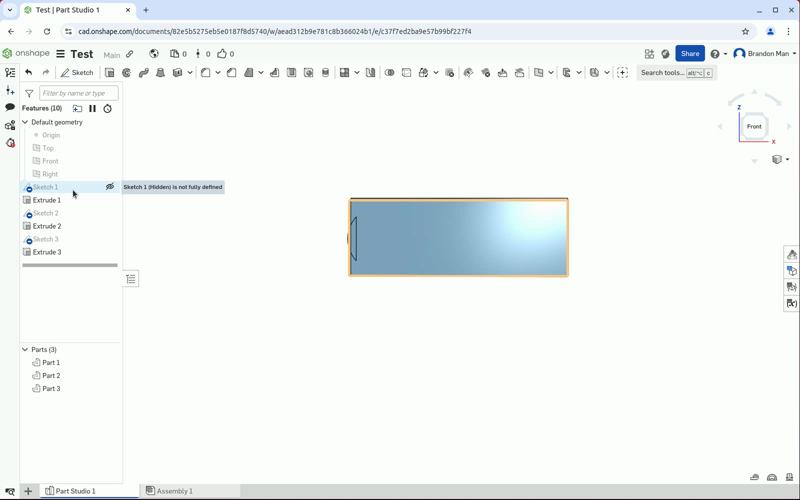
click(73, 189)
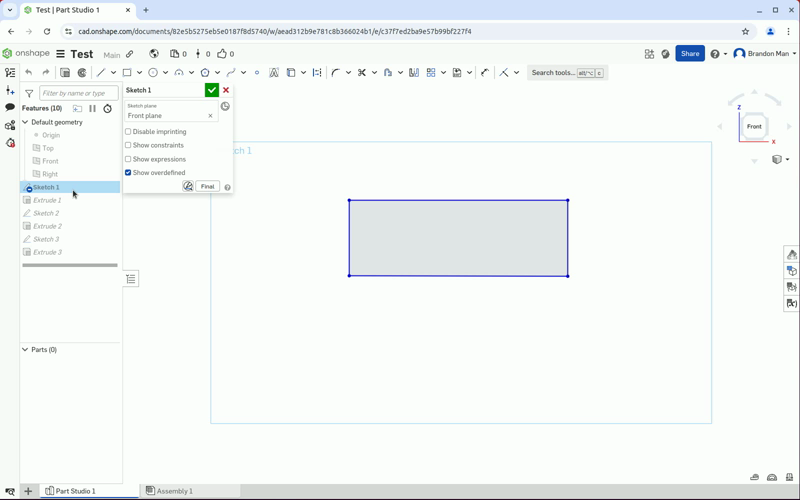
mouse_move(229, 92)
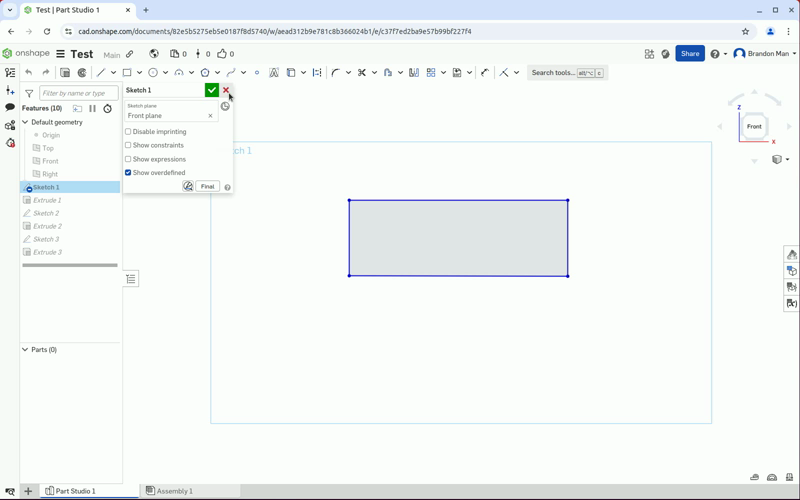
click(229, 92)
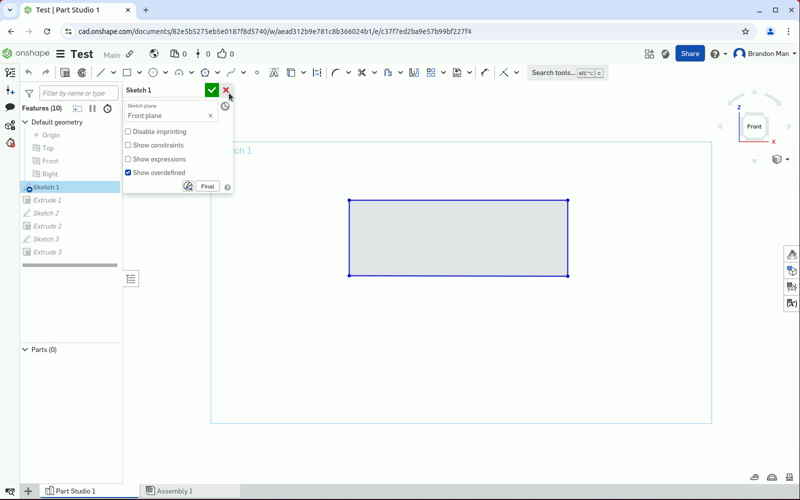
key(shift+s)
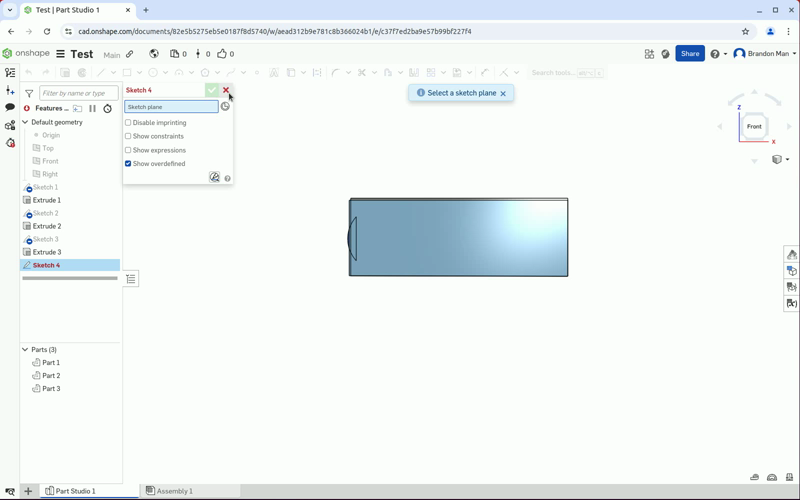
mouse_move(73, 163)
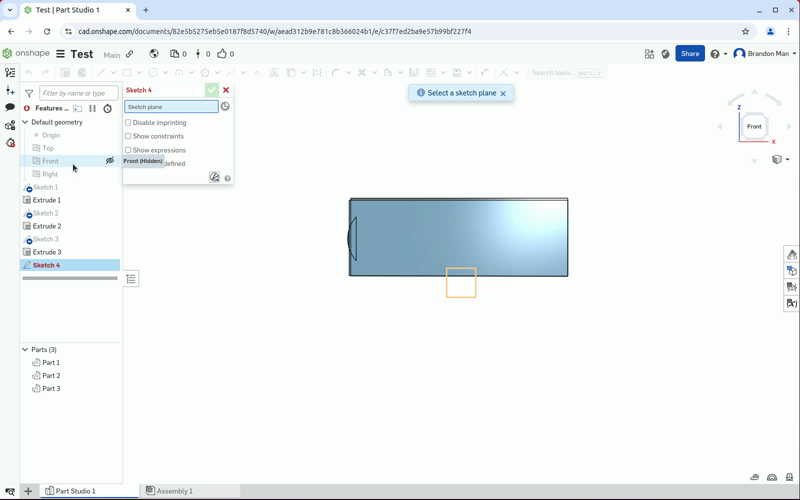
click(73, 163)
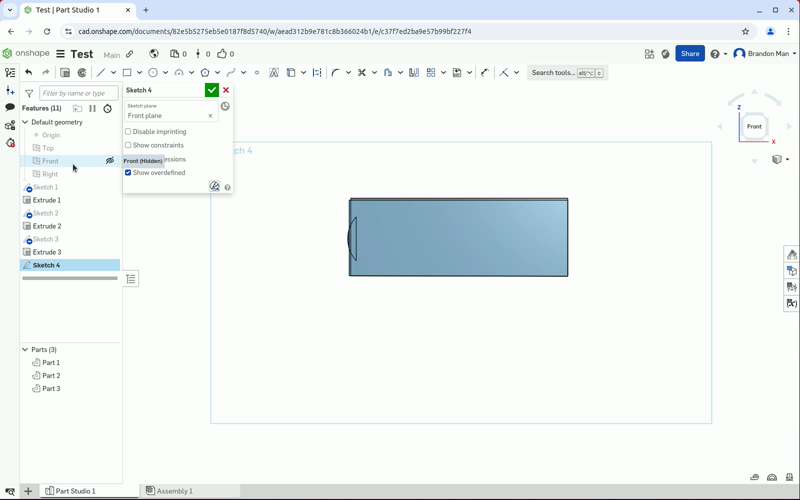
mouse_move(73, 352)
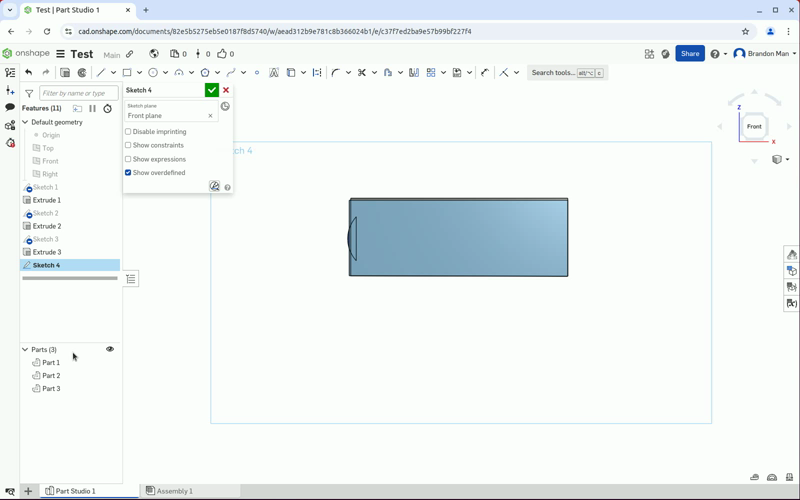
key(y)
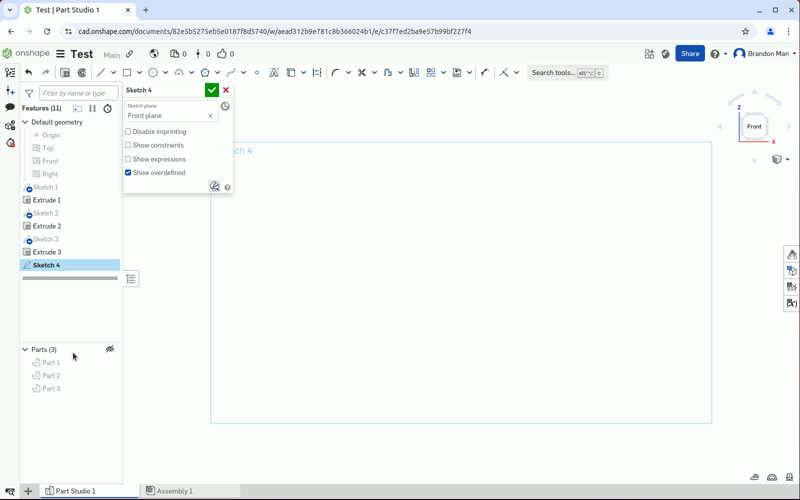
key(a)
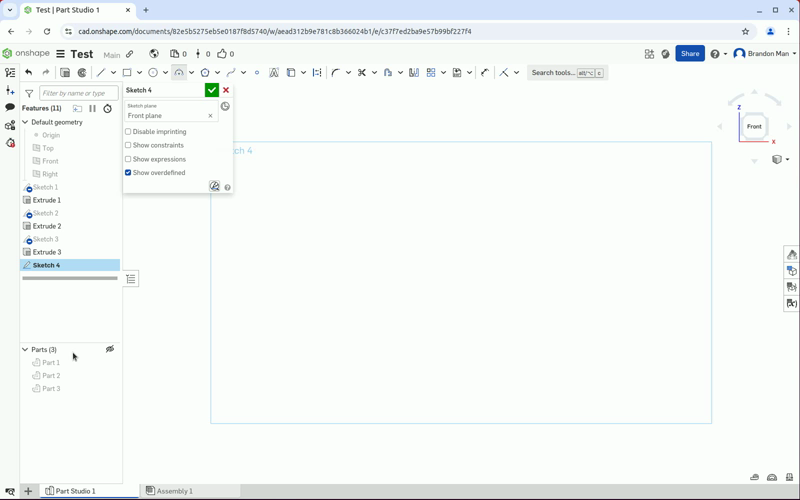
key_down(shift)
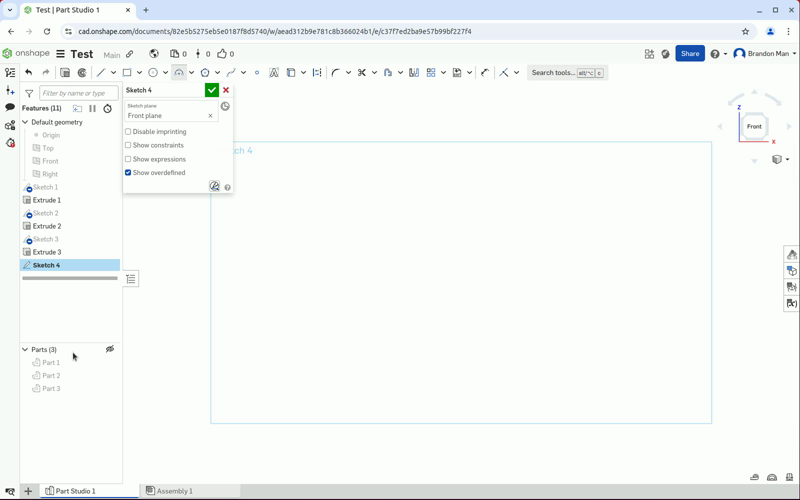
mouse_move(401, 262)
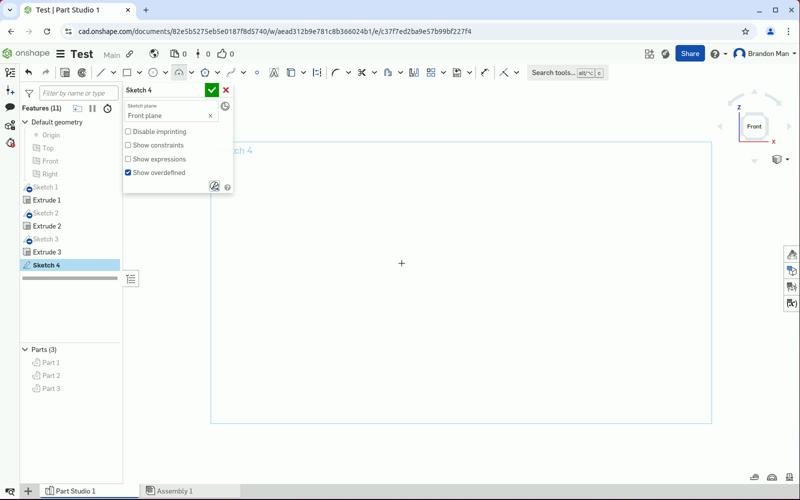
click(401, 262)
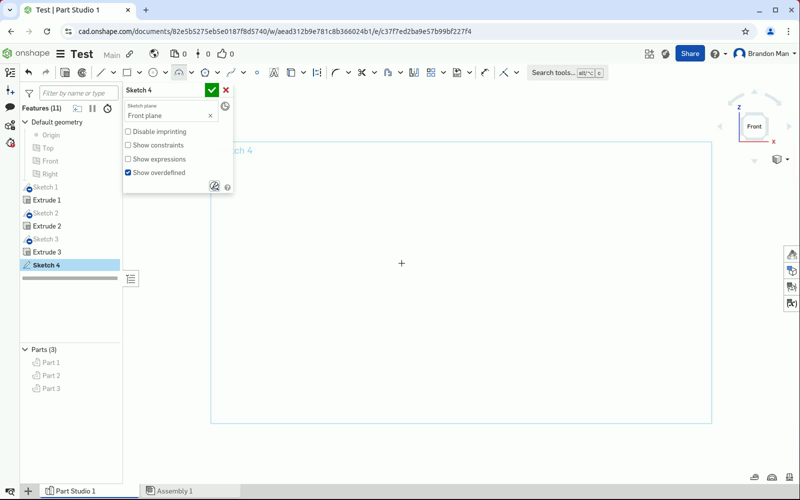
key_up(shift)
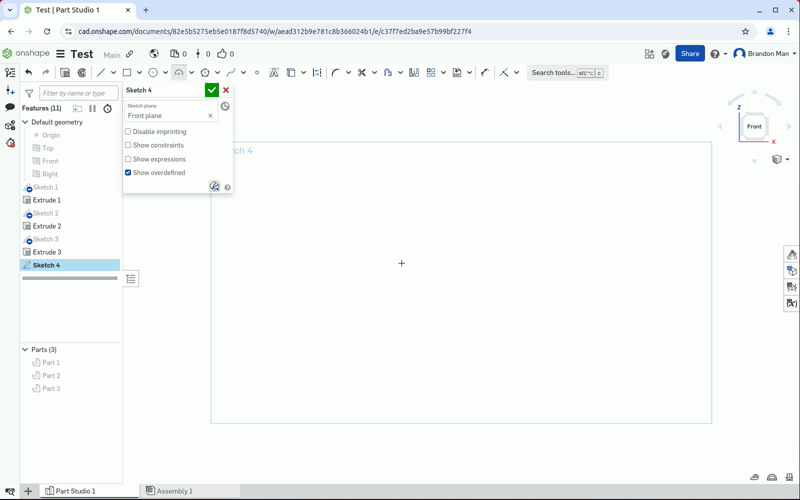
key_down(shift)
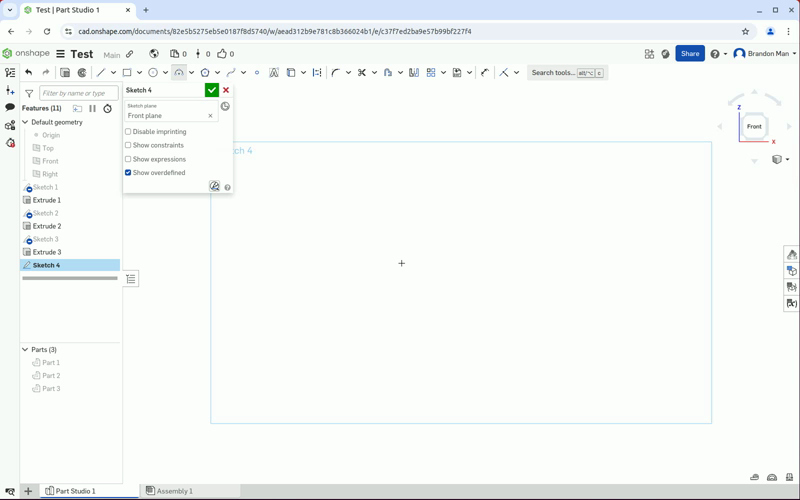
mouse_move(401, 214)
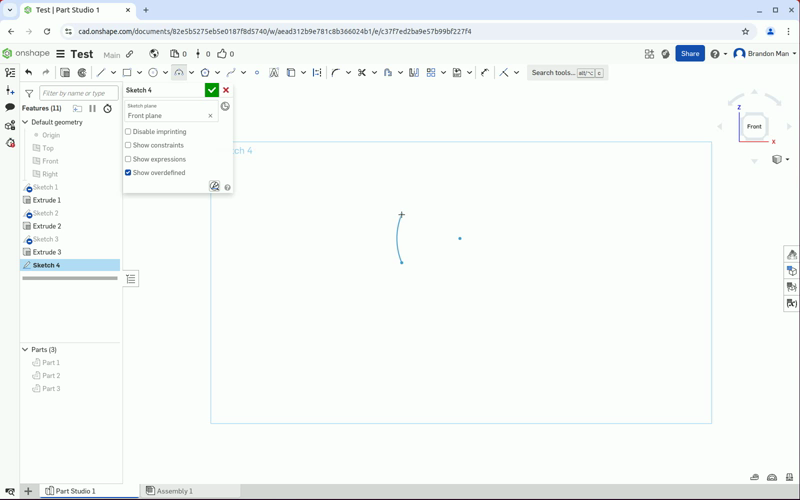
click(401, 214)
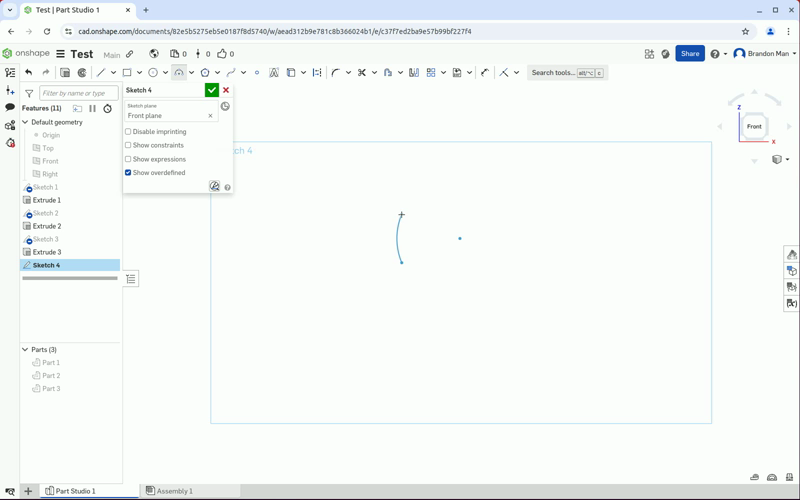
mouse_move(413, 238)
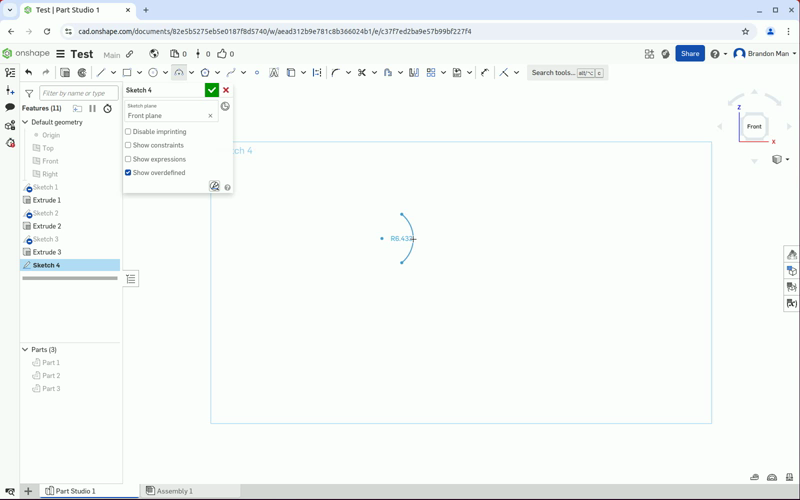
click(413, 238)
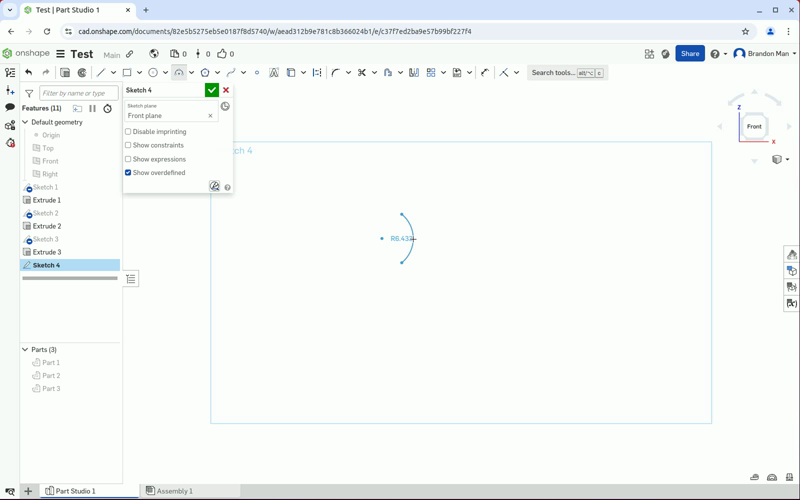
key_up(shift)
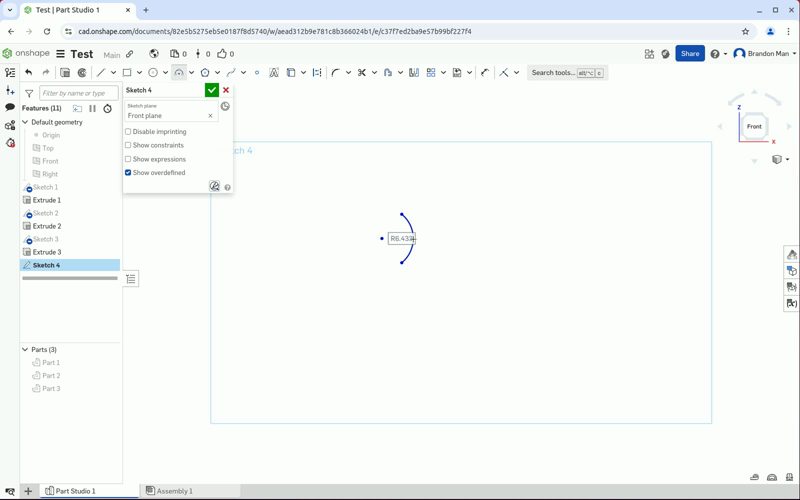
key(esc)
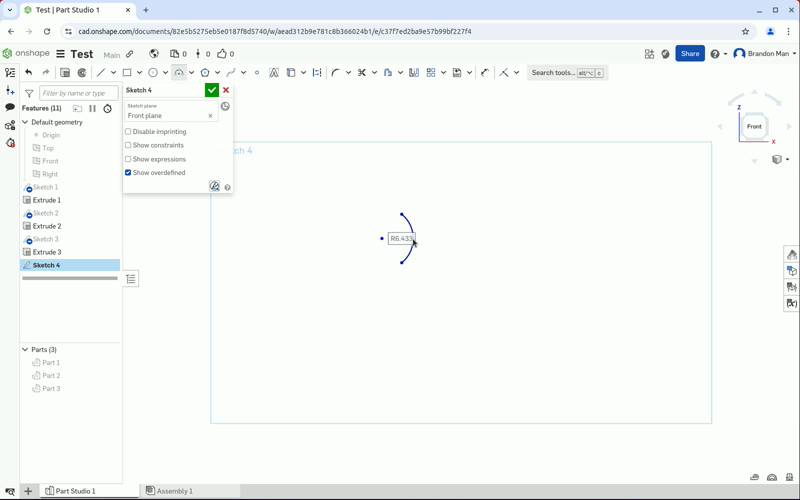
key(l)
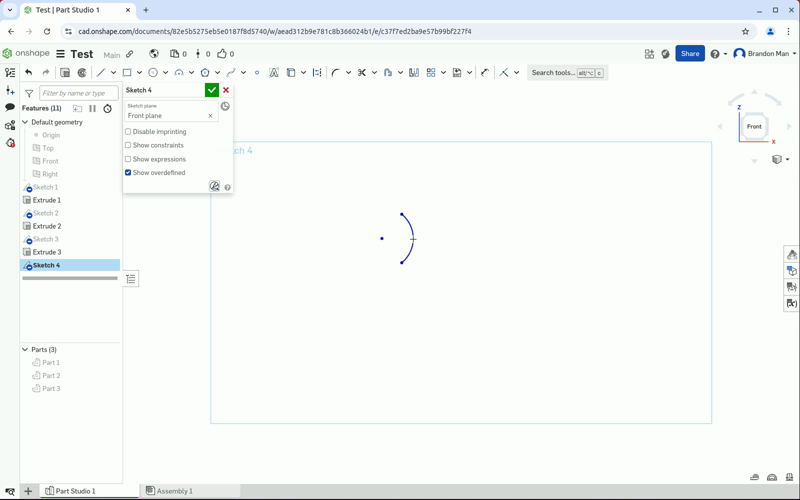
mouse_move(401, 214)
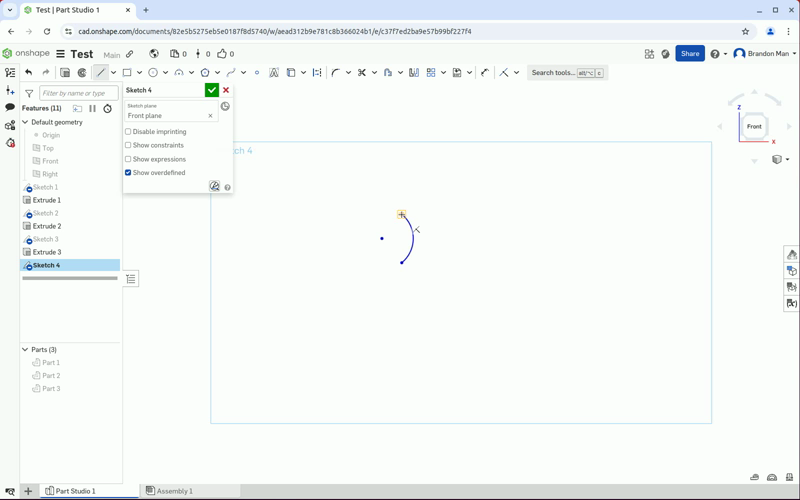
click(401, 214)
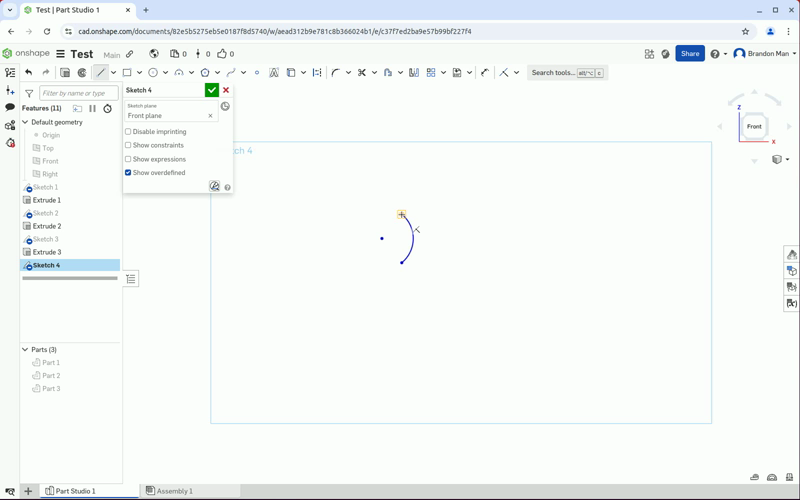
mouse_move(431, 214)
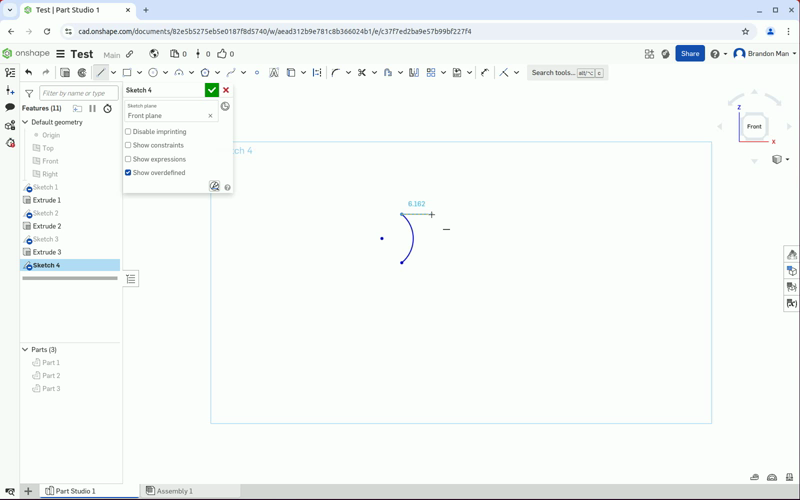
key_down(shift)
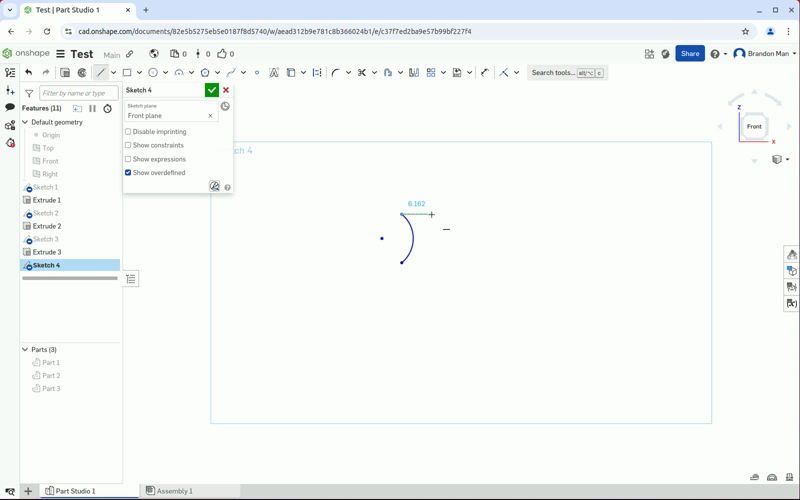
mouse_move(401, 262)
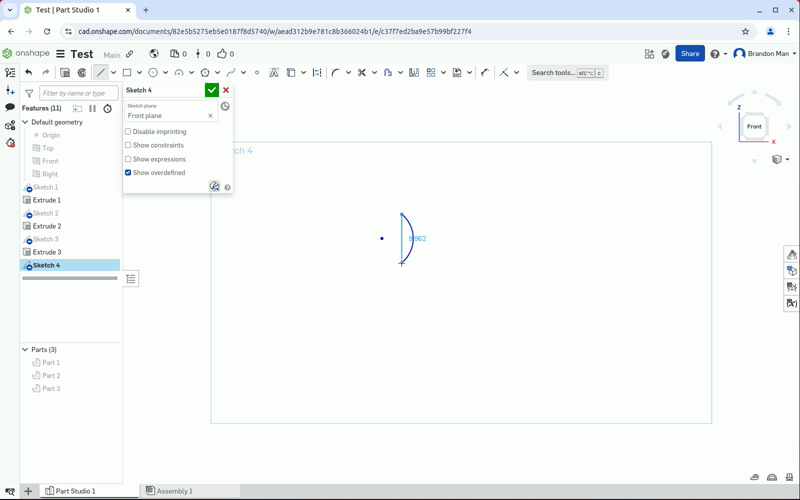
key_up(shift)
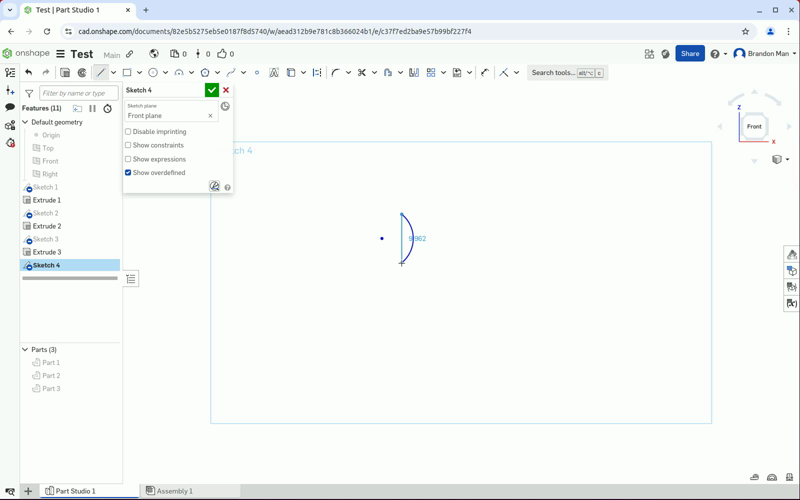
click(401, 262)
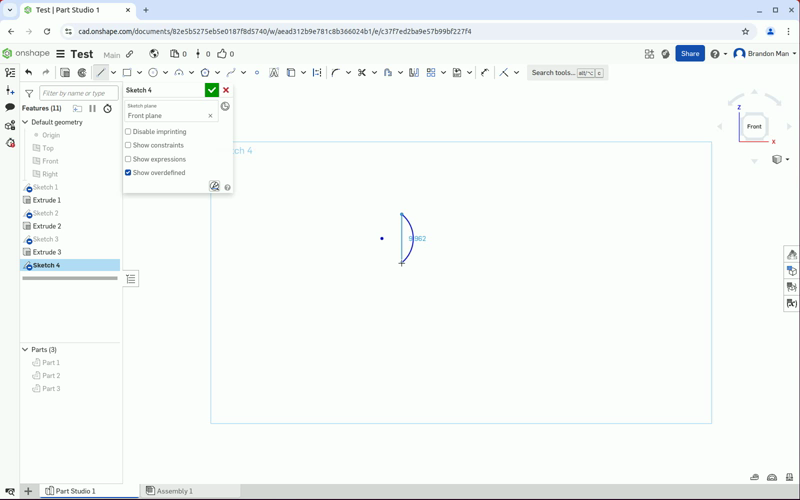
key(esc)
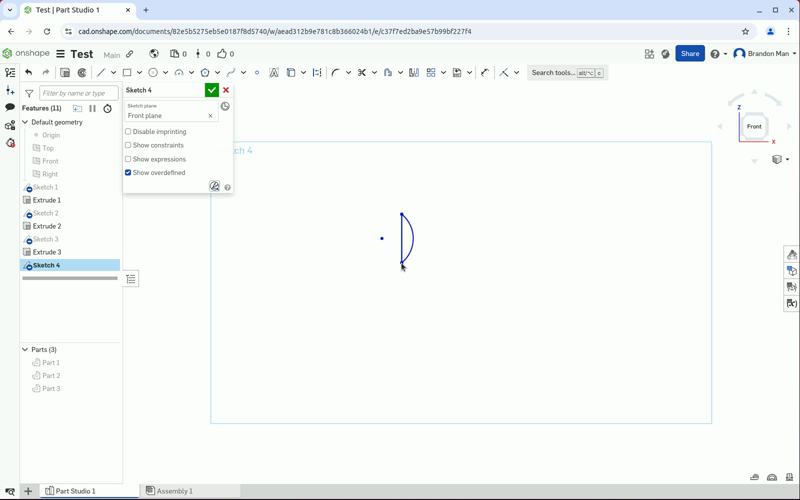
mouse_move(411, 234)
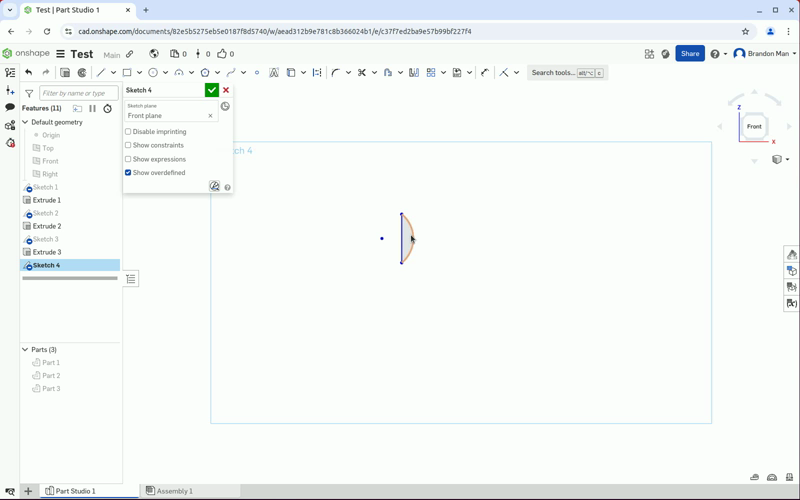
scroll(6)
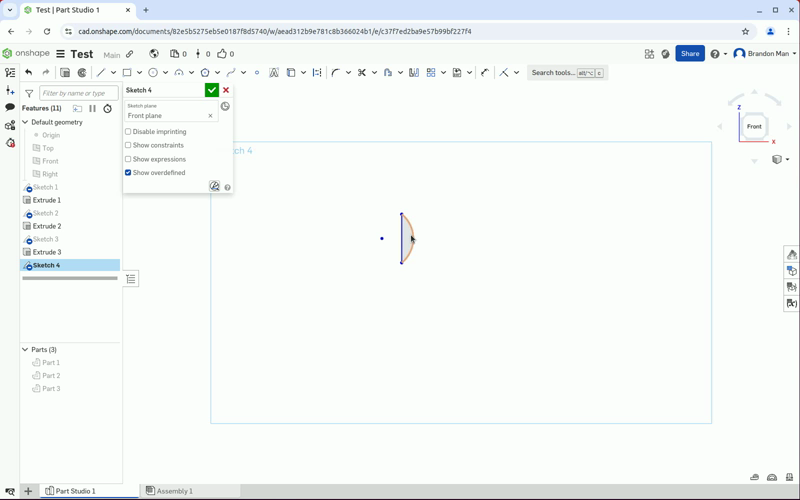
scroll(6)
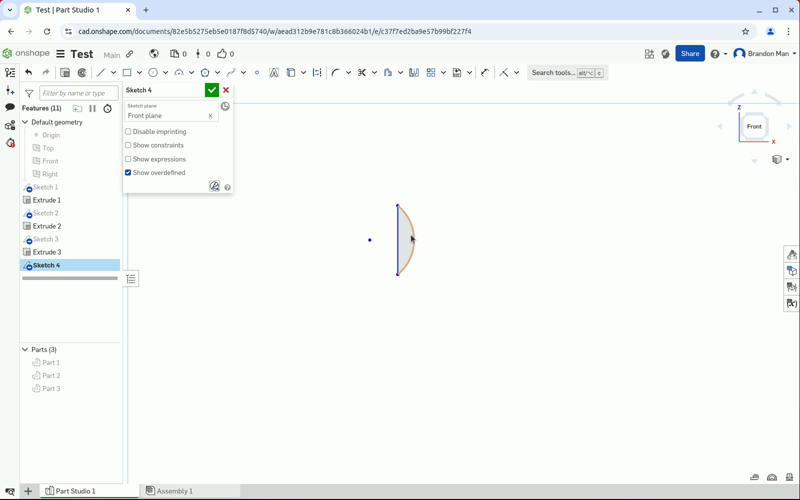
scroll(6)
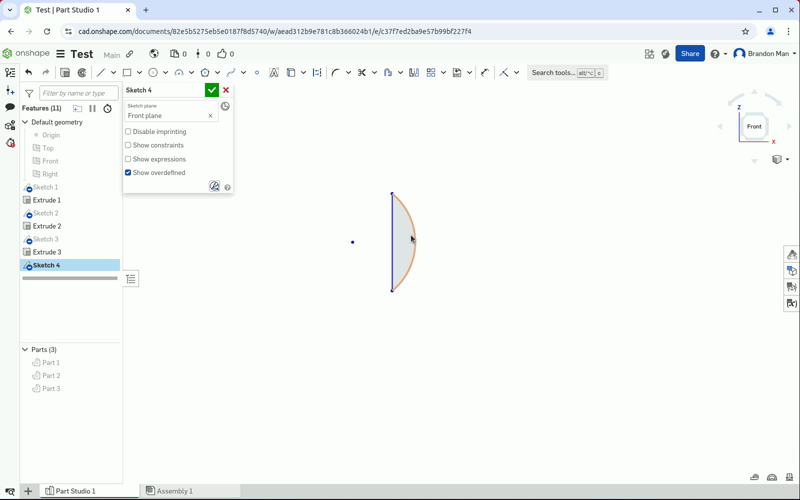
scroll(6)
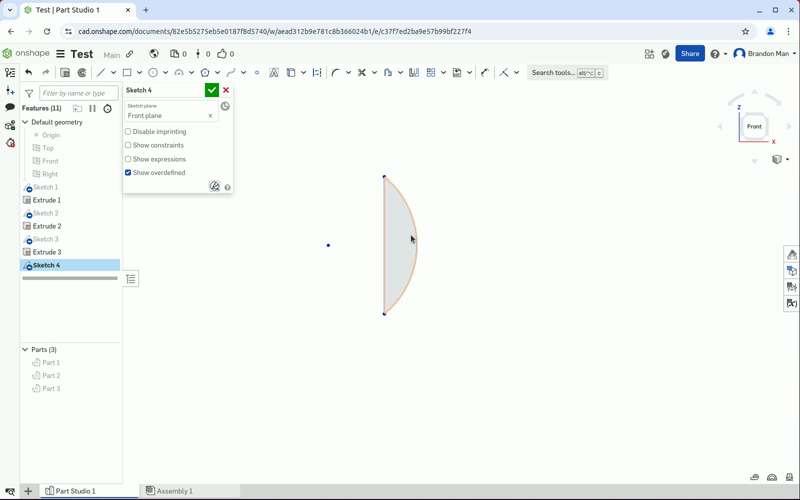
scroll(6)
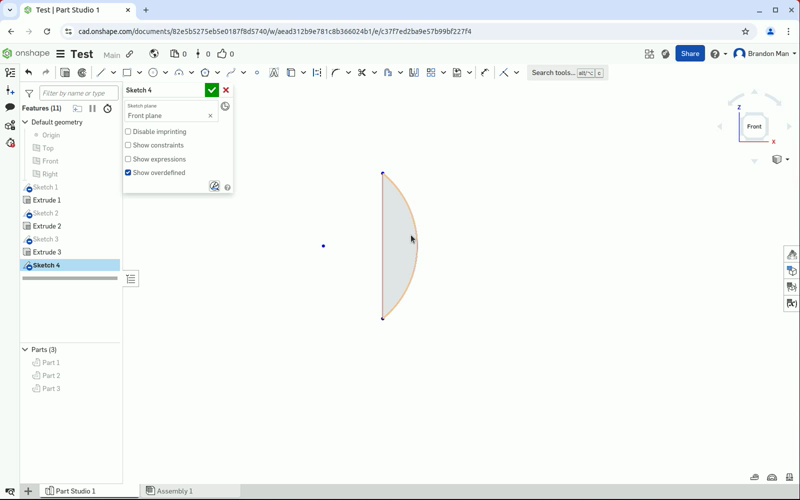
scroll(6)
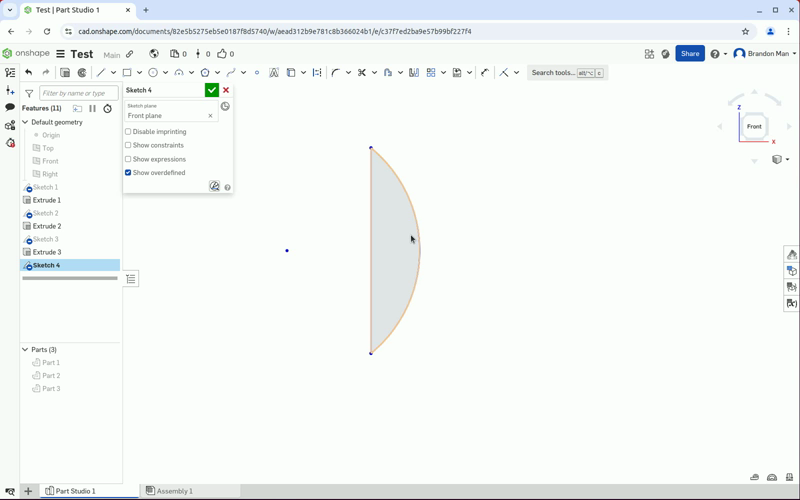
scroll(6)
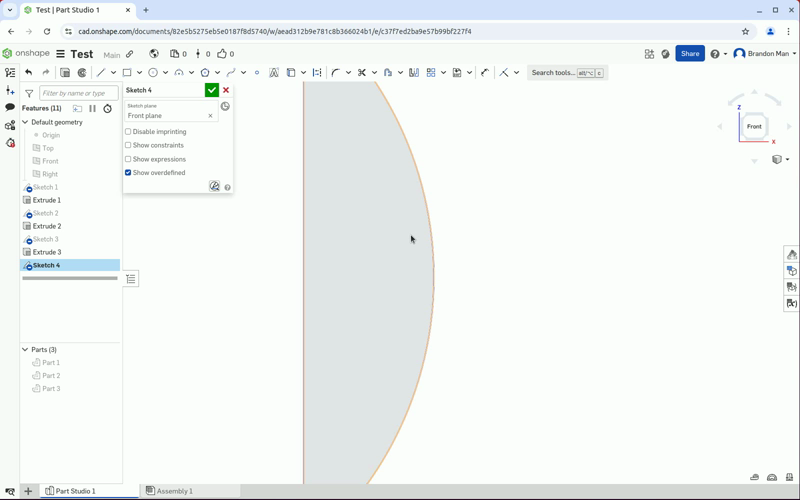
click(411, 234)
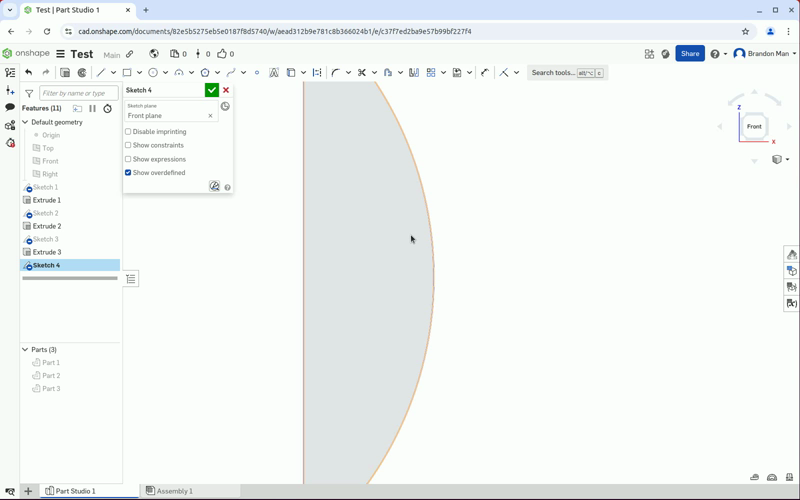
scroll(-6)
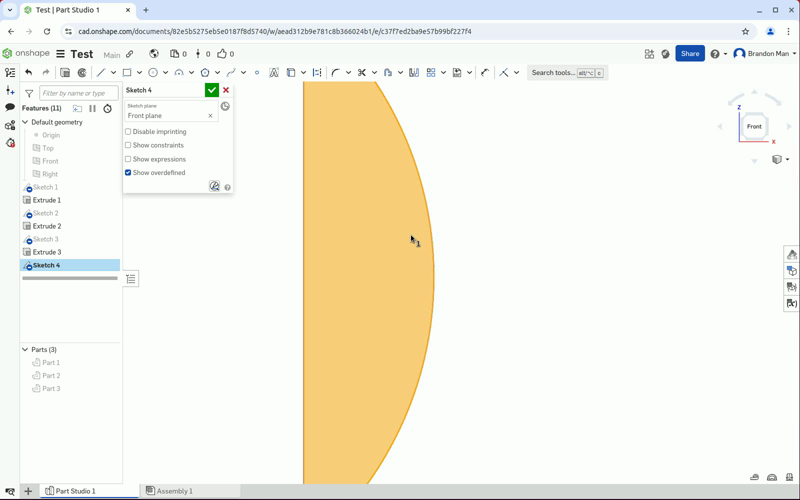
scroll(-6)
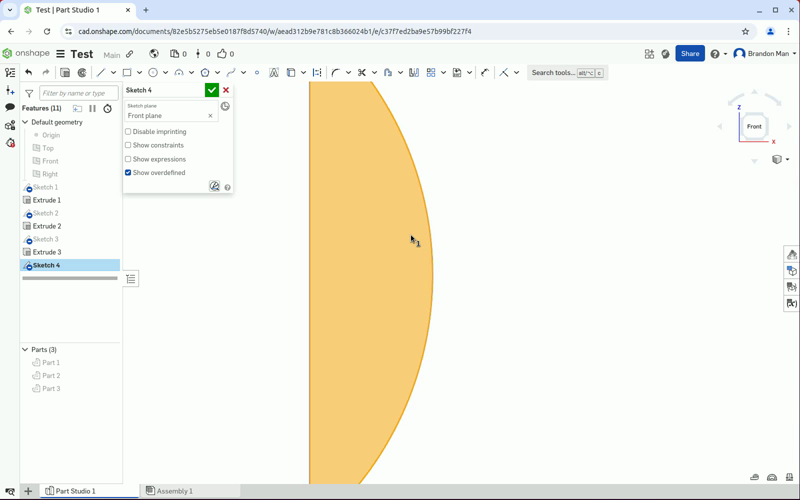
scroll(-6)
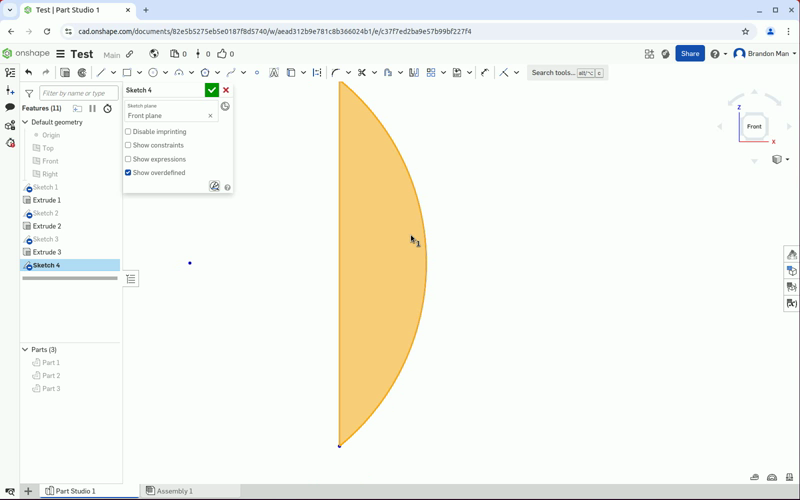
scroll(-6)
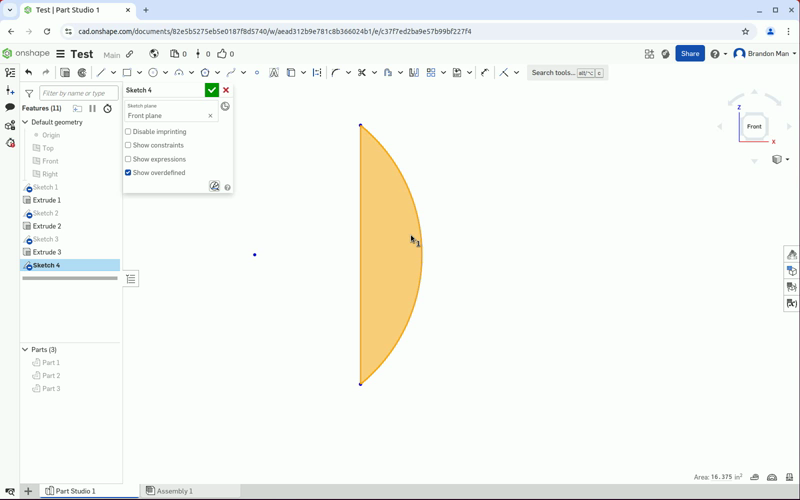
scroll(-6)
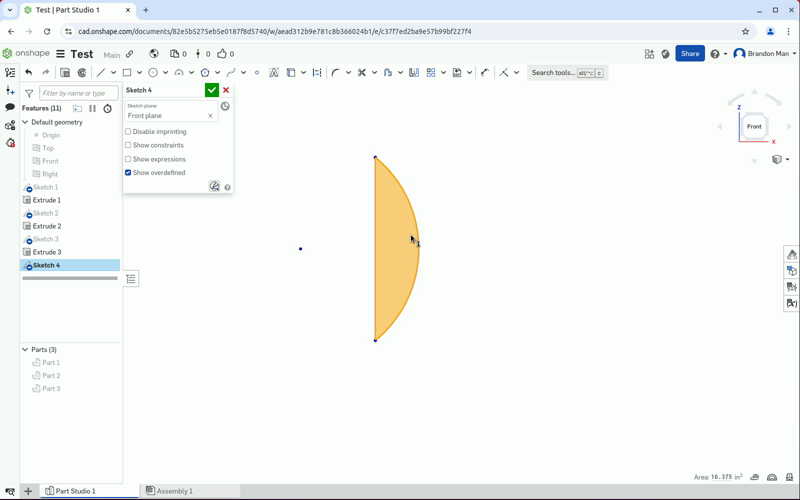
scroll(-6)
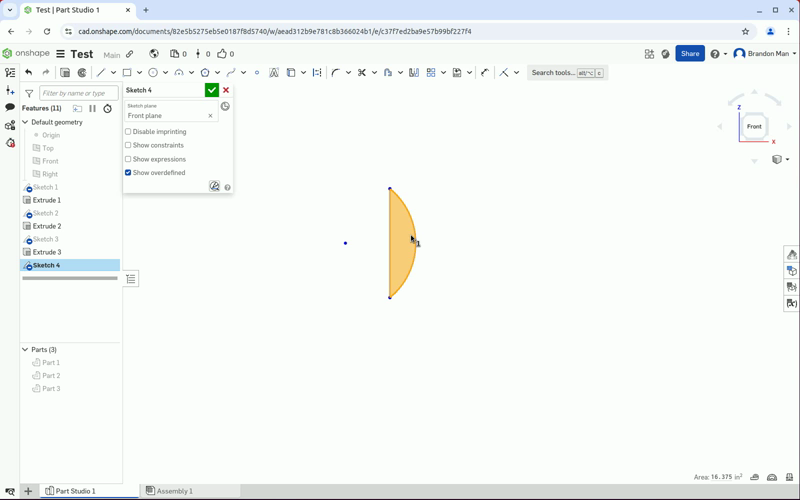
scroll(-6)
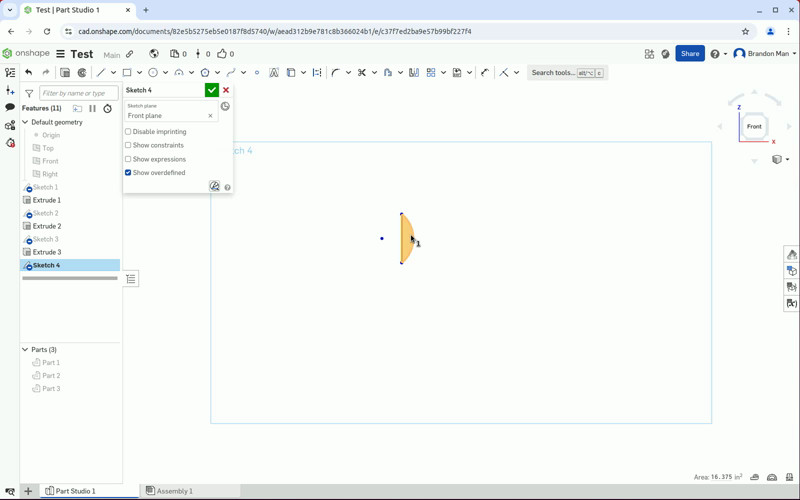
mouse_move(73, 352)
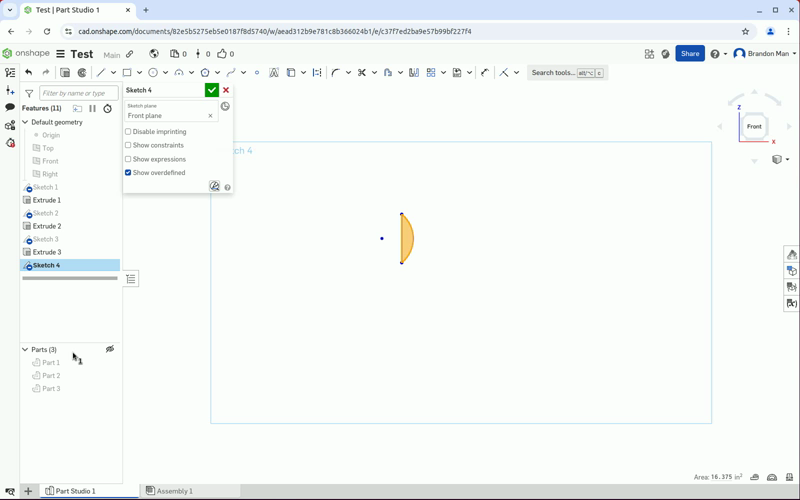
key(shift+y)
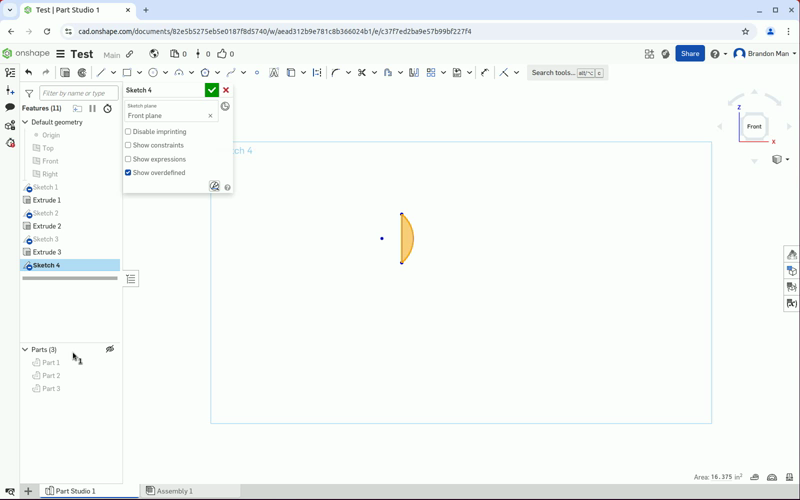
key(shift+e)
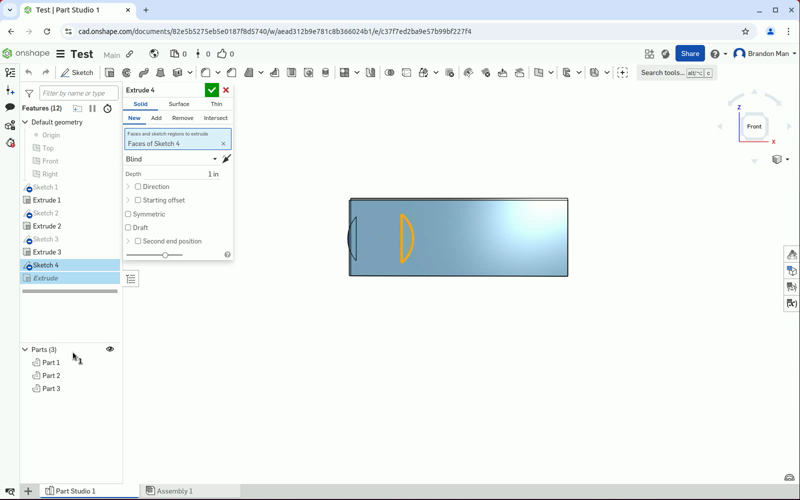
mouse_move(143, 106)
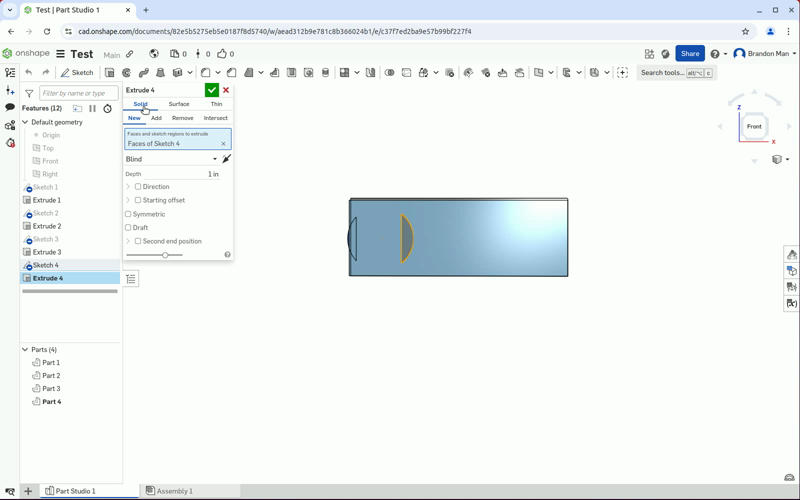
click(143, 106)
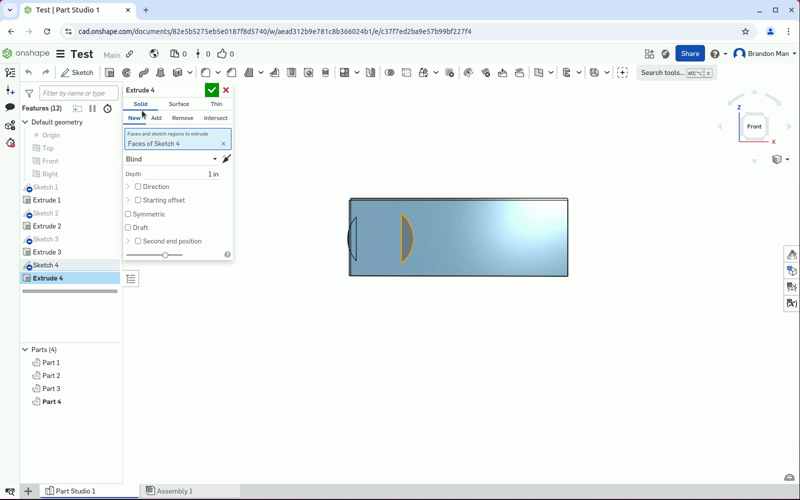
mouse_move(137, 120)
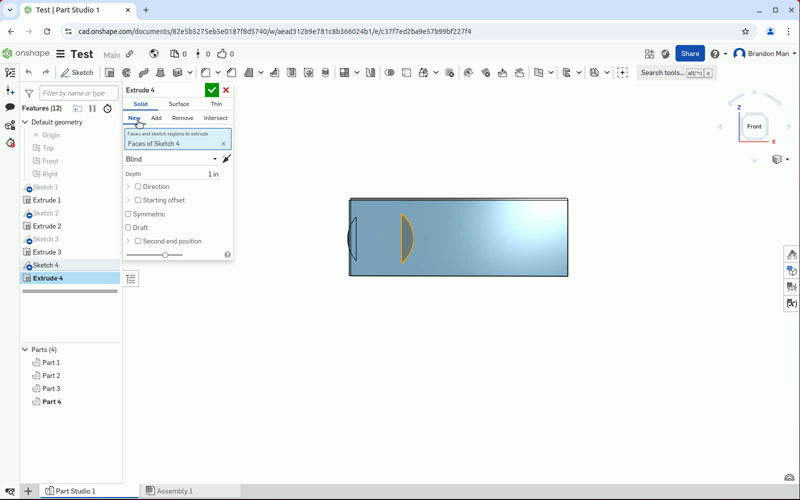
click(137, 120)
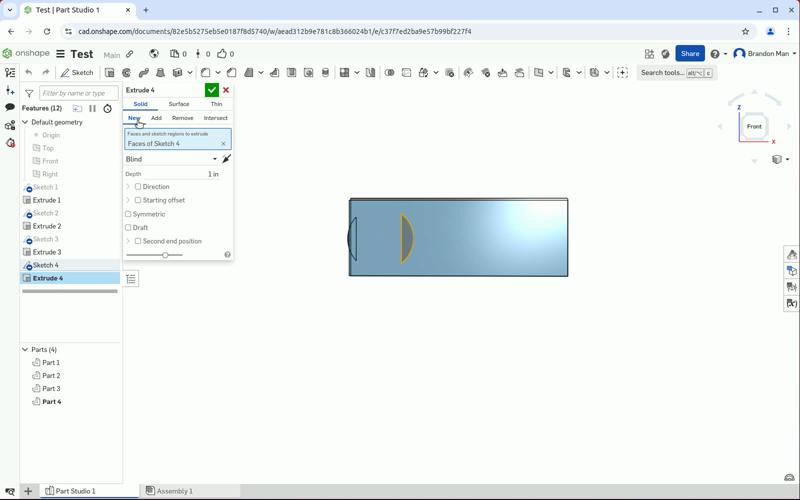
key(tab, 4)
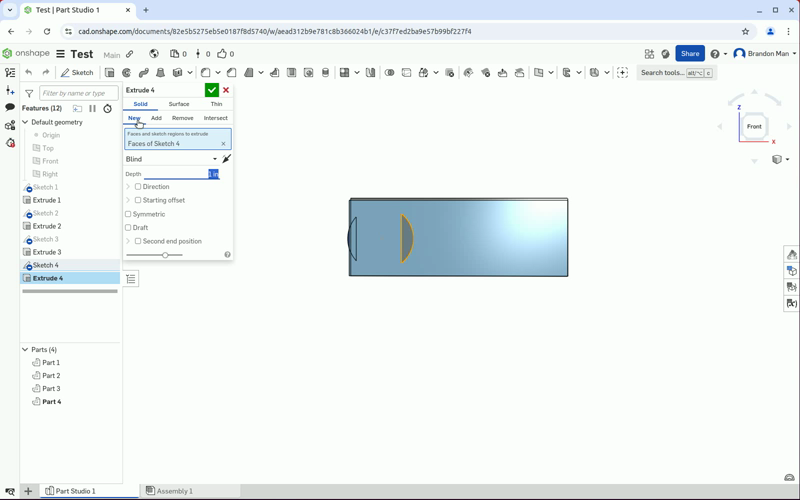
text(10.591)
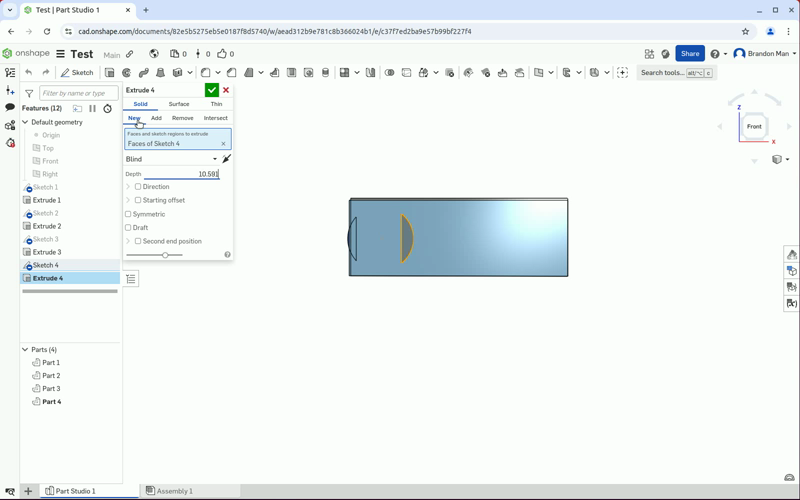
key(enter)
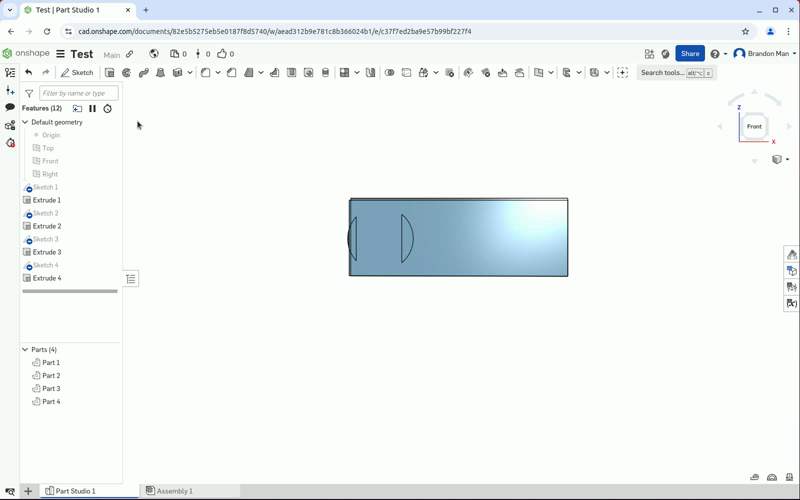
key(shift+h)
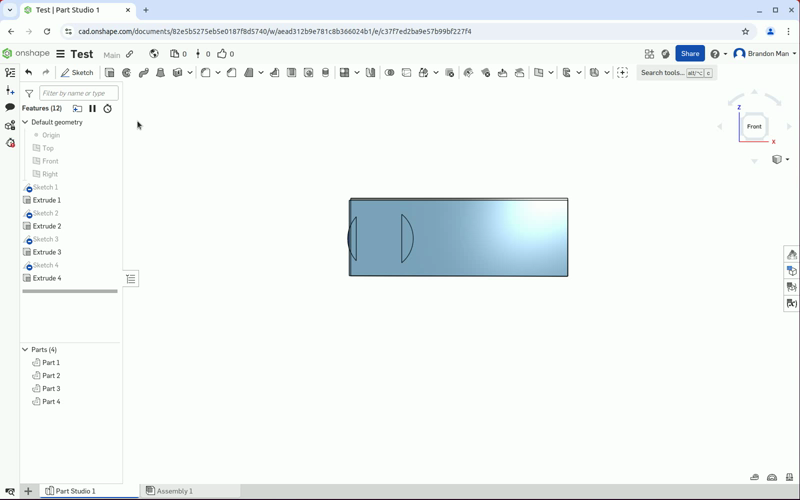
key(shift+h)
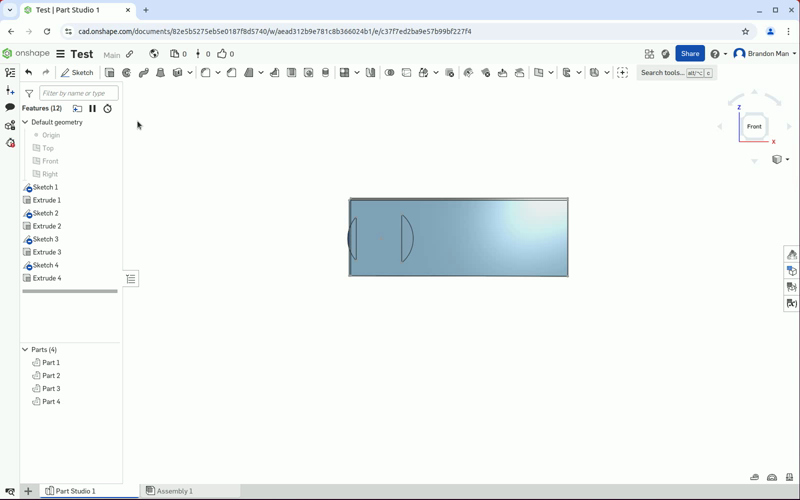
key(shift+7)
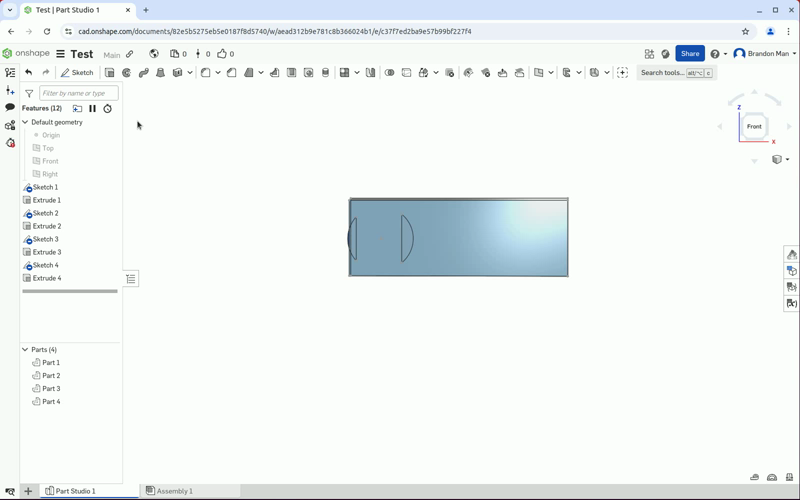
key(left, 2)
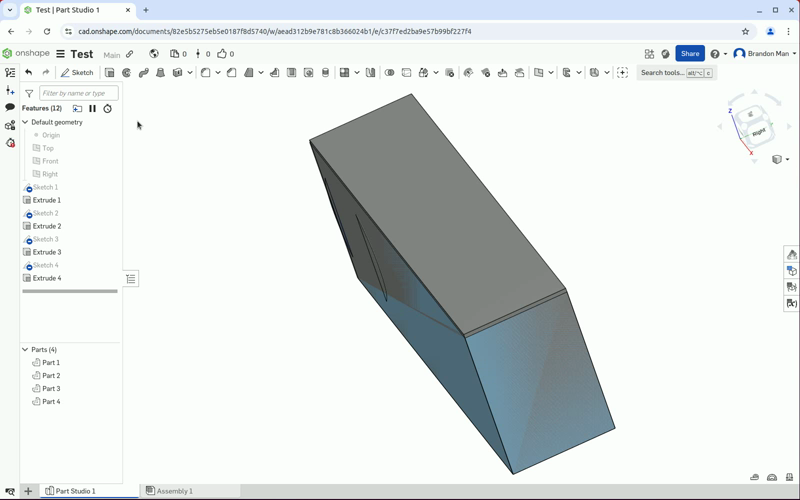
key(down, 2)
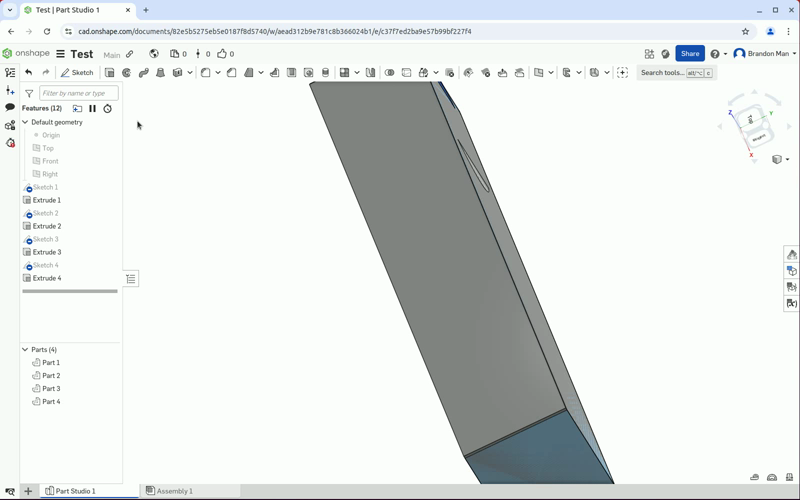
key(up, 2)
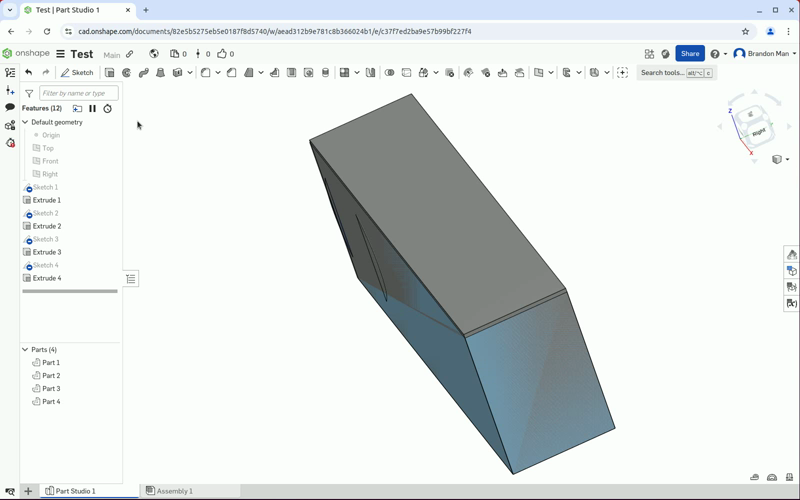
key(right, 2)
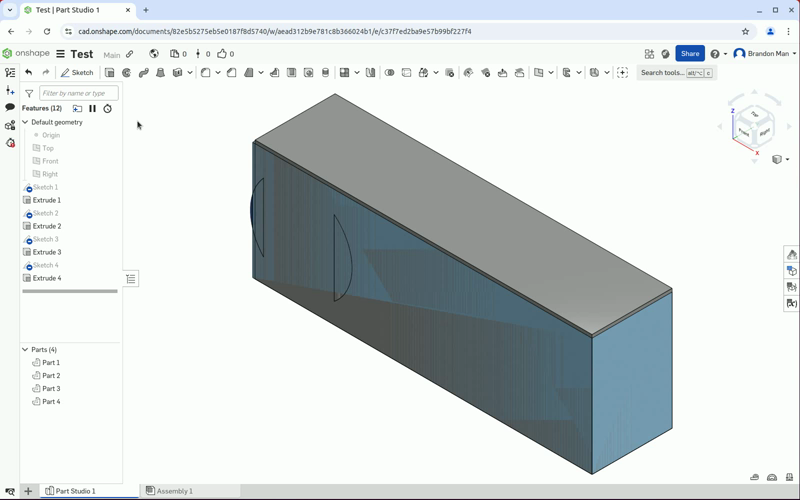
mouse_move(73, 189)
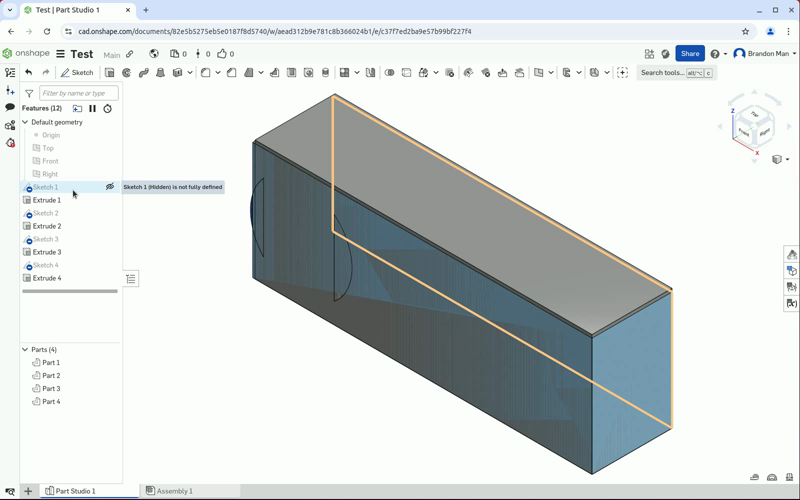
click(73, 189)